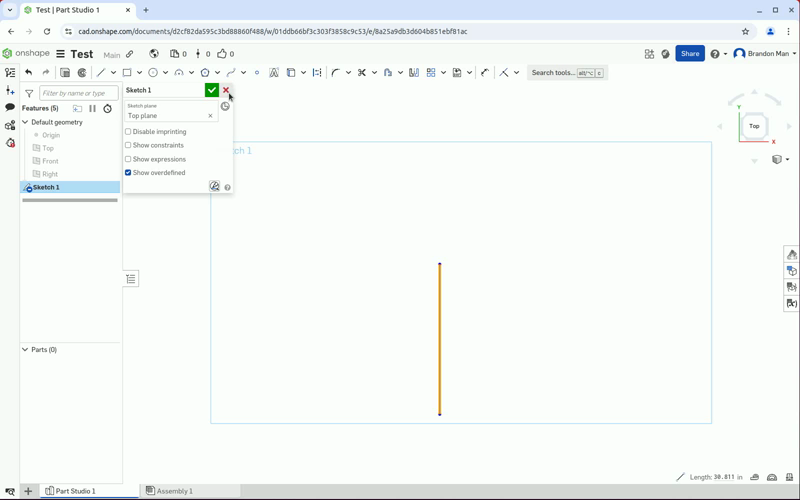
key(shift+h)
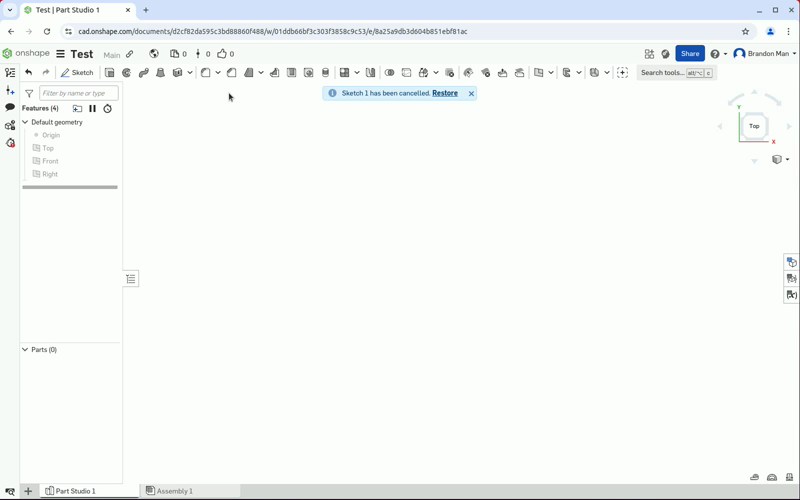
mouse_move(73, 352)
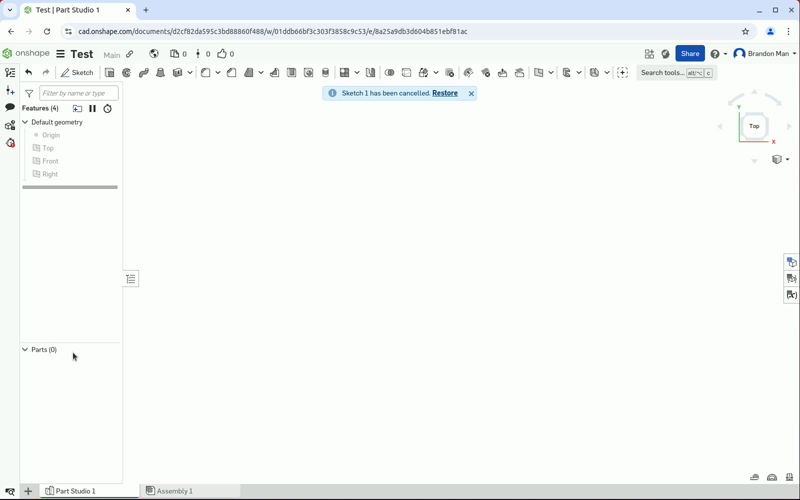
key(y)
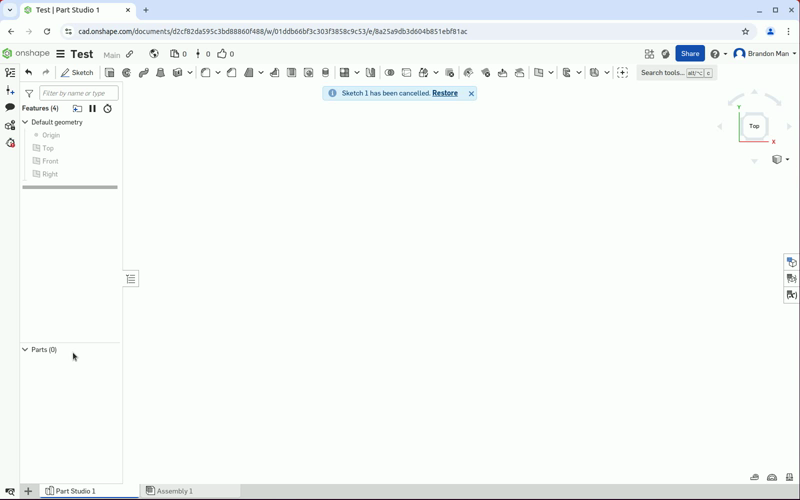
key(shift+p)
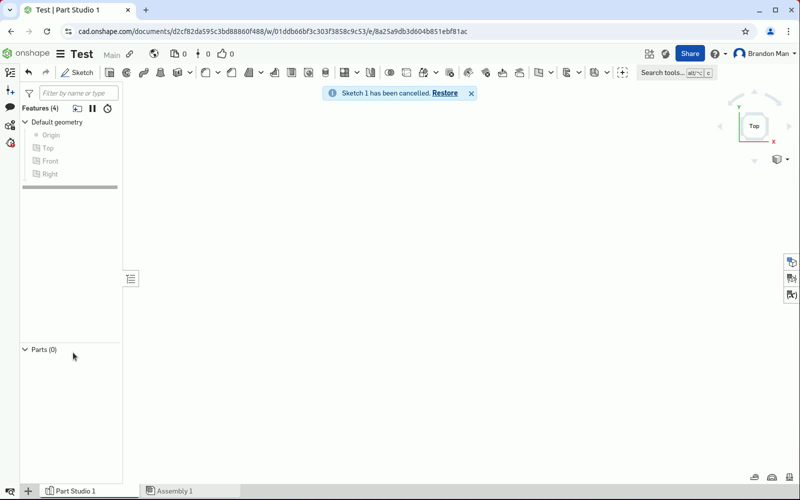
key(space)
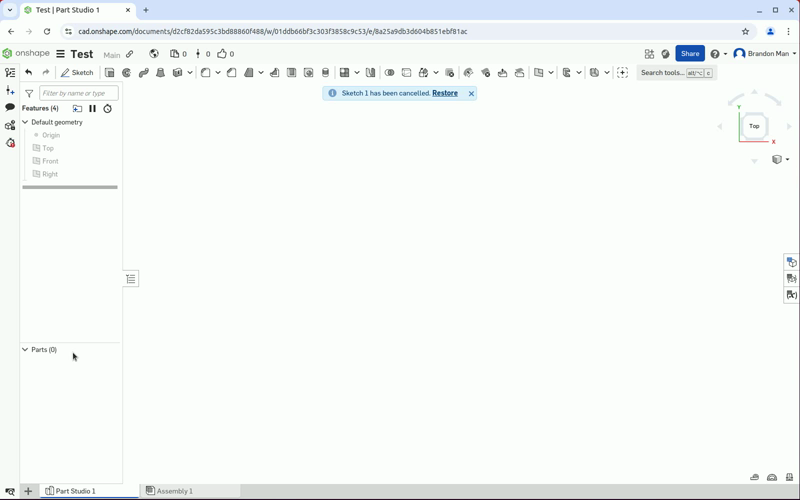
key_down(shift)
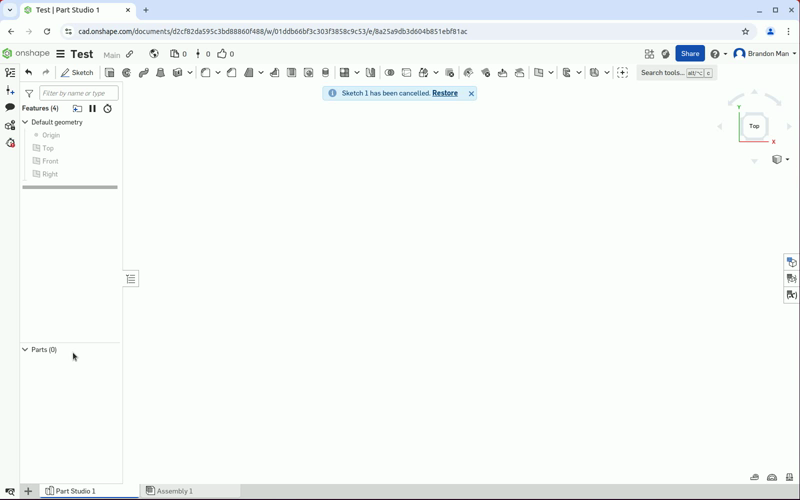
key(up)
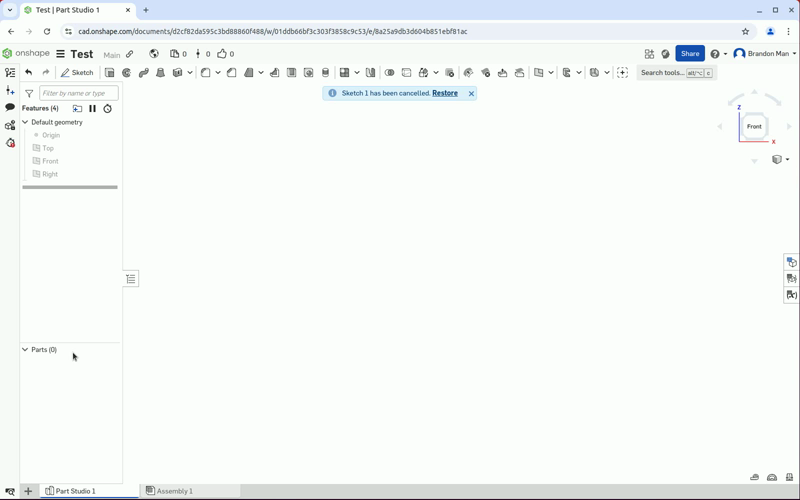
key_up(shift)
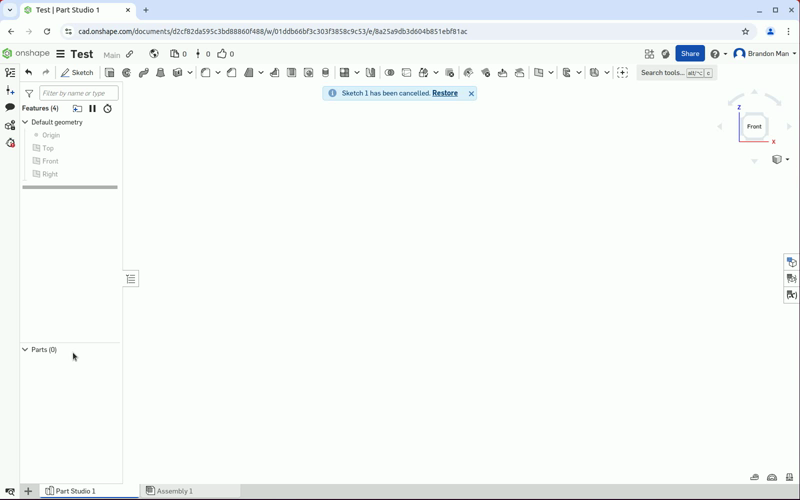
mouse_move(73, 352)
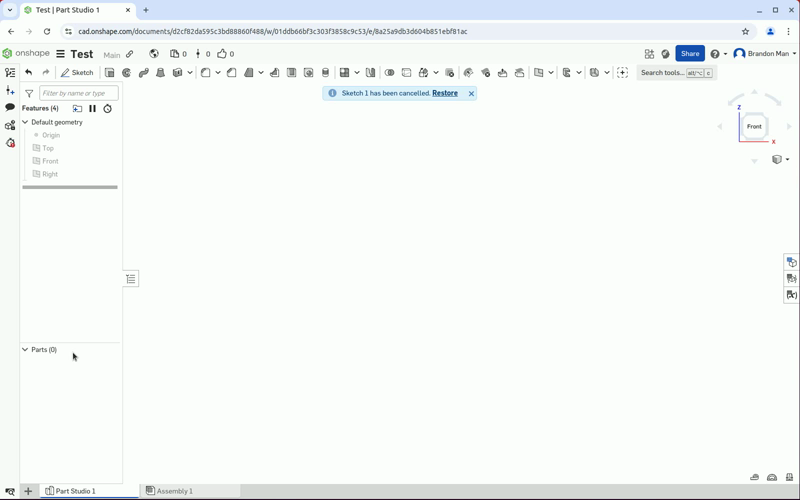
key(shift+y)
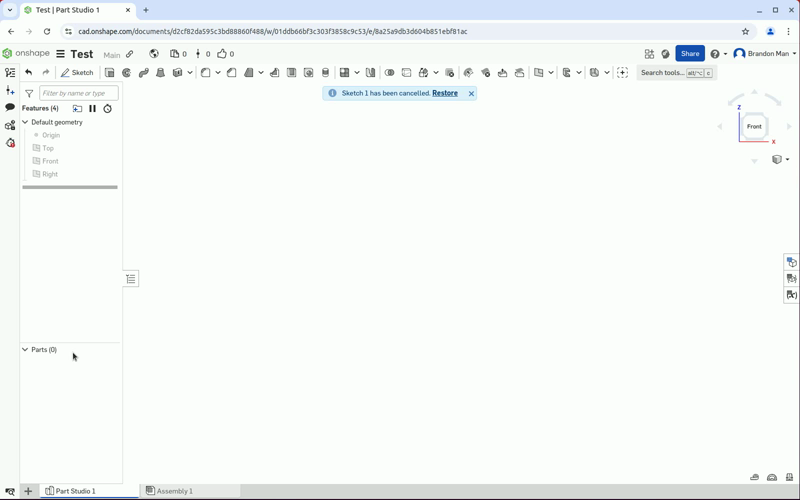
key(shift+s)
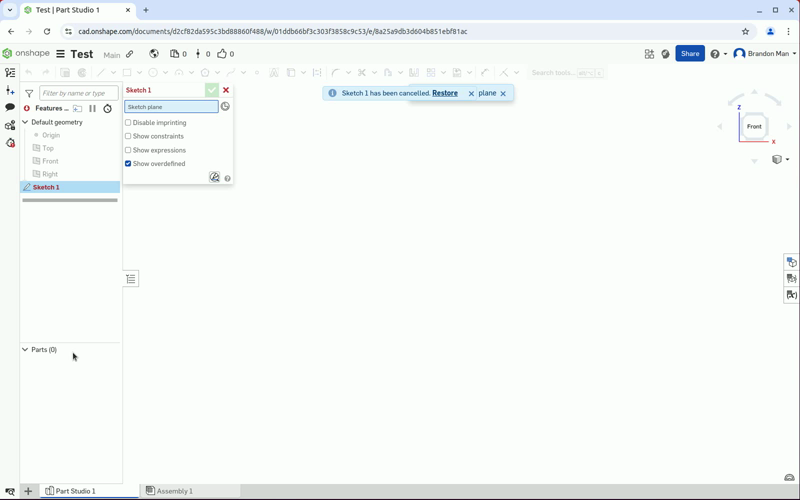
mouse_move(73, 163)
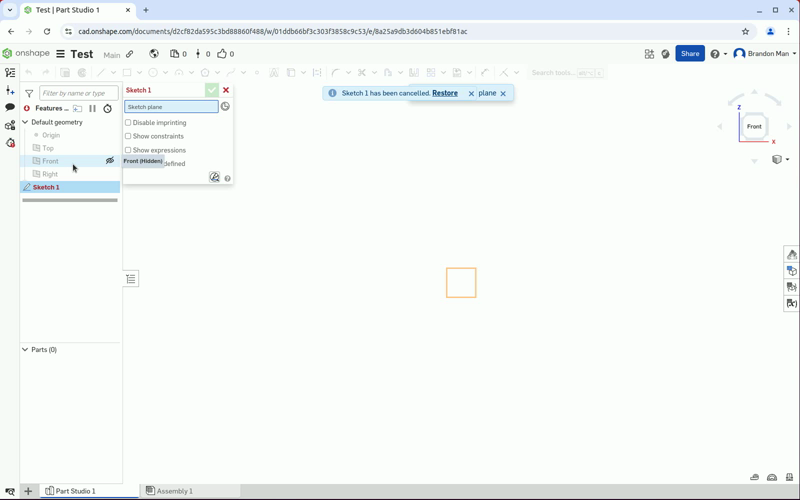
click(73, 163)
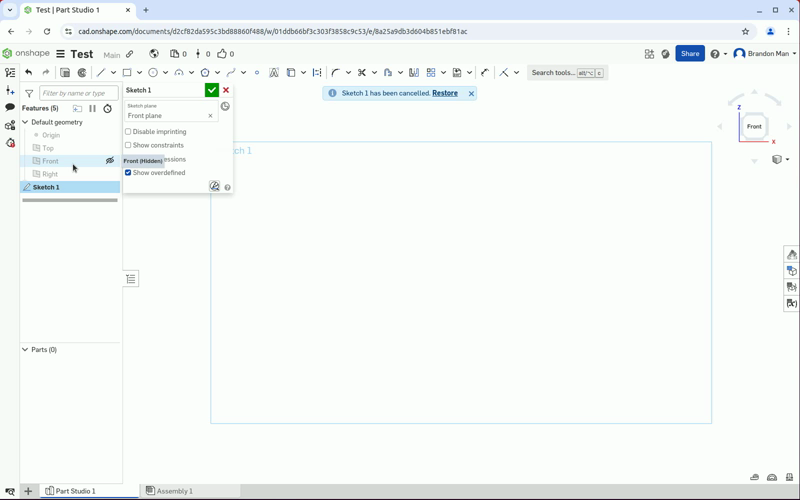
mouse_move(73, 352)
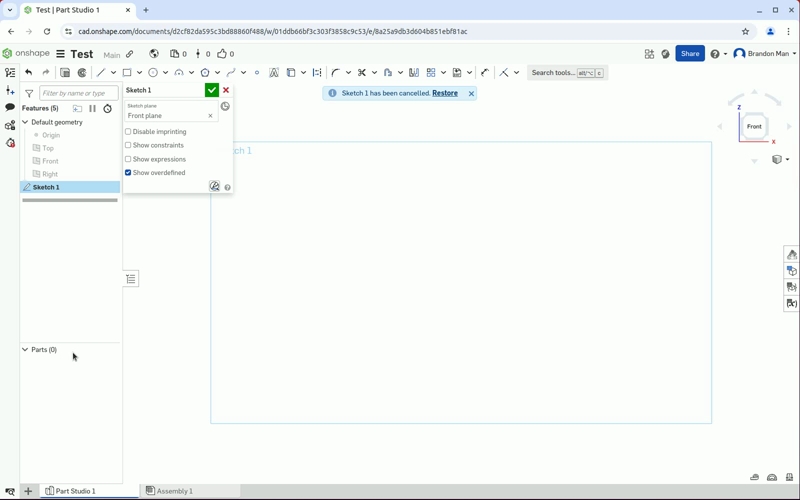
key(y)
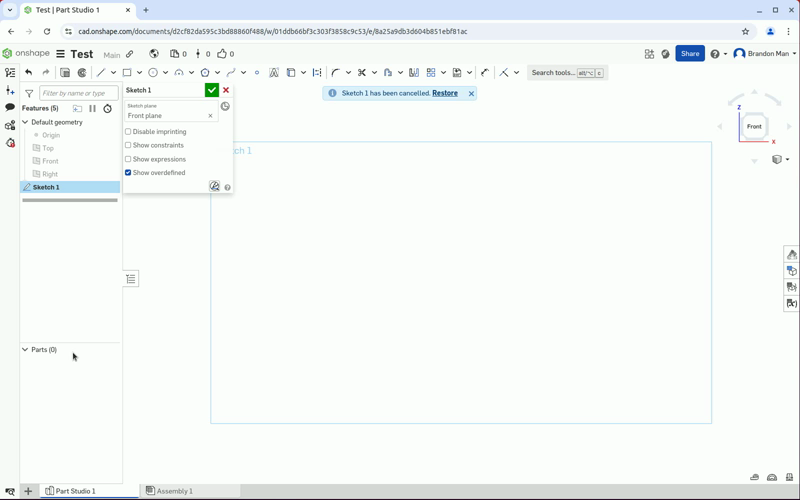
key(l)
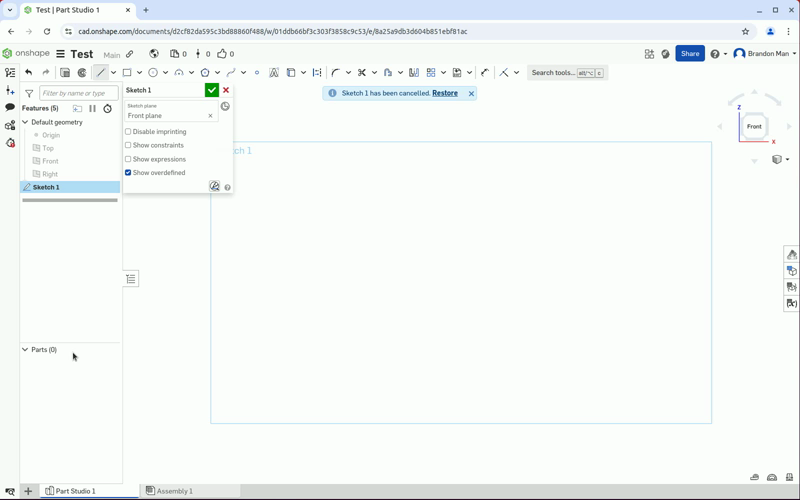
key_down(shift)
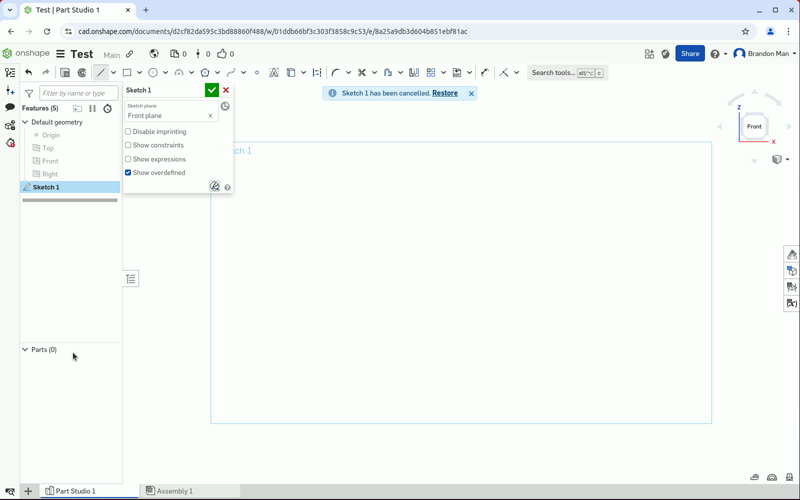
mouse_move(423, 282)
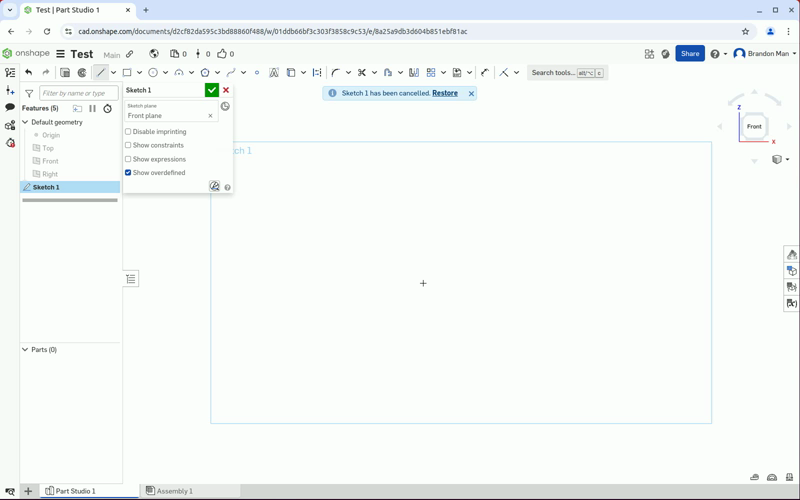
click(423, 282)
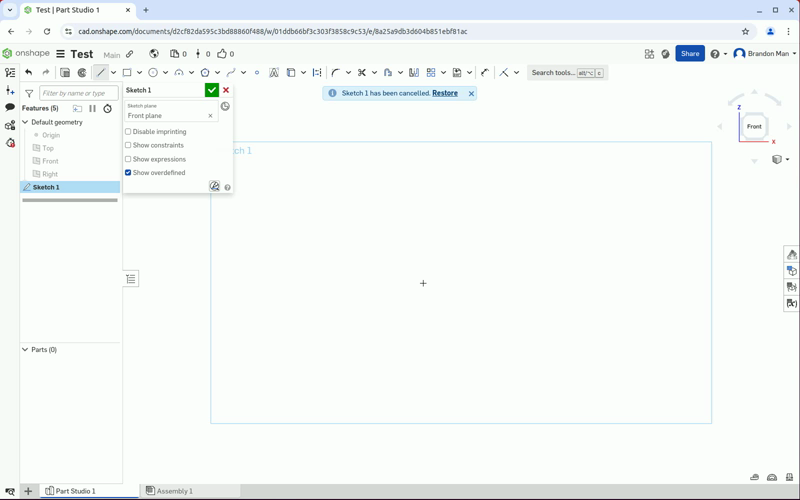
key_up(shift)
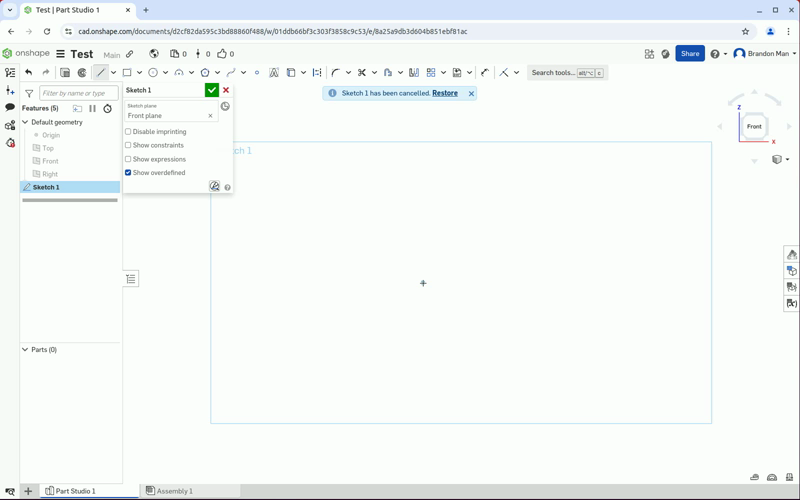
key_down(shift)
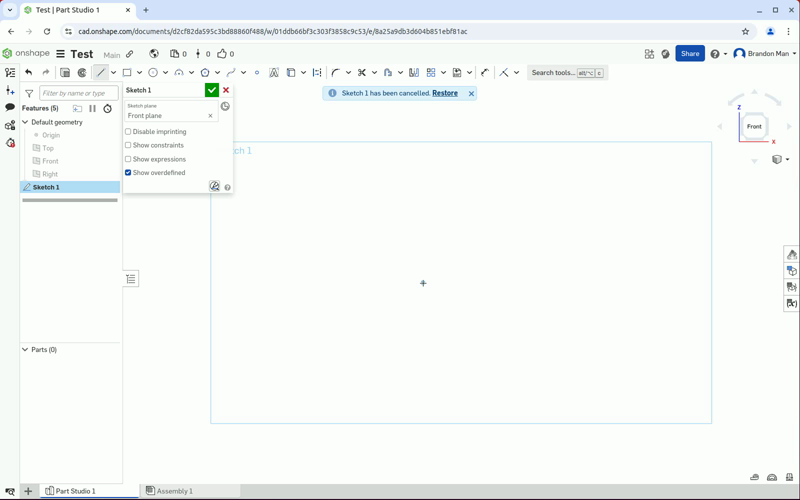
mouse_move(453, 282)
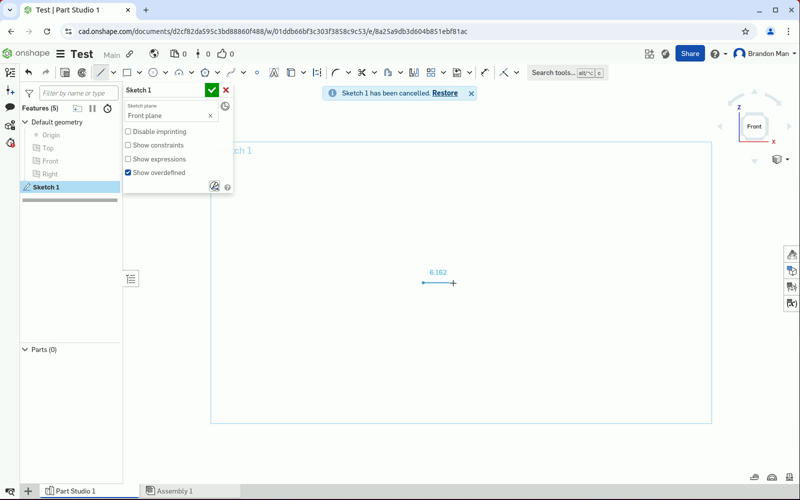
mouse_move(461, 282)
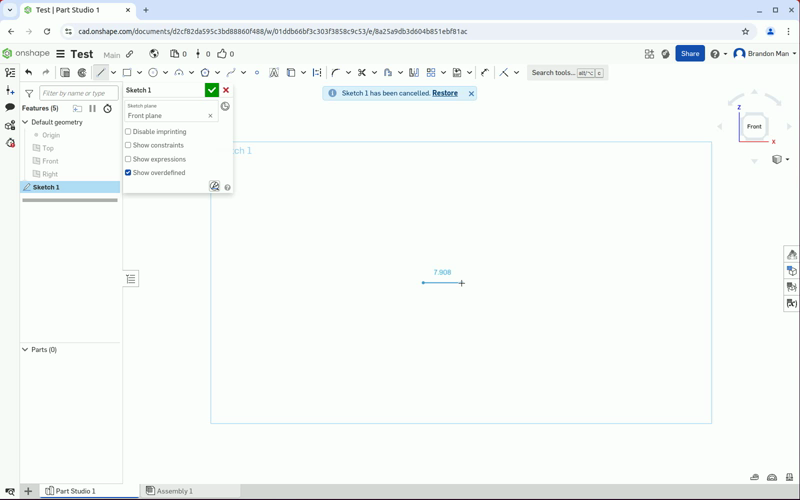
click(461, 282)
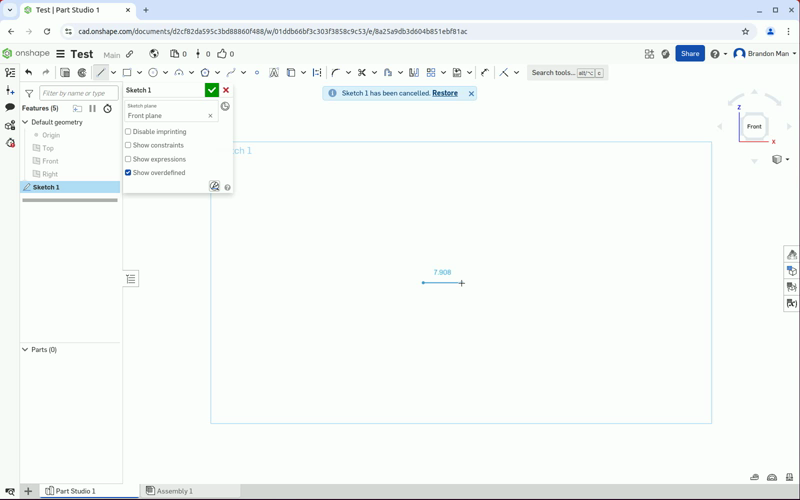
key_up(shift)
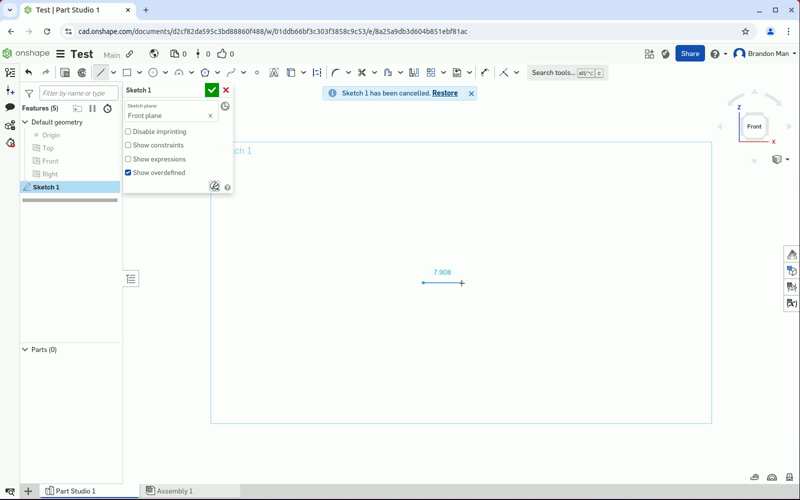
key_down(shift)
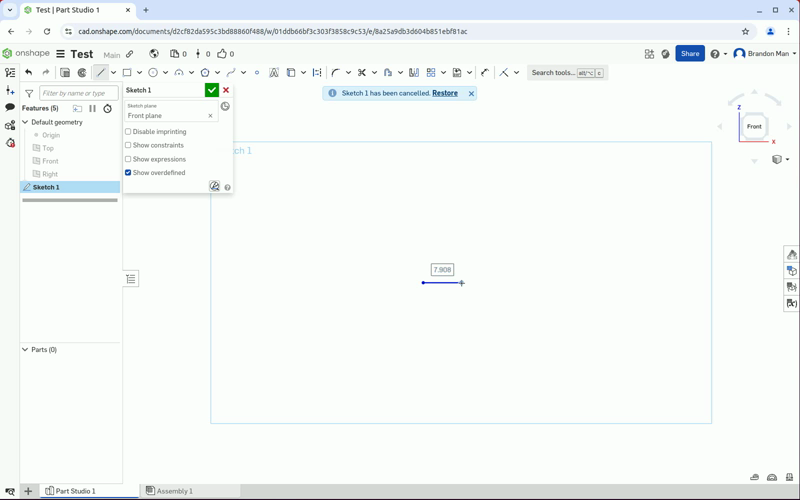
mouse_move(491, 282)
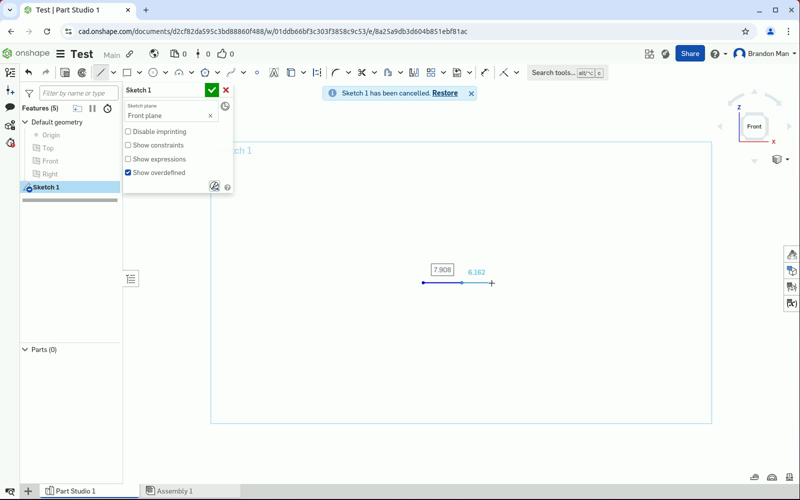
mouse_move(461, 244)
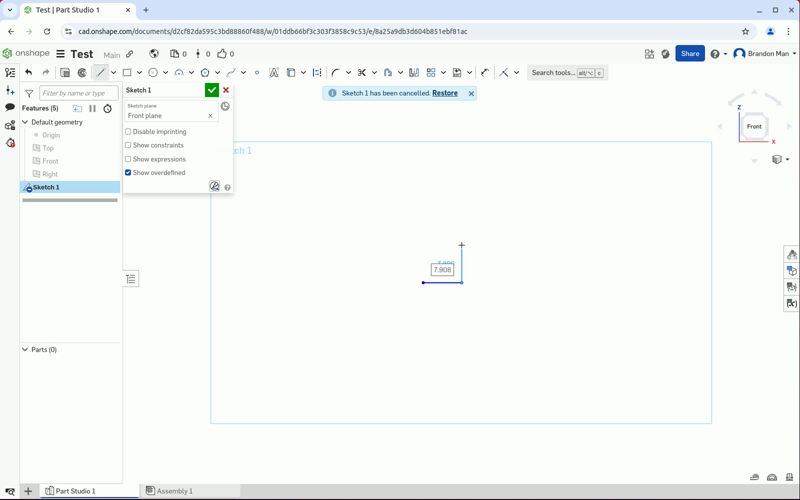
click(461, 244)
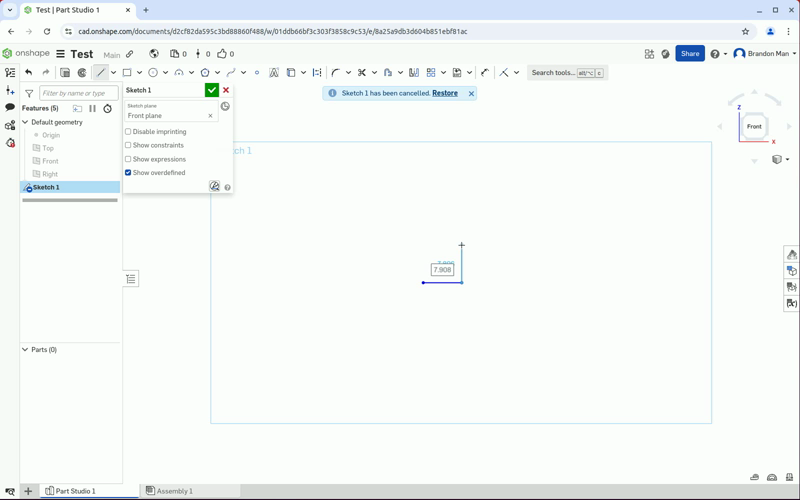
key_up(shift)
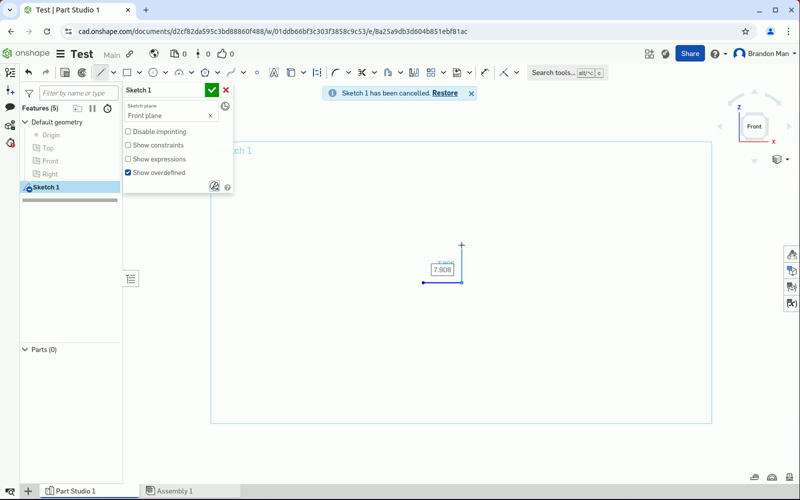
key_down(shift)
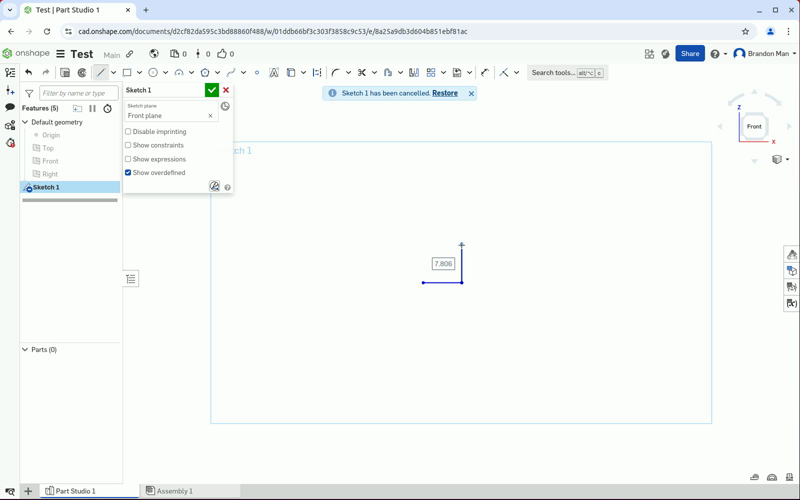
mouse_move(491, 244)
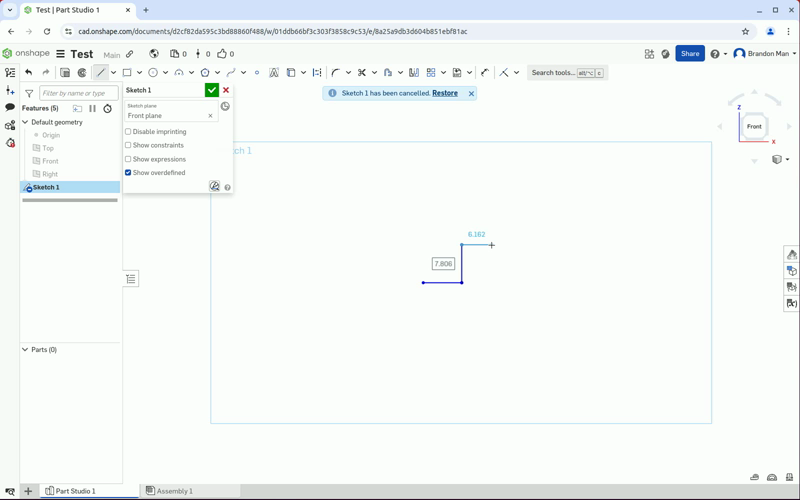
mouse_move(423, 244)
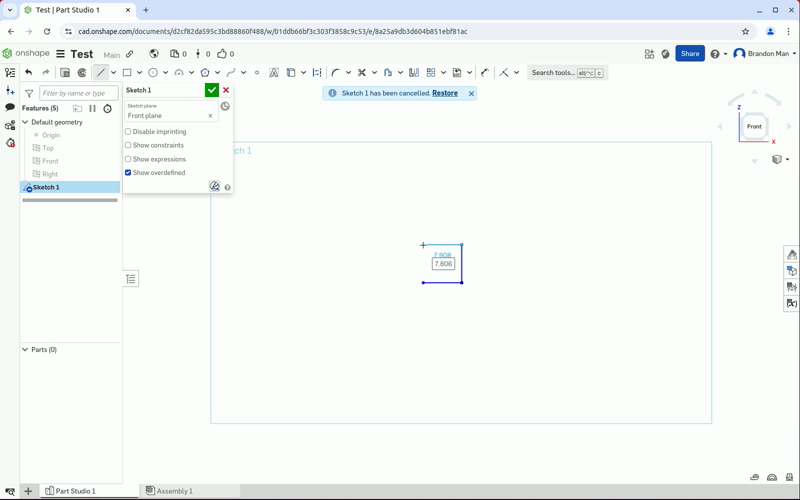
click(423, 244)
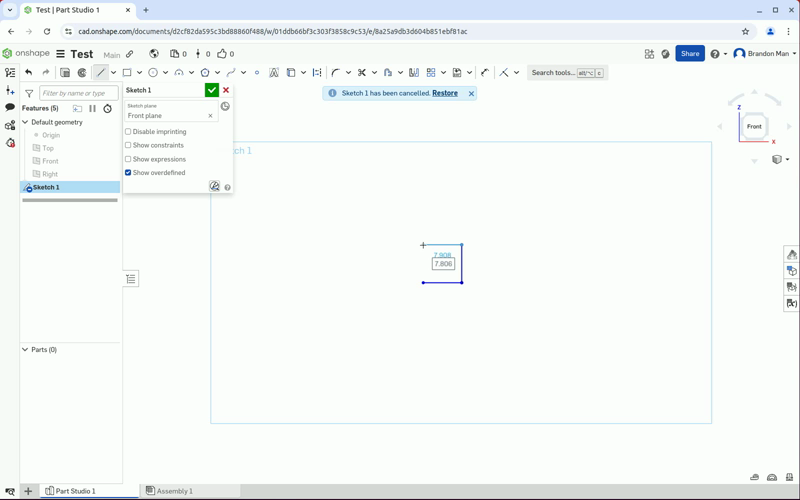
key_up(shift)
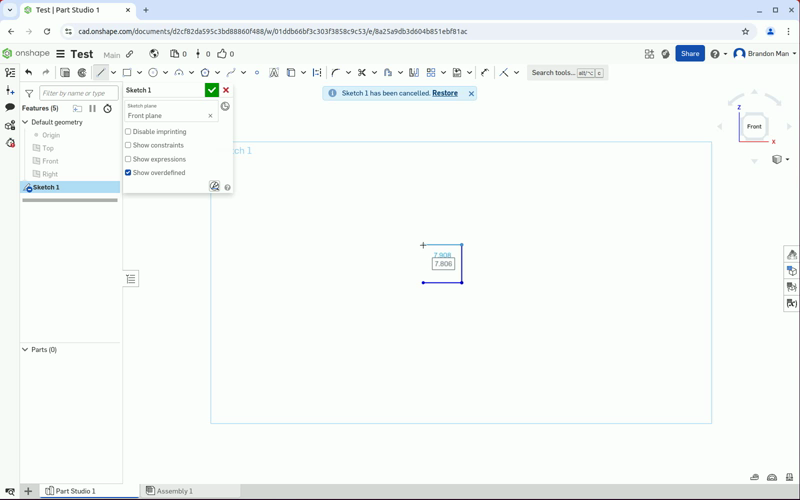
mouse_move(453, 244)
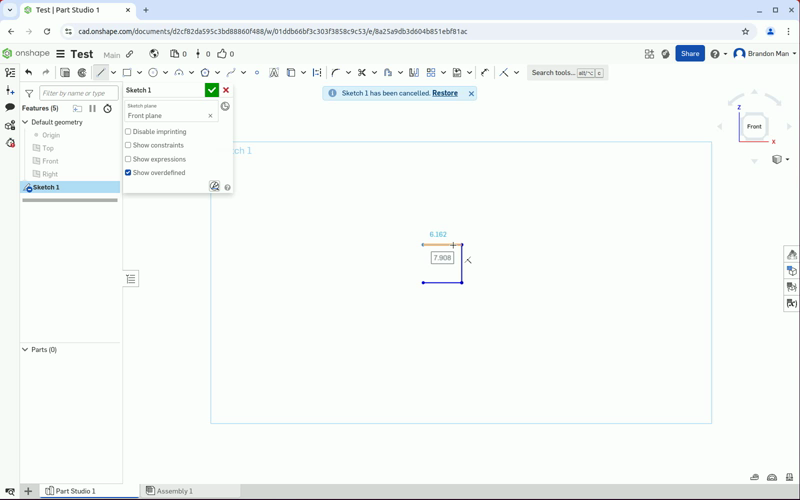
key_down(shift)
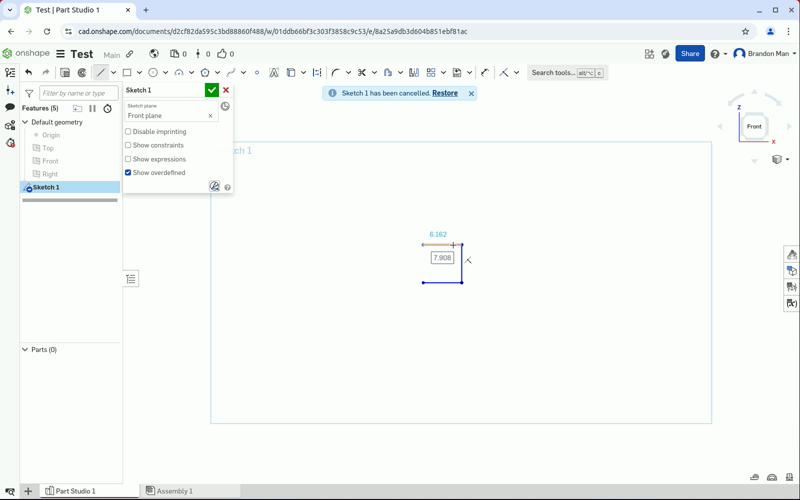
mouse_move(423, 282)
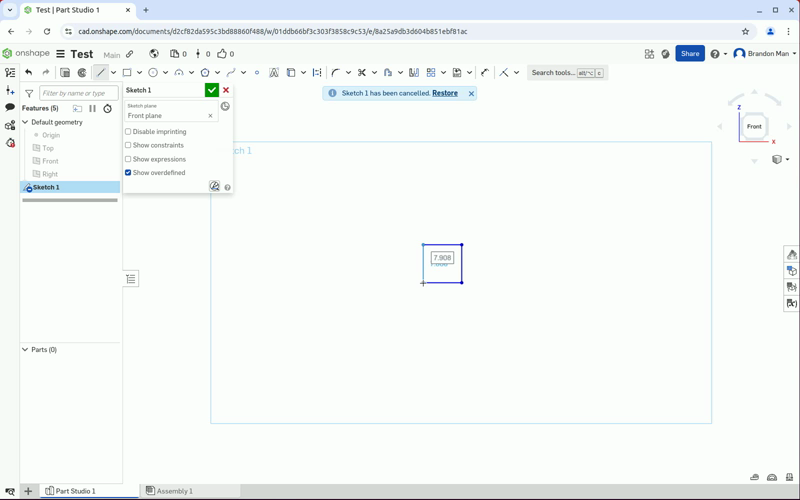
key_up(shift)
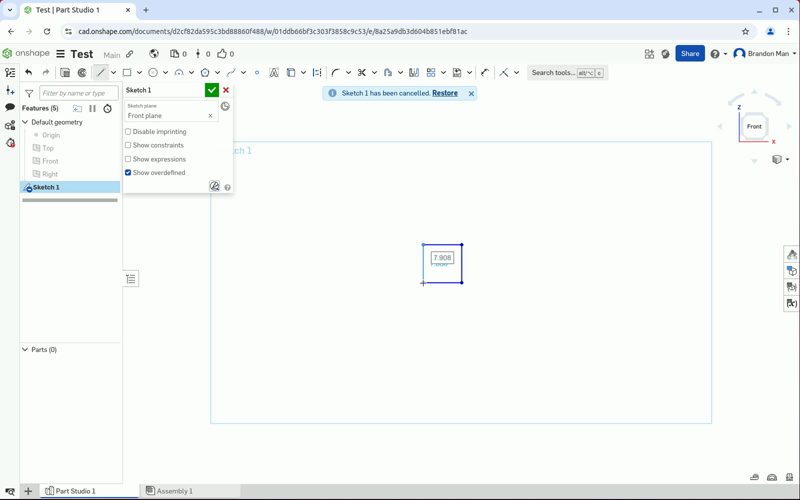
click(423, 282)
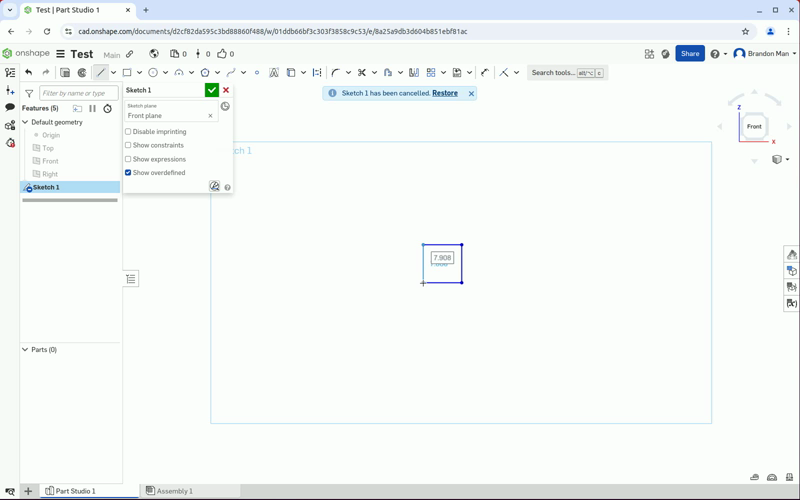
key(esc)
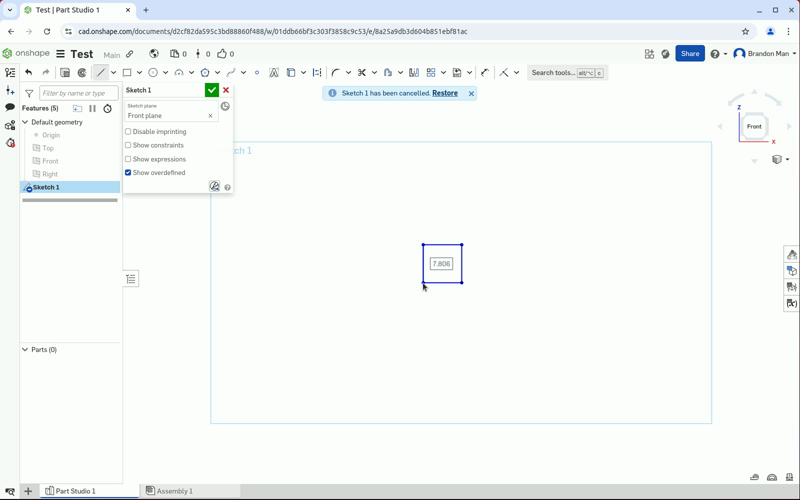
mouse_move(430, 256)
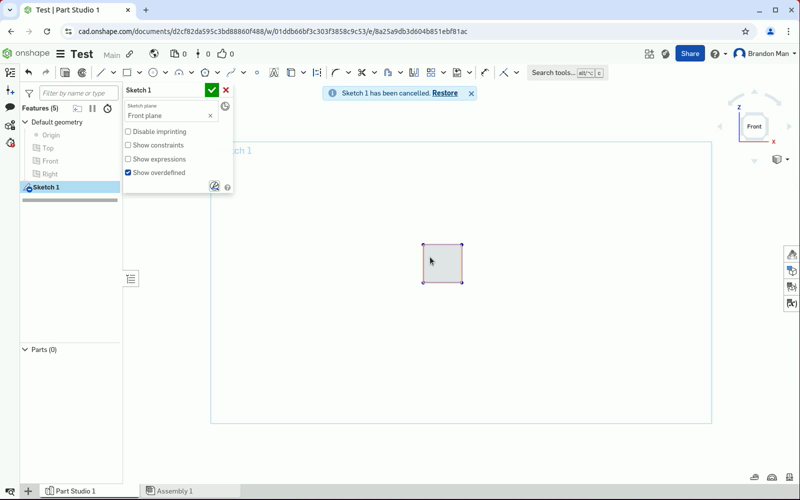
scroll(6)
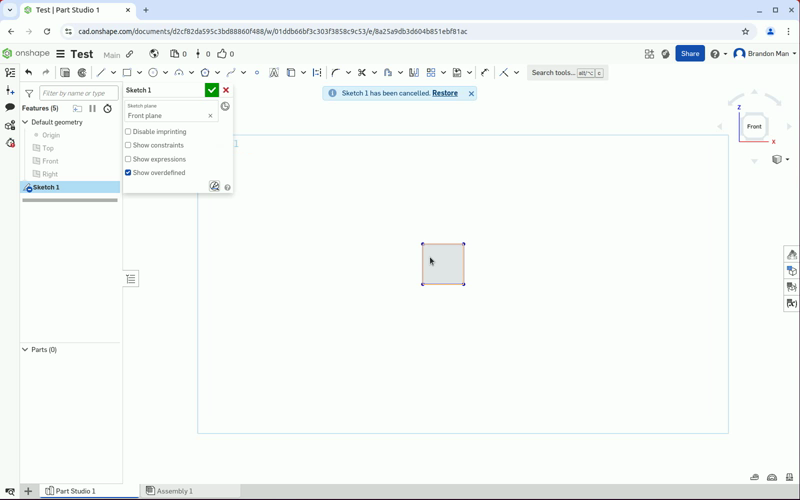
scroll(6)
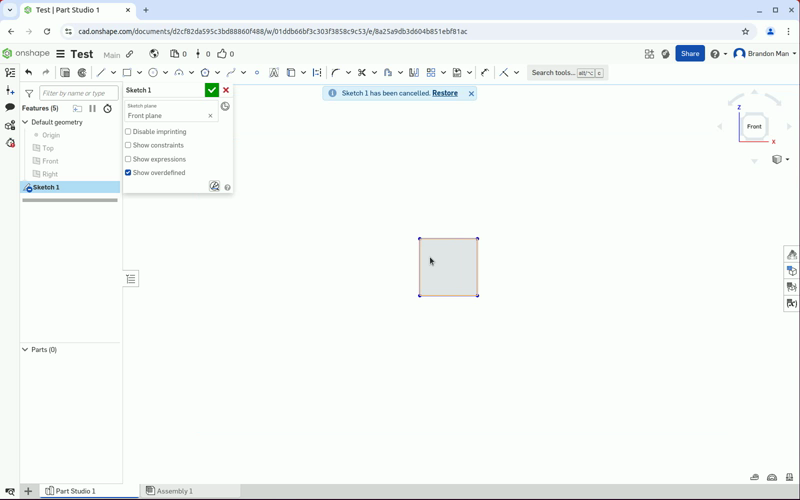
scroll(6)
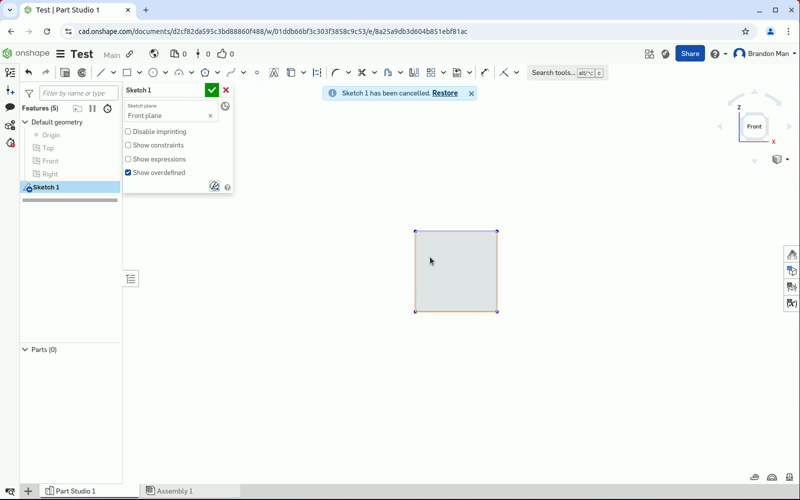
scroll(6)
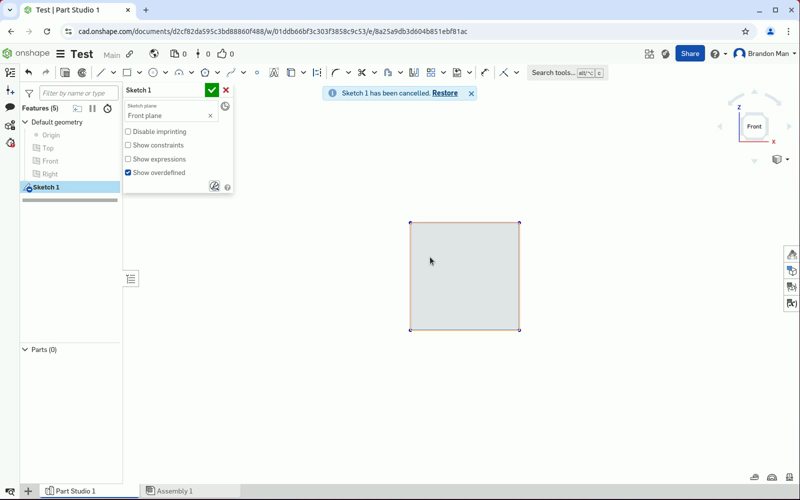
scroll(6)
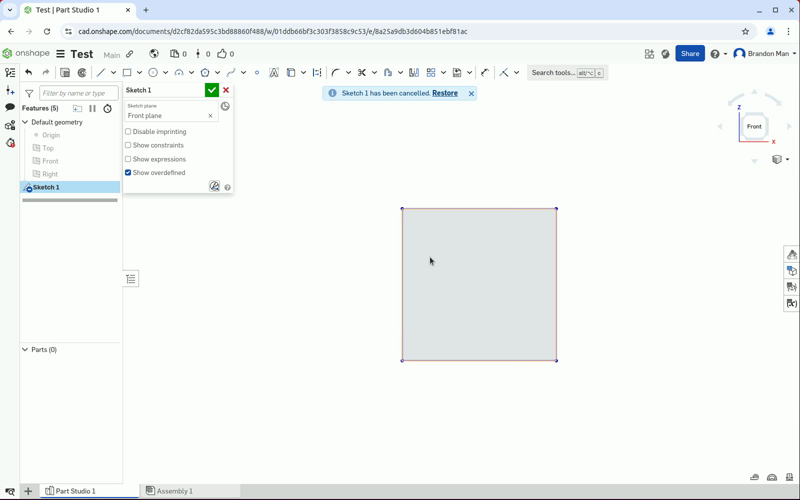
scroll(6)
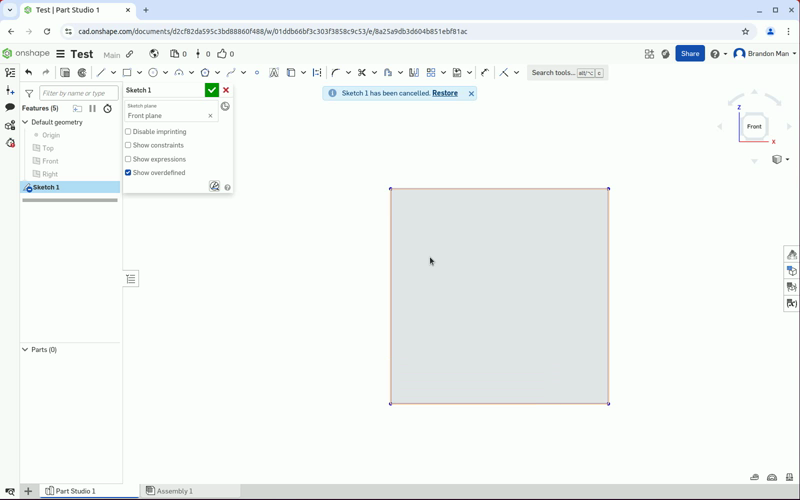
scroll(6)
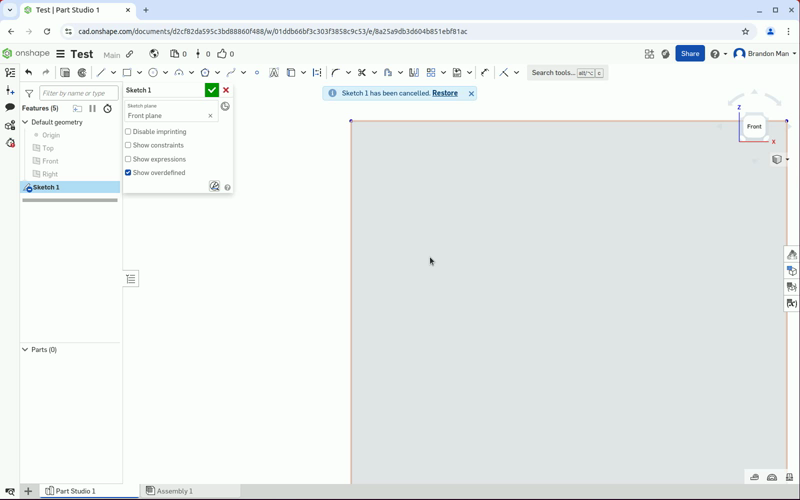
click(430, 256)
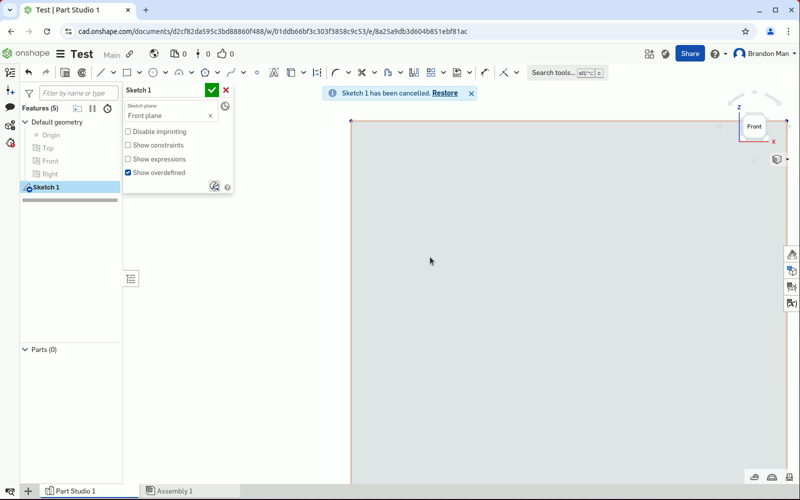
scroll(-6)
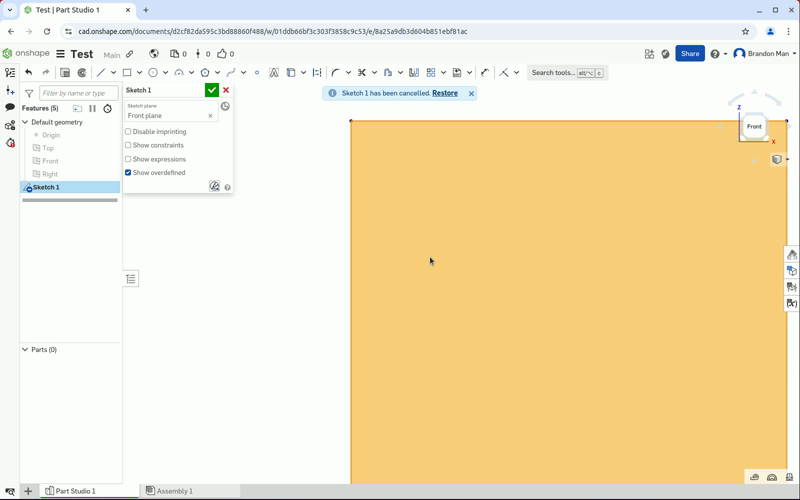
scroll(-6)
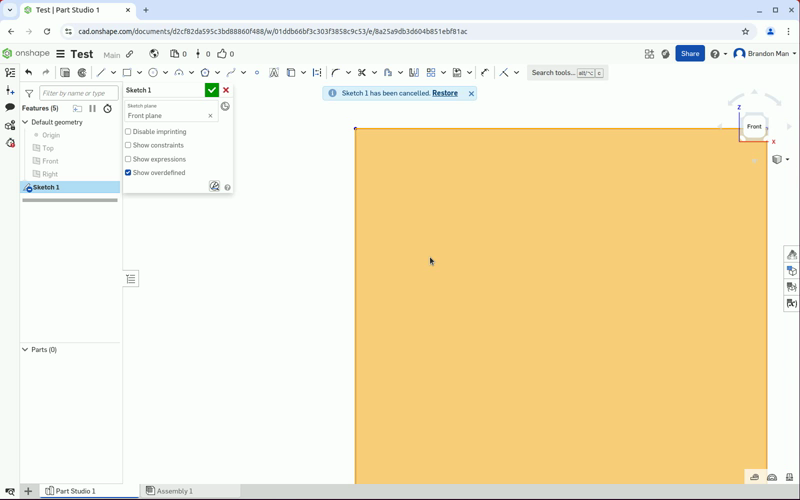
scroll(-6)
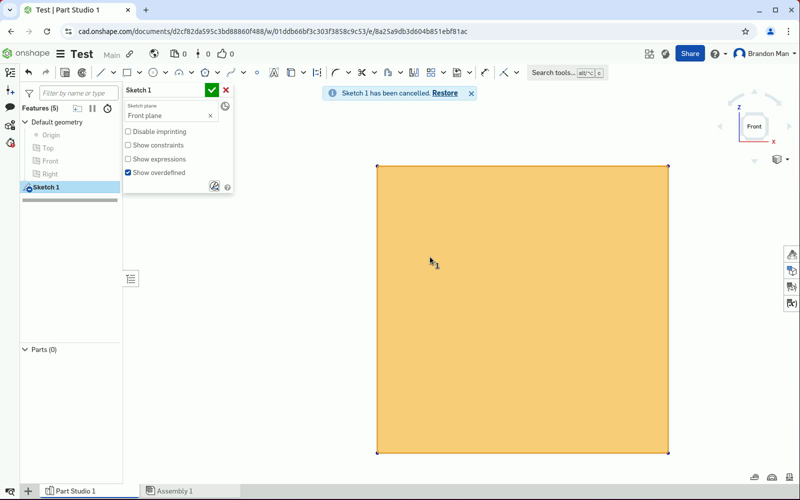
scroll(-6)
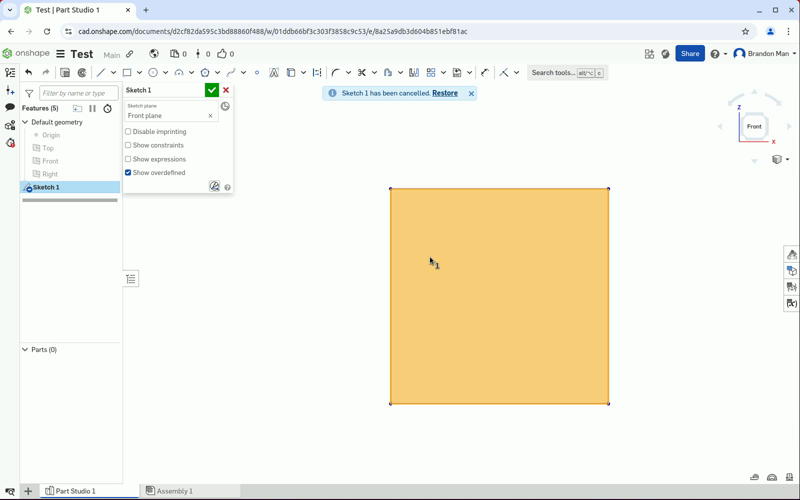
scroll(-6)
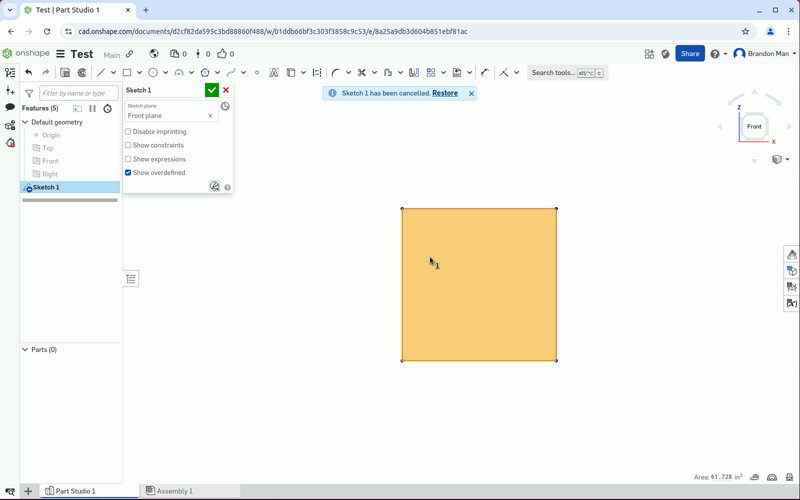
scroll(-6)
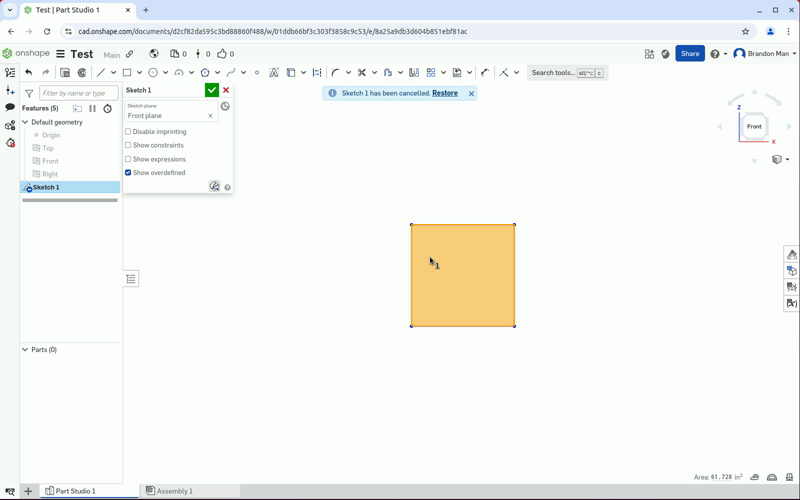
scroll(-6)
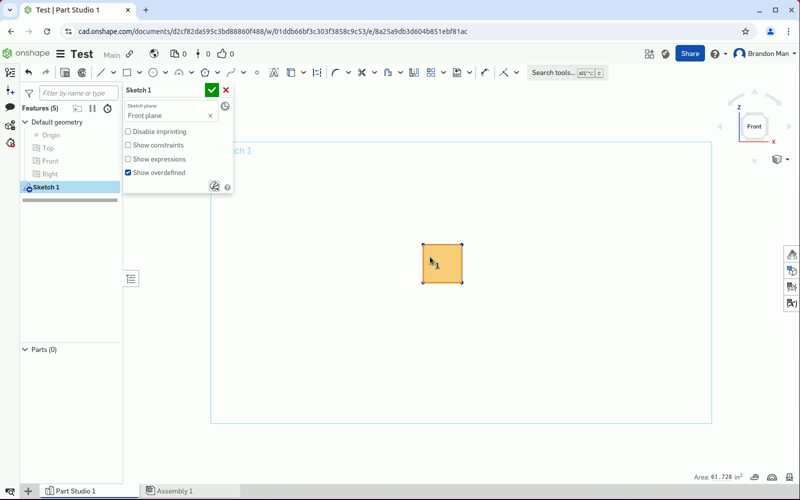
mouse_move(73, 352)
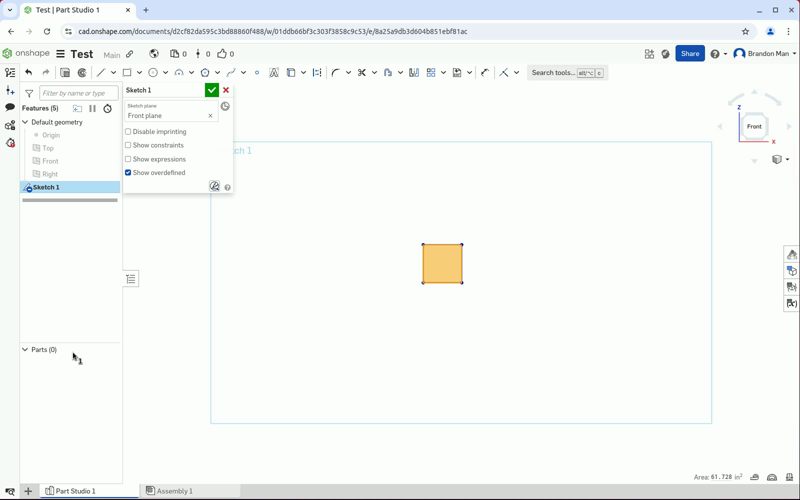
key(shift+y)
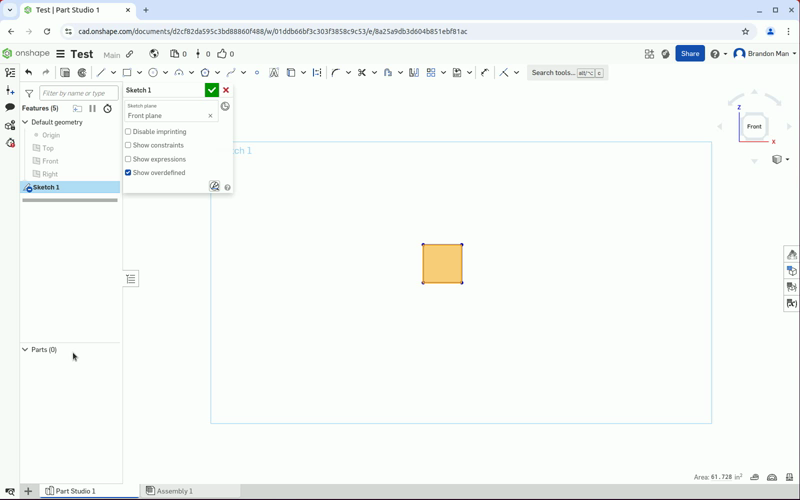
key(shift+e)
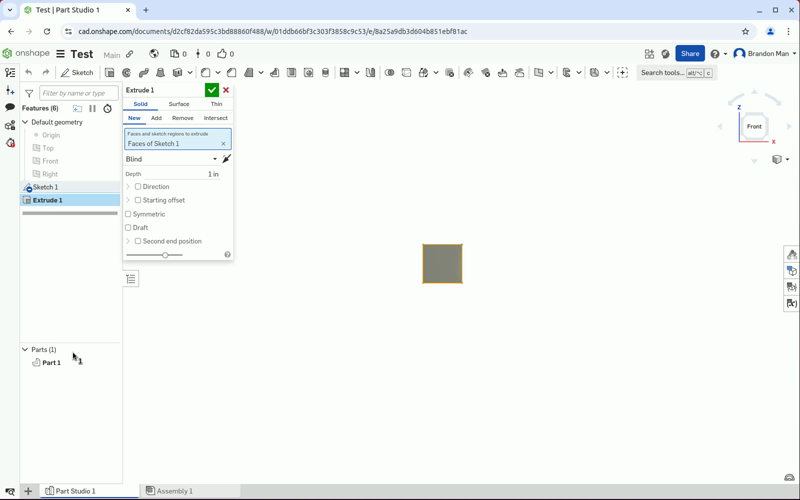
mouse_move(143, 106)
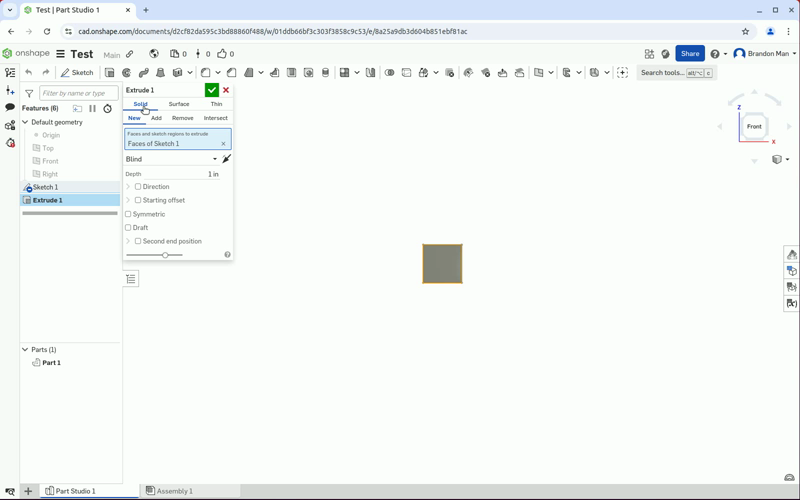
click(143, 106)
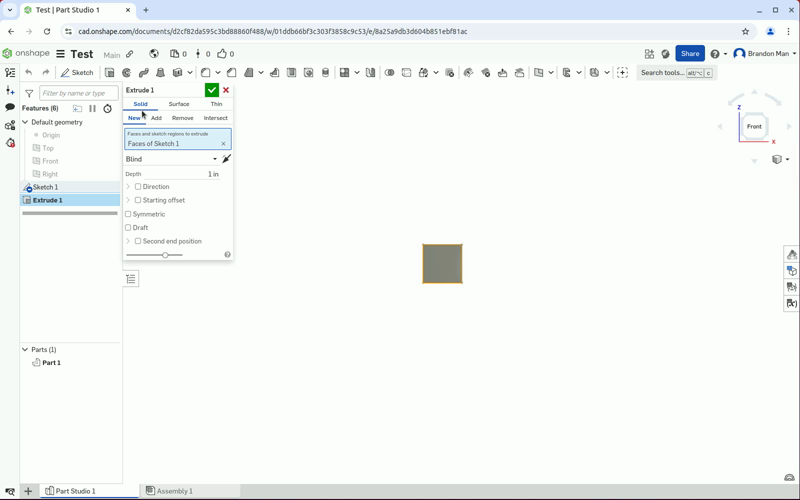
mouse_move(137, 120)
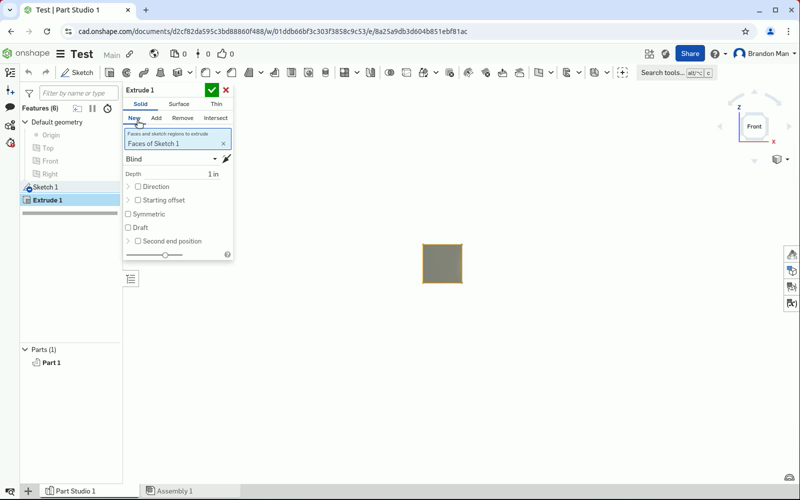
click(137, 120)
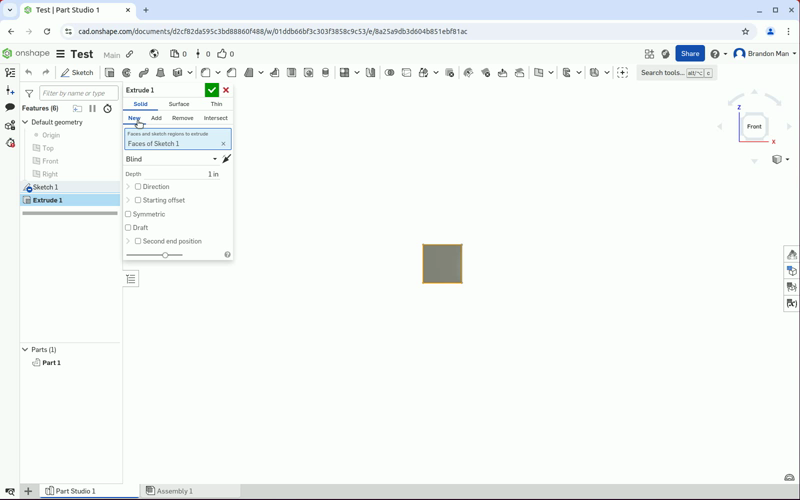
key(tab, 4)
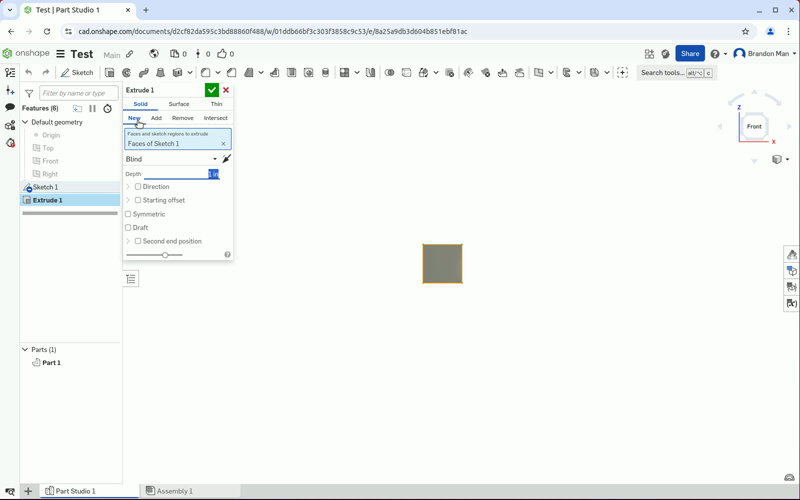
text(23.108)
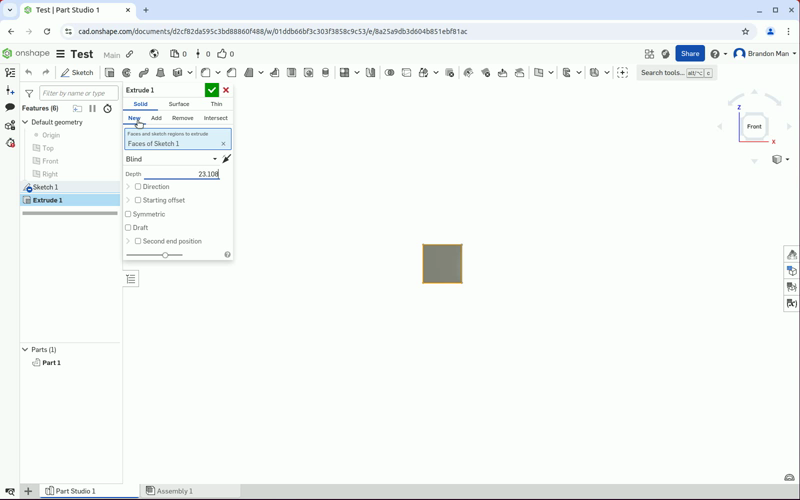
key(enter)
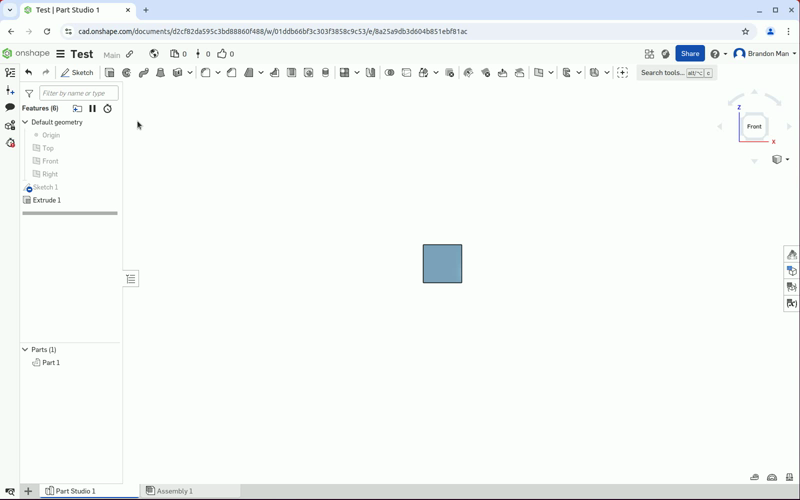
key(shift+h)
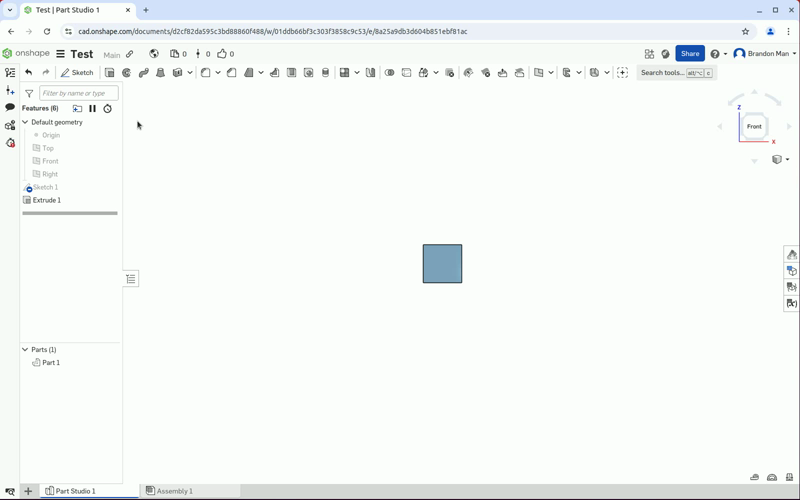
key(shift+h)
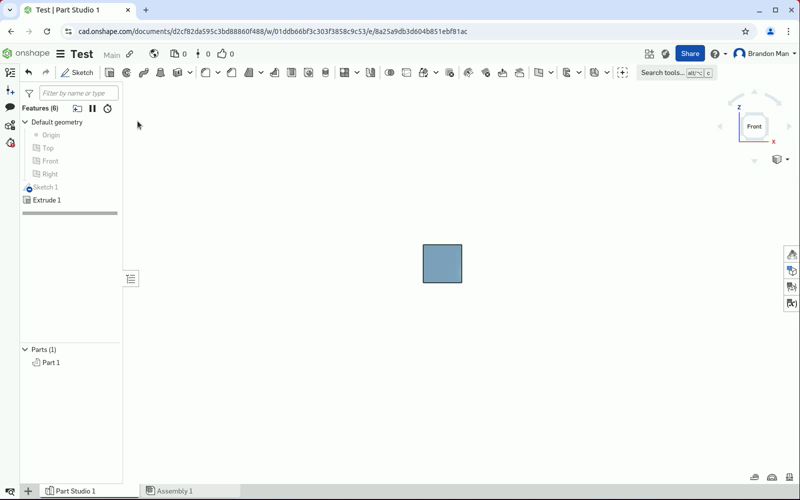
mouse_move(73, 189)
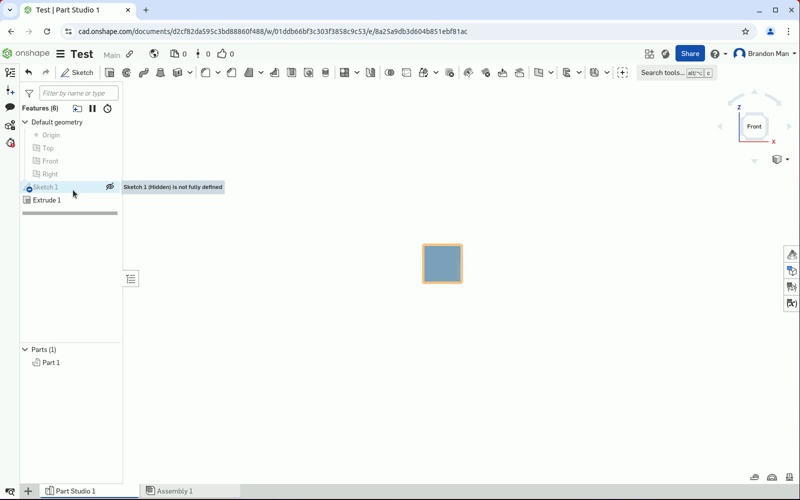
click(73, 189)
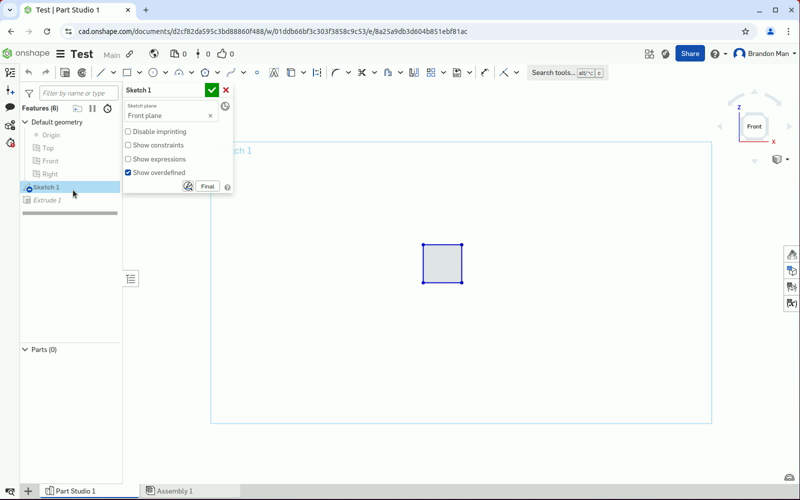
mouse_move(229, 92)
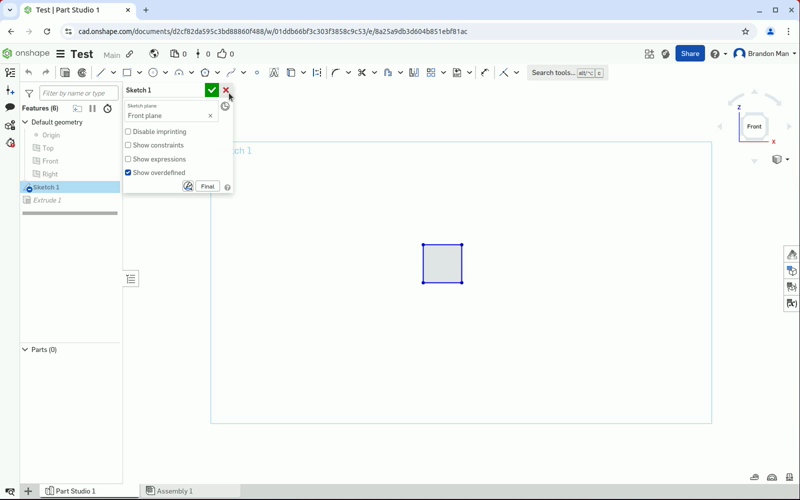
click(229, 92)
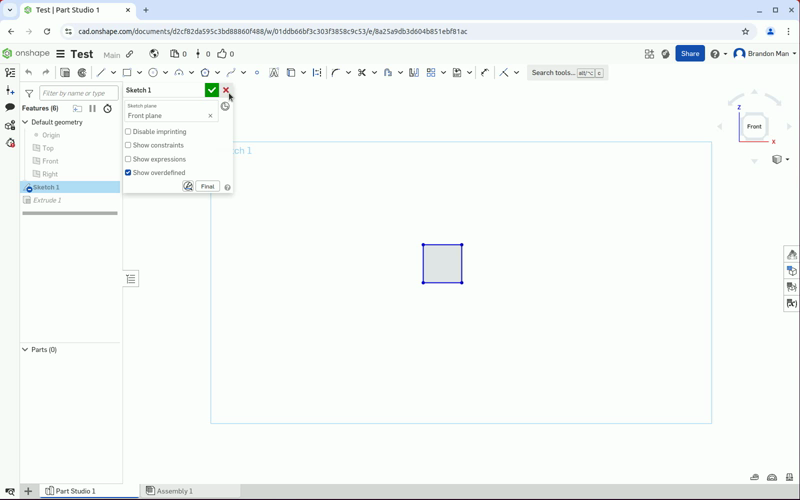
key(shift+s)
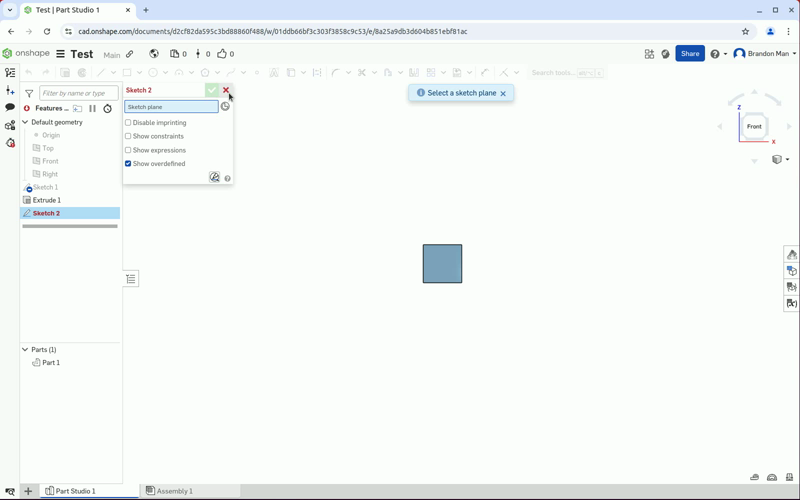
mouse_move(73, 163)
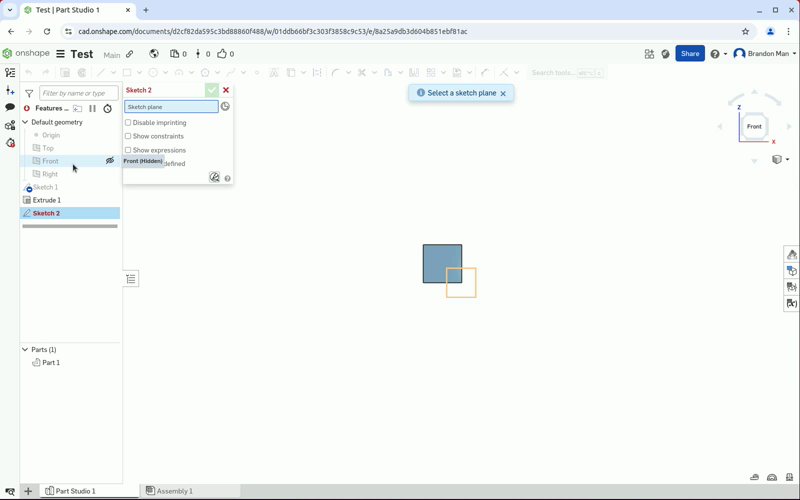
click(73, 163)
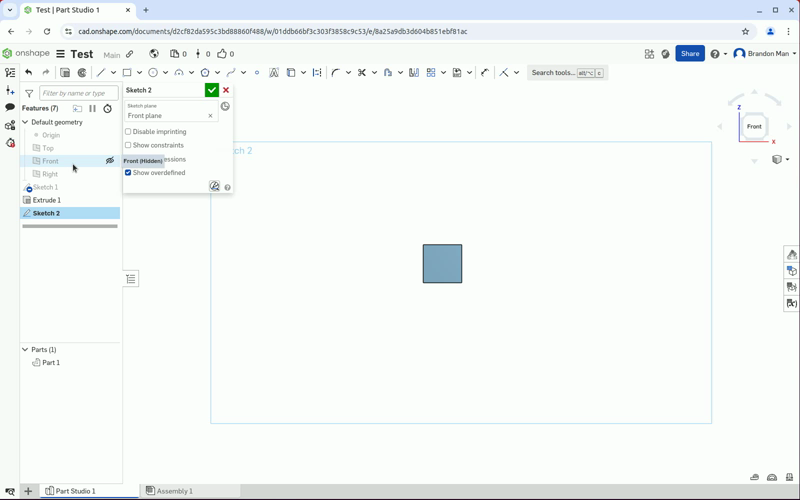
mouse_move(73, 352)
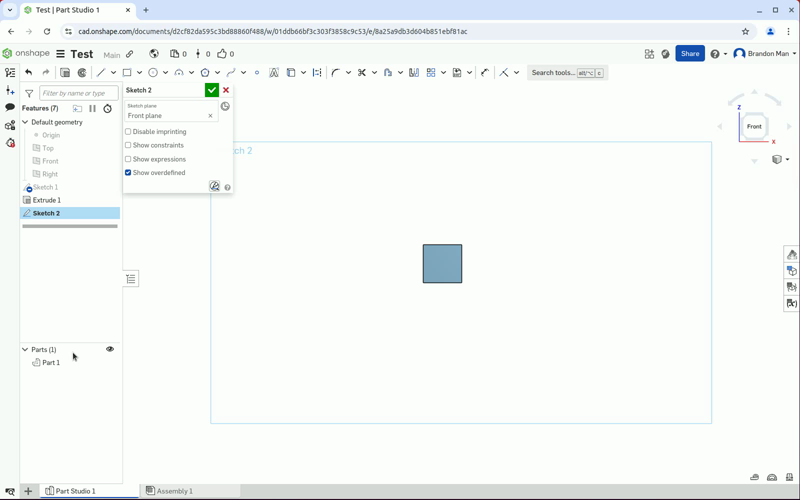
key(y)
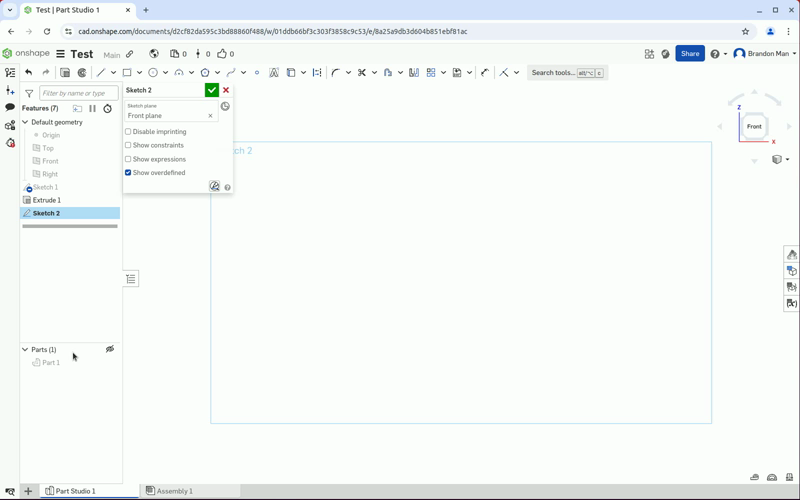
key(l)
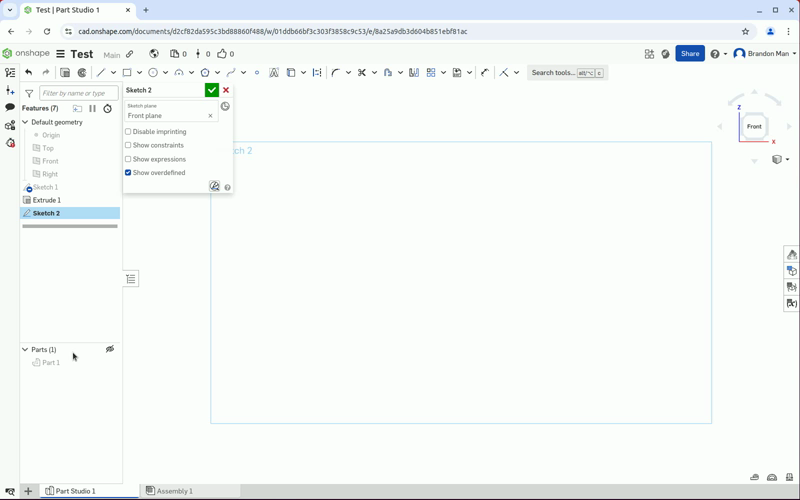
key_down(shift)
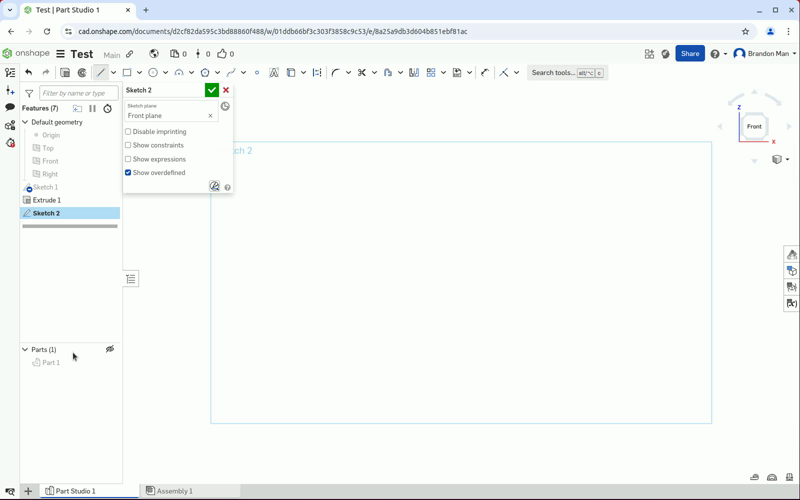
mouse_move(423, 245)
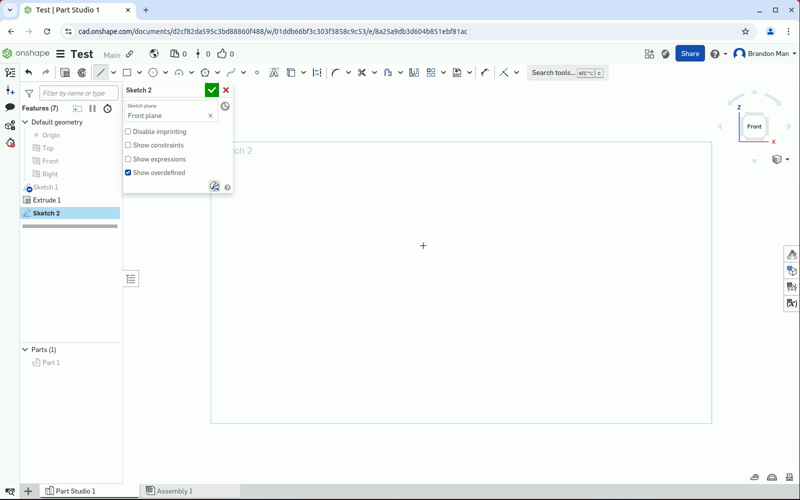
click(423, 245)
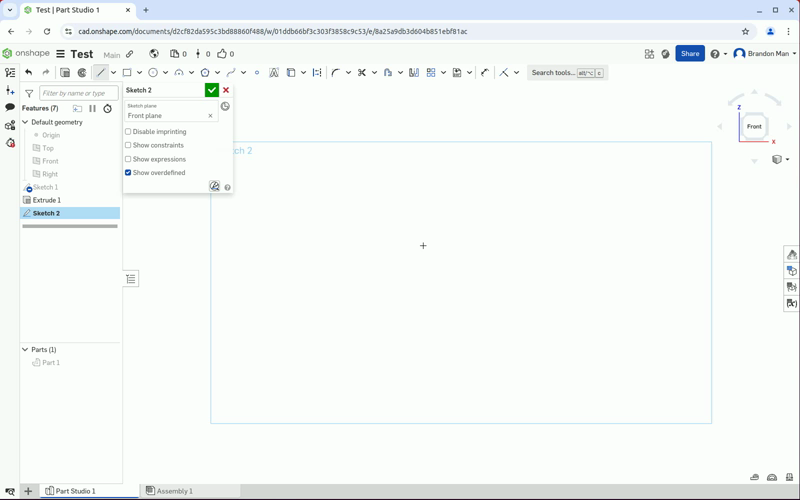
key_up(shift)
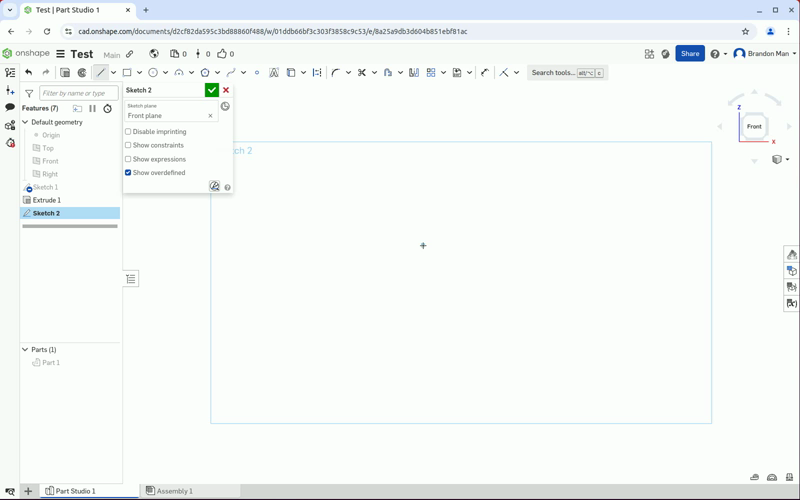
key_down(shift)
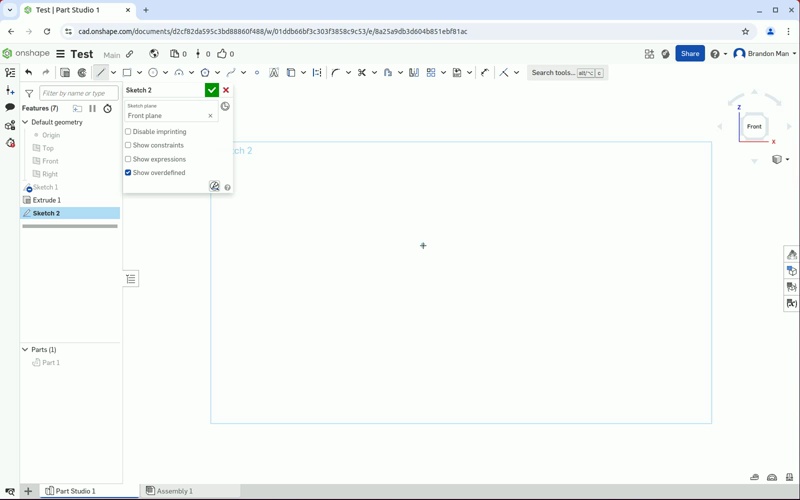
mouse_move(453, 245)
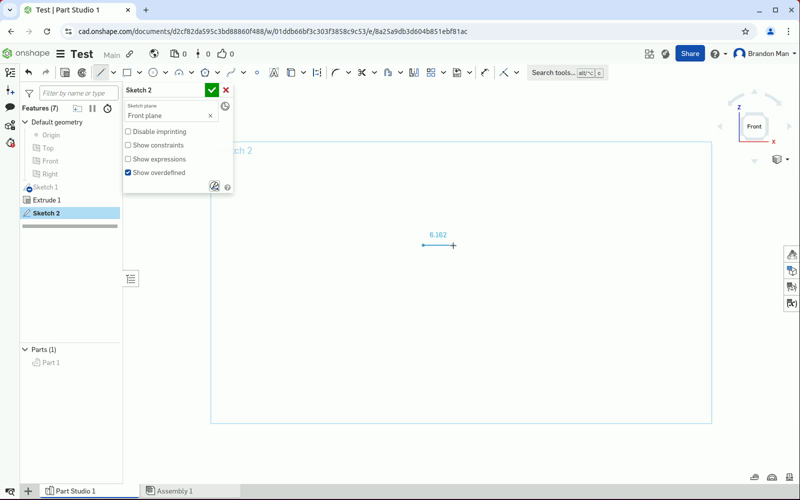
mouse_move(461, 245)
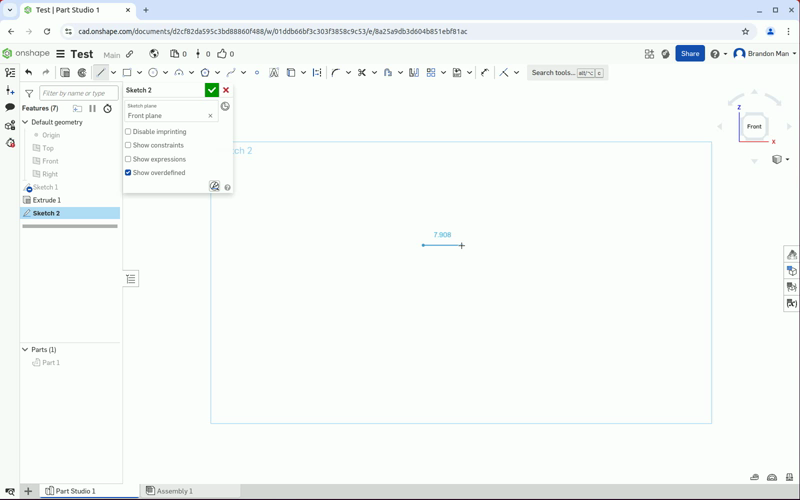
click(461, 245)
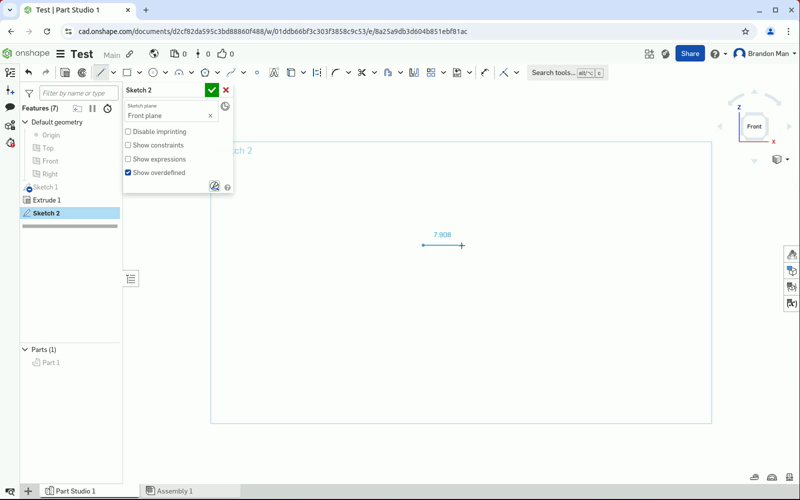
key_up(shift)
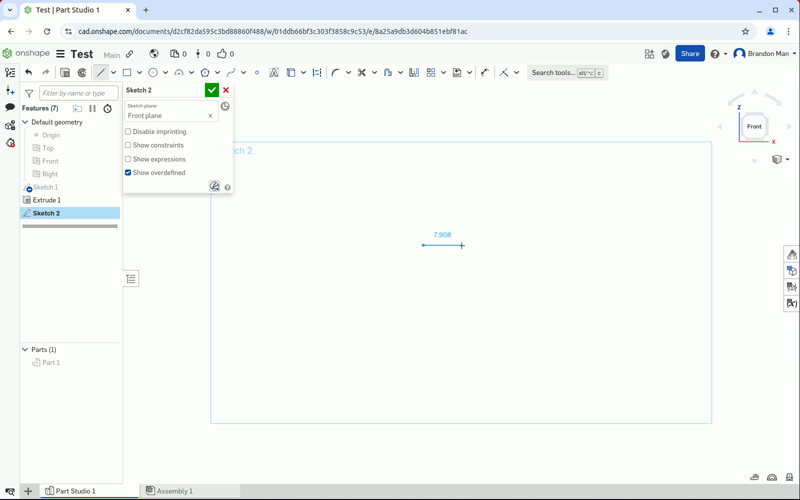
key_down(shift)
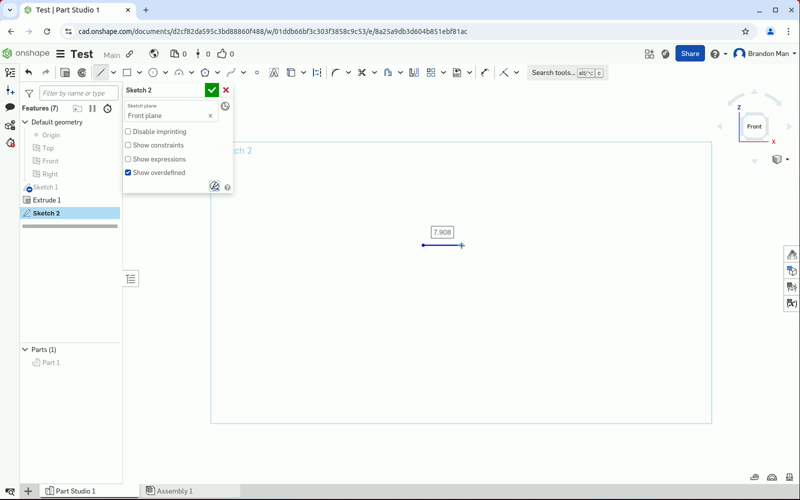
mouse_move(491, 245)
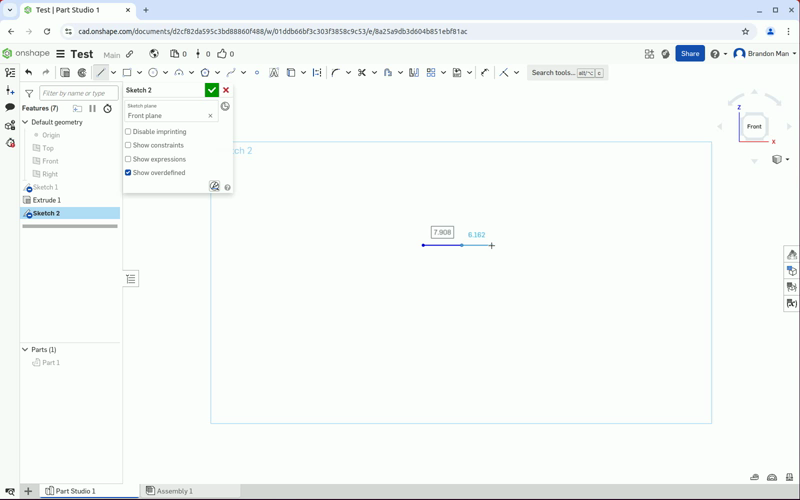
mouse_move(461, 207)
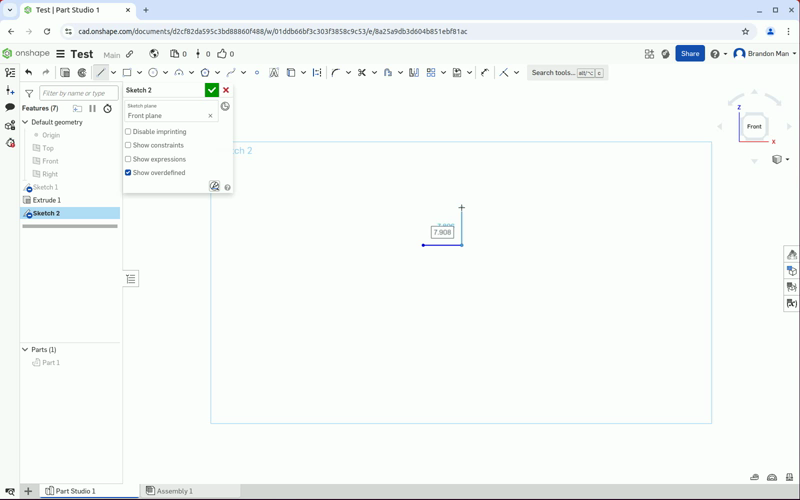
click(461, 207)
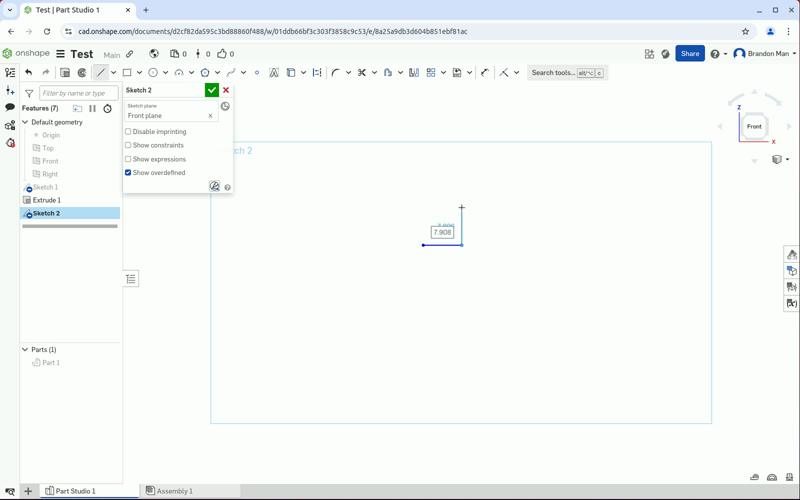
key_up(shift)
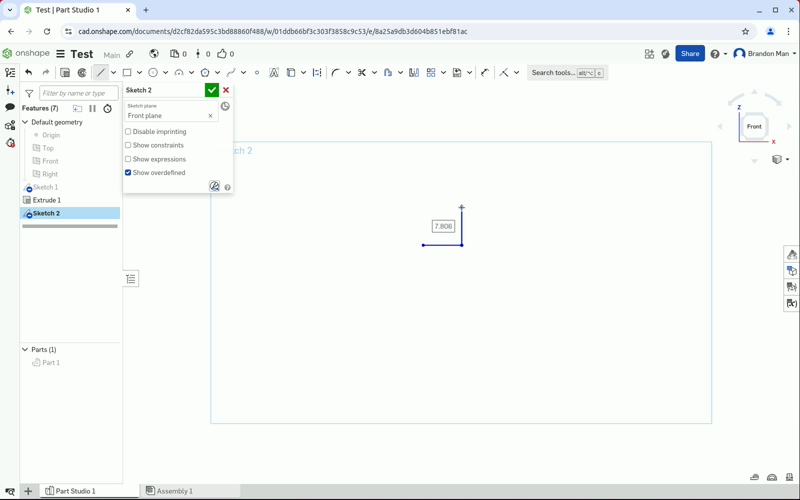
key_down(shift)
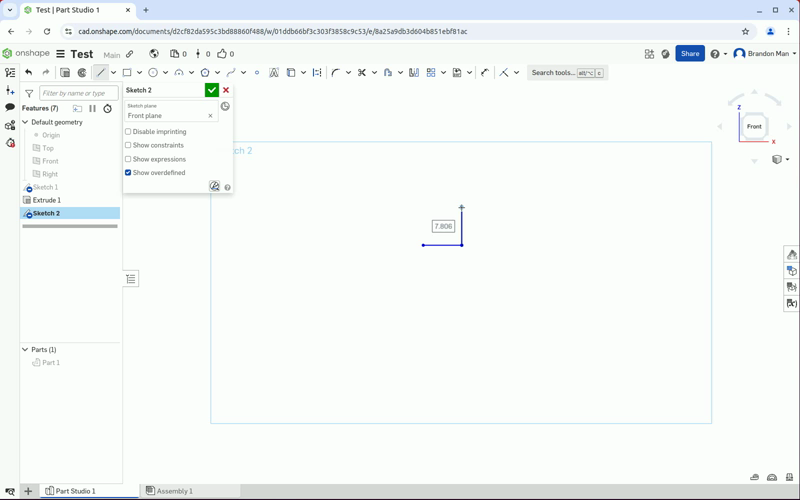
mouse_move(491, 207)
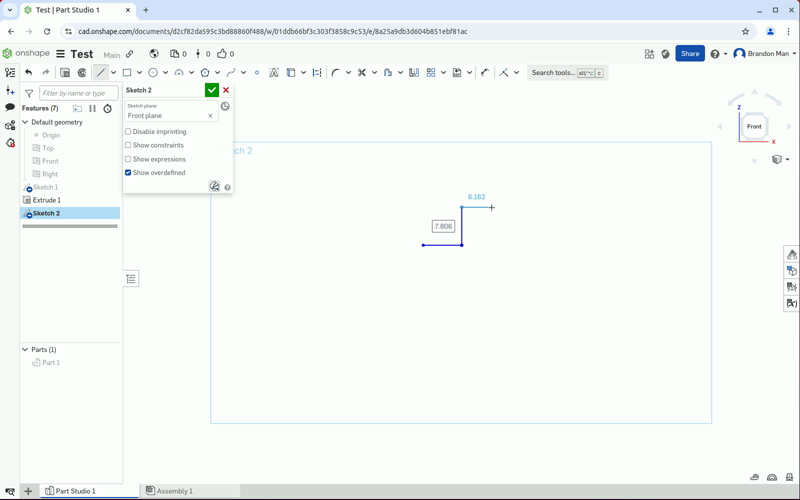
mouse_move(423, 207)
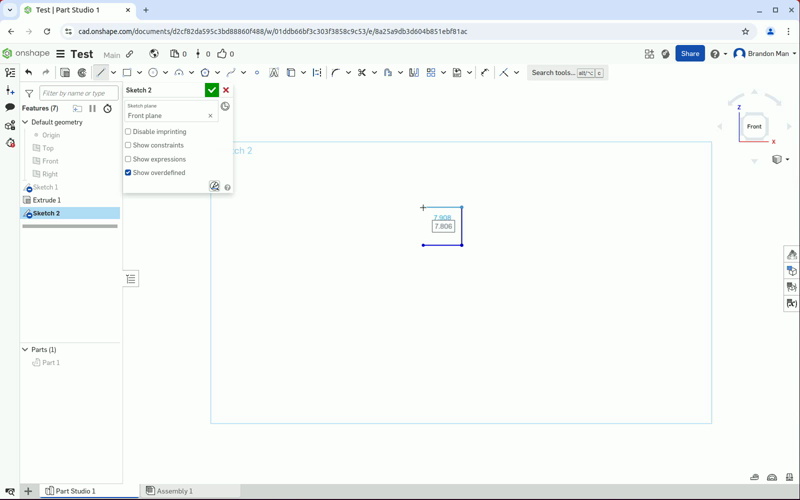
click(423, 207)
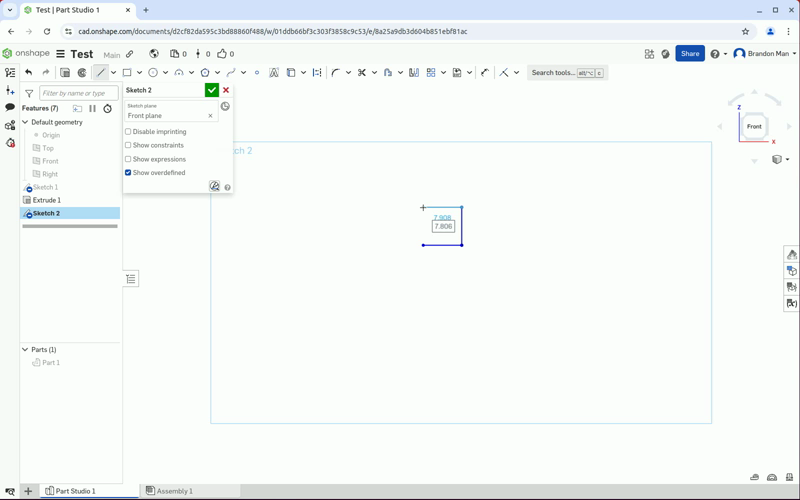
key_up(shift)
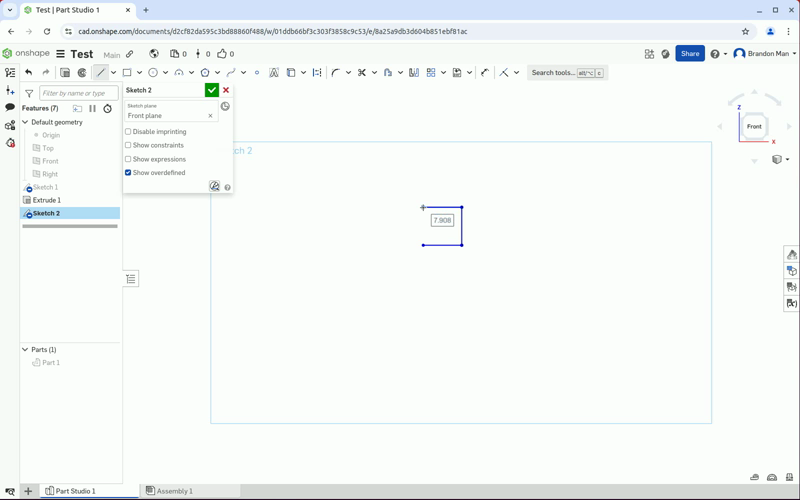
key_down(shift)
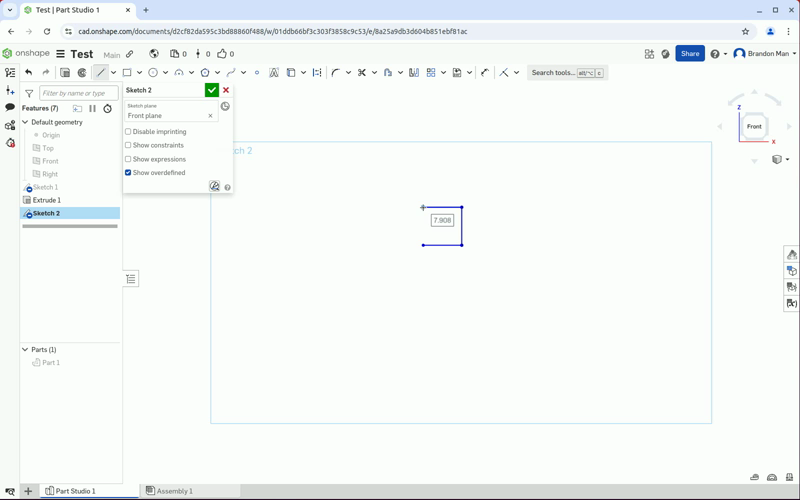
mouse_move(453, 207)
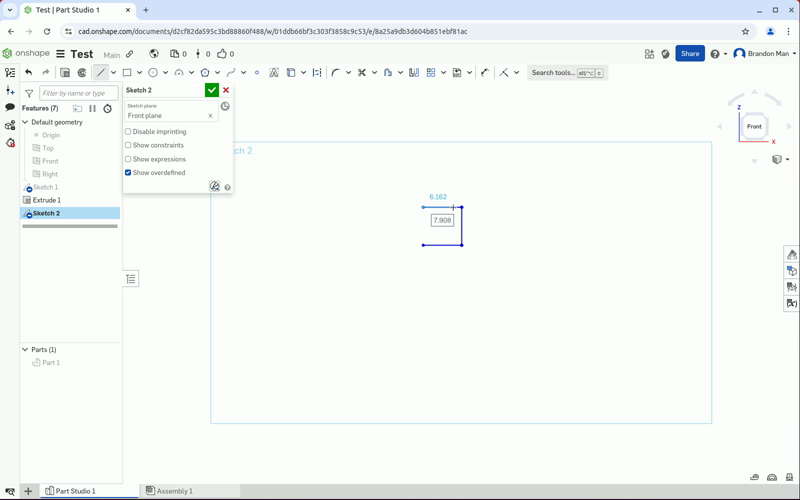
mouse_move(423, 226)
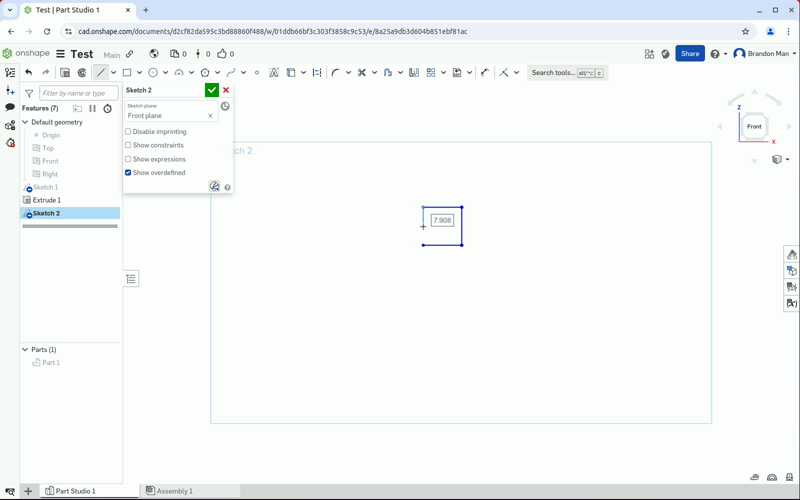
click(423, 226)
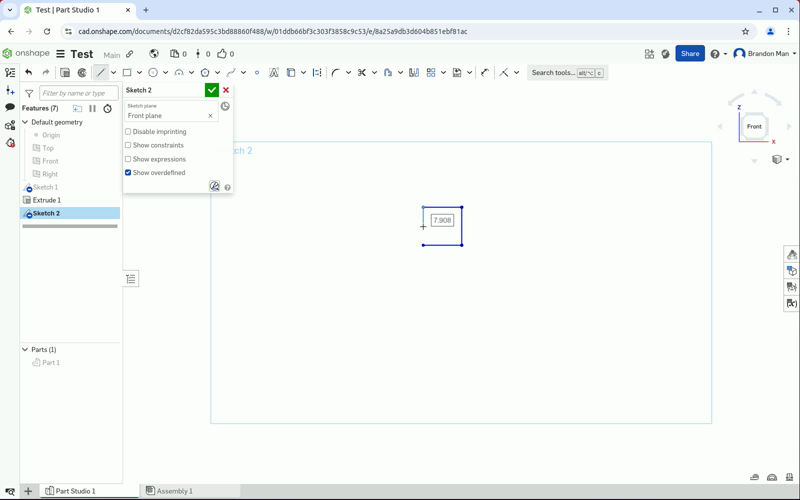
key_up(shift)
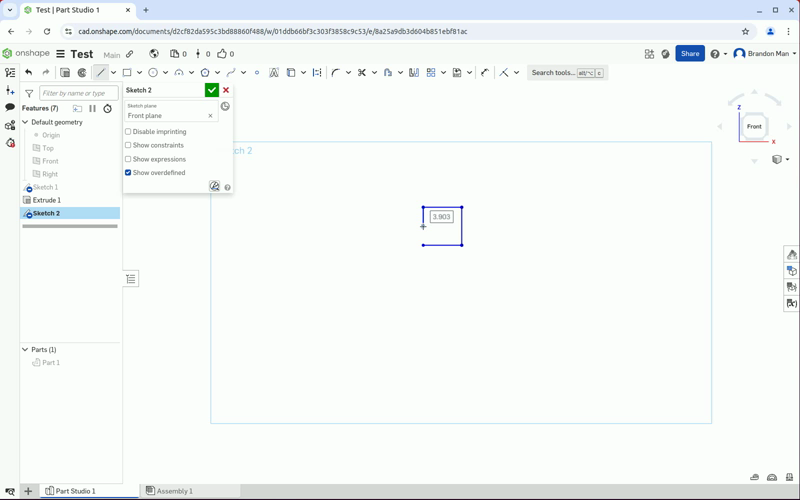
mouse_move(453, 226)
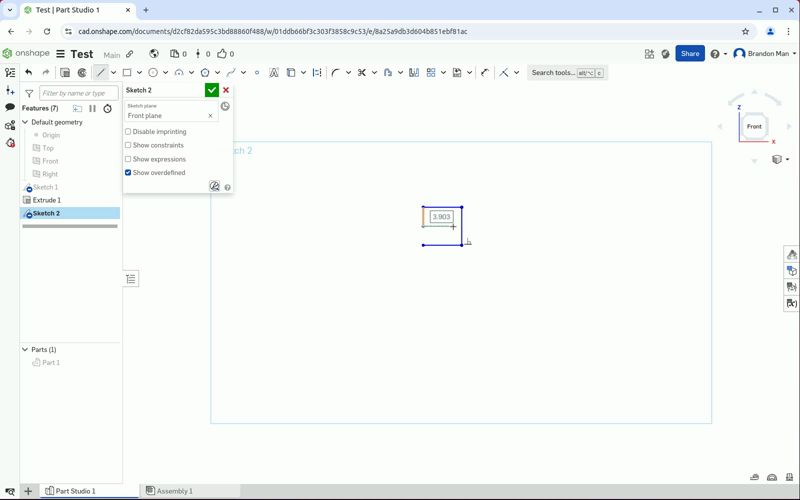
key_down(shift)
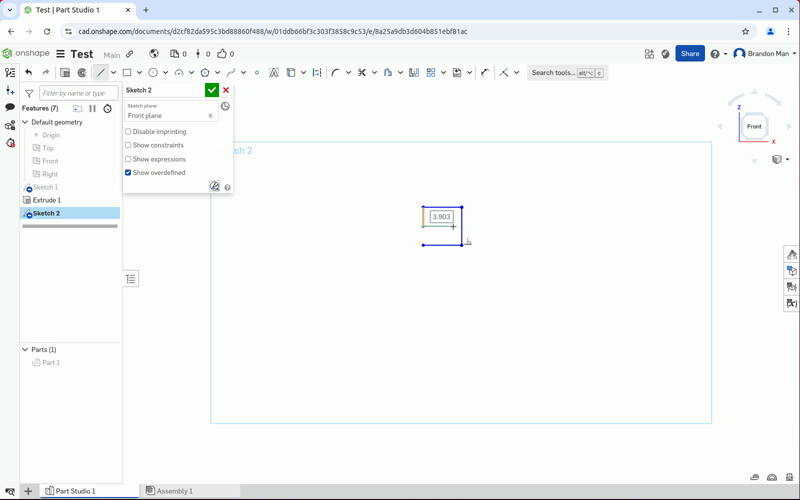
mouse_move(423, 245)
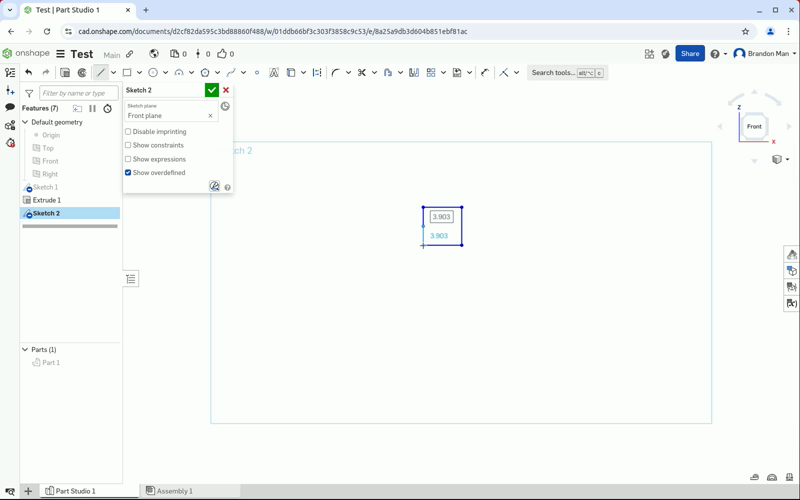
key_up(shift)
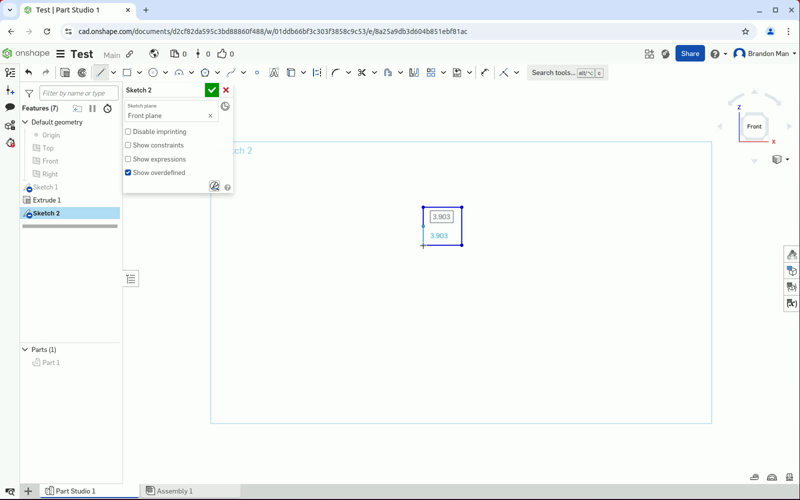
click(423, 245)
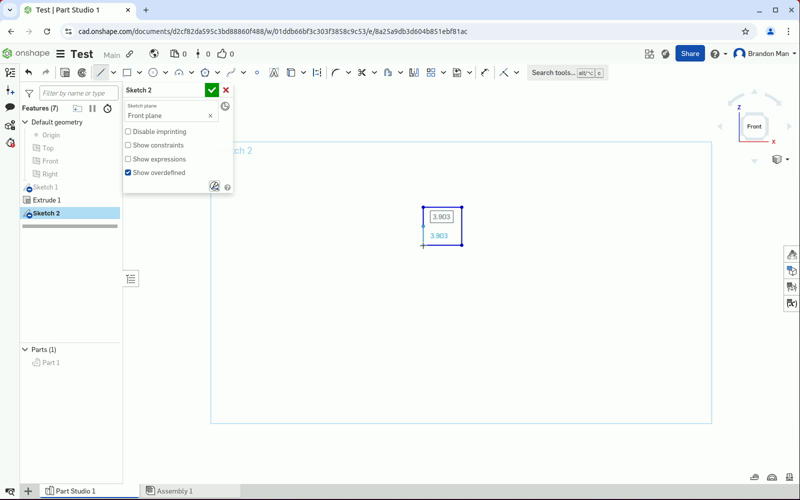
key(esc)
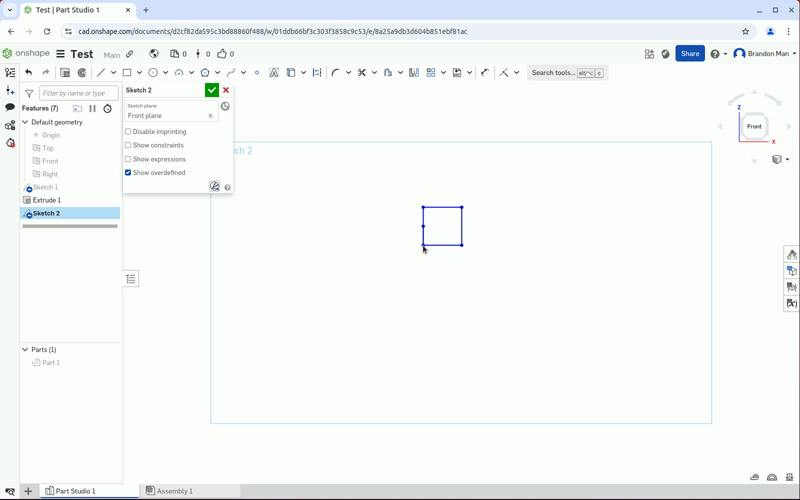
mouse_move(451, 232)
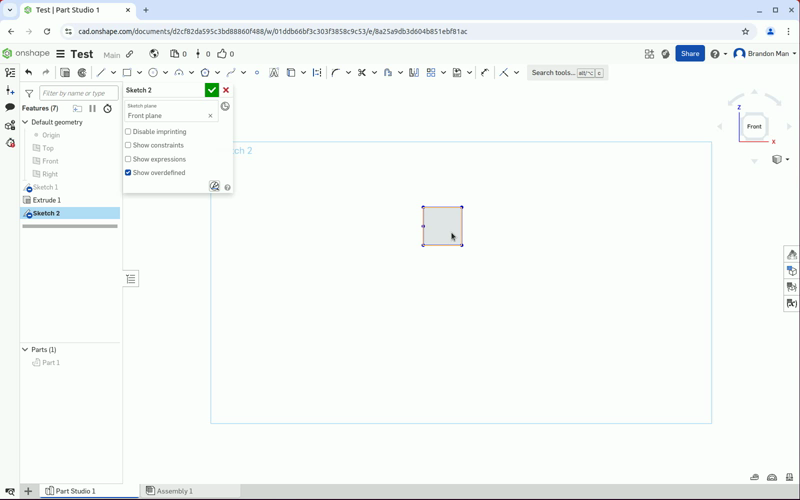
scroll(6)
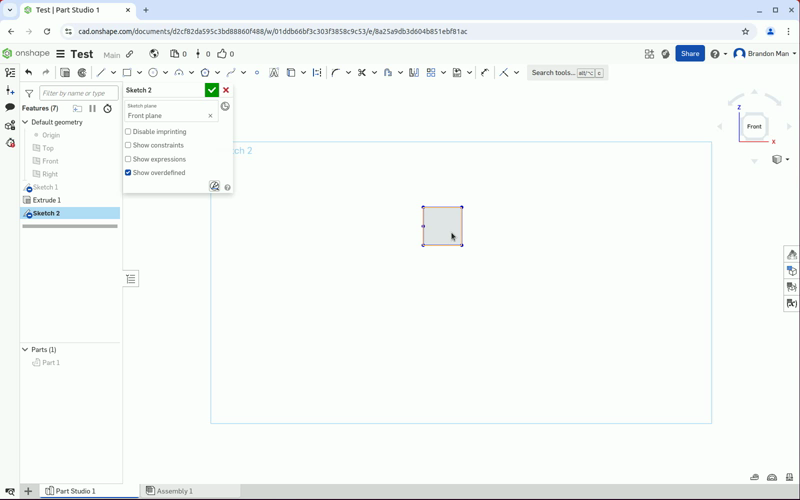
scroll(6)
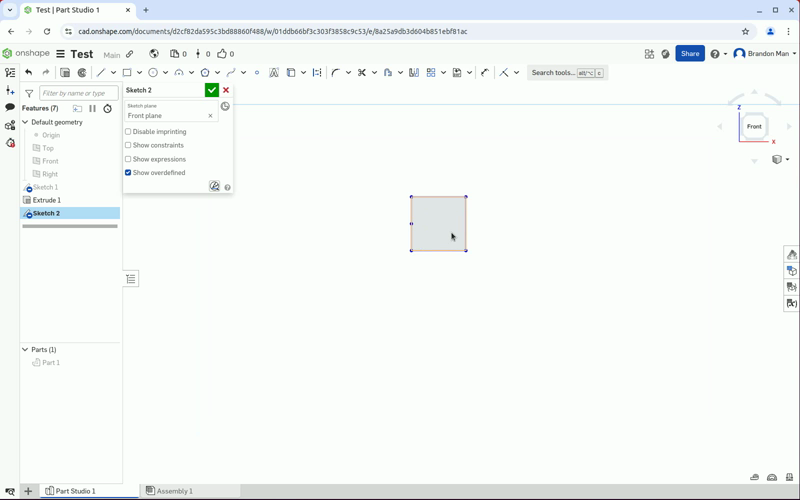
scroll(6)
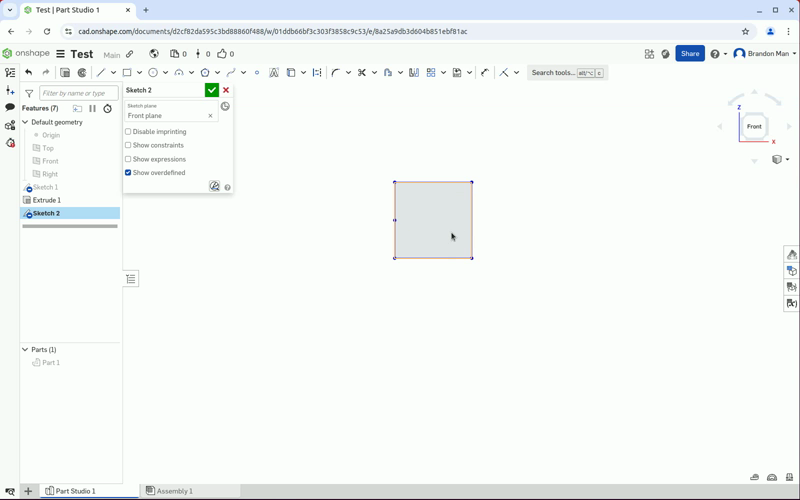
scroll(6)
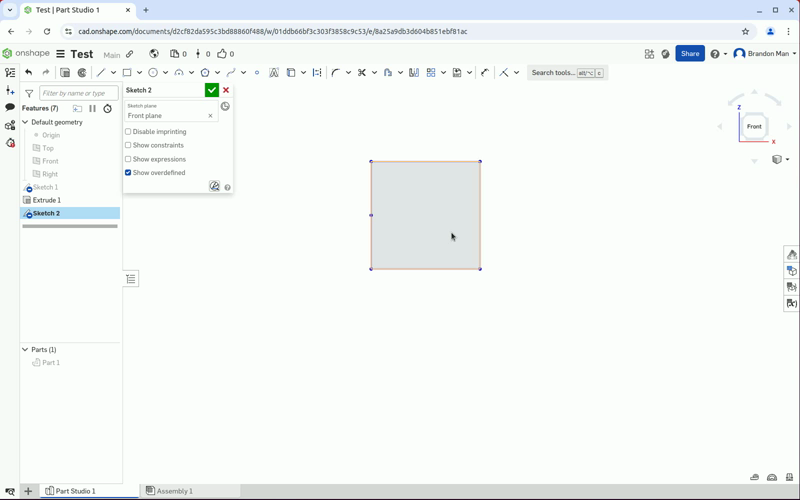
scroll(6)
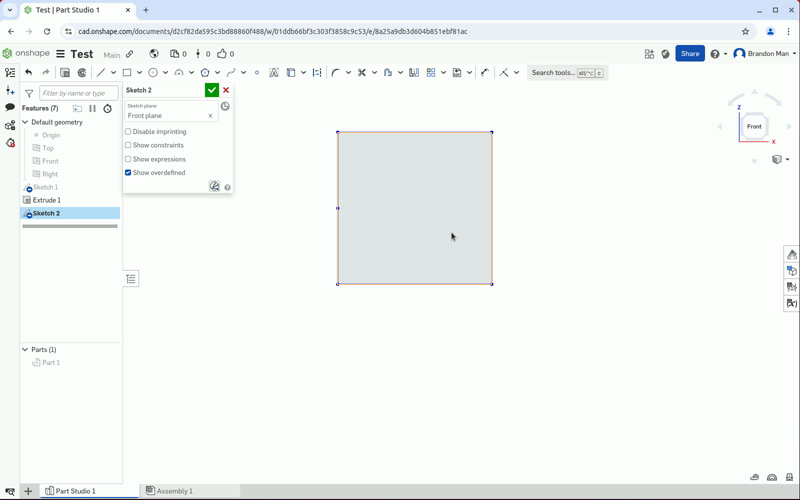
scroll(6)
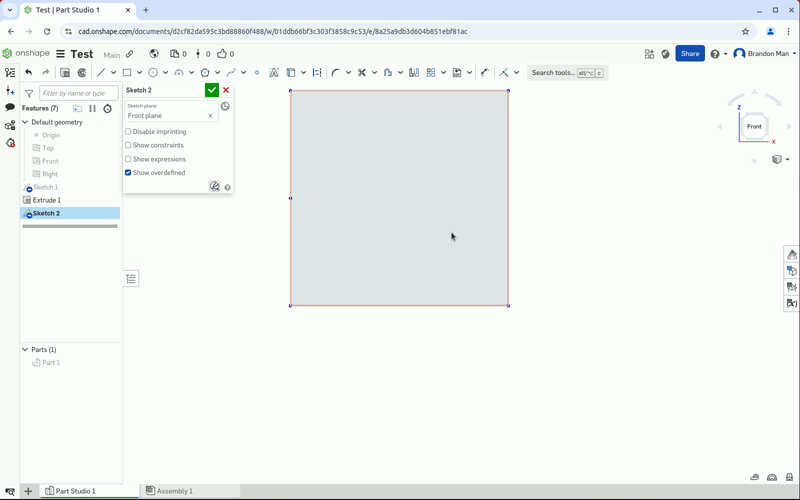
scroll(6)
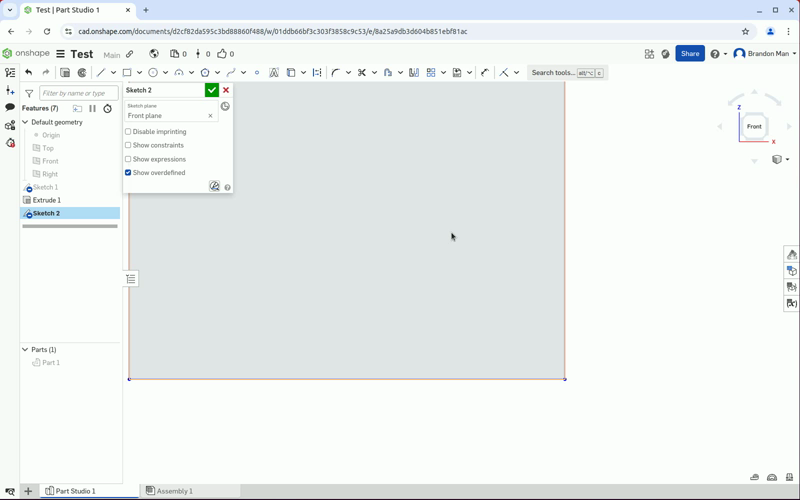
click(451, 232)
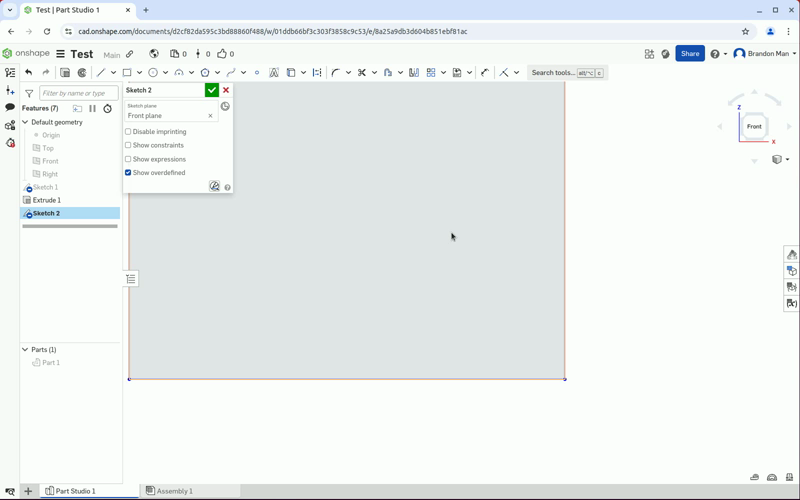
scroll(-6)
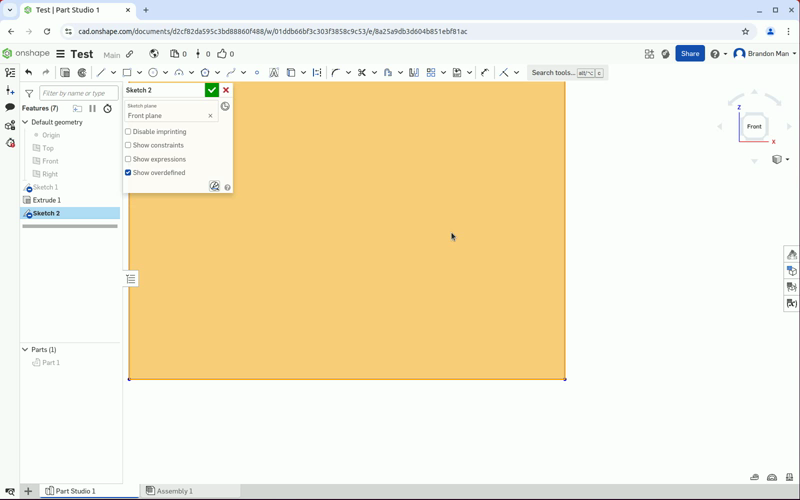
scroll(-6)
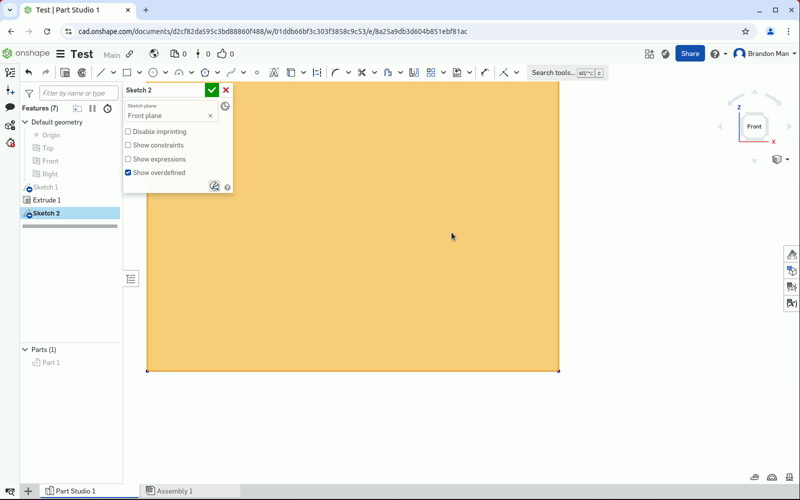
scroll(-6)
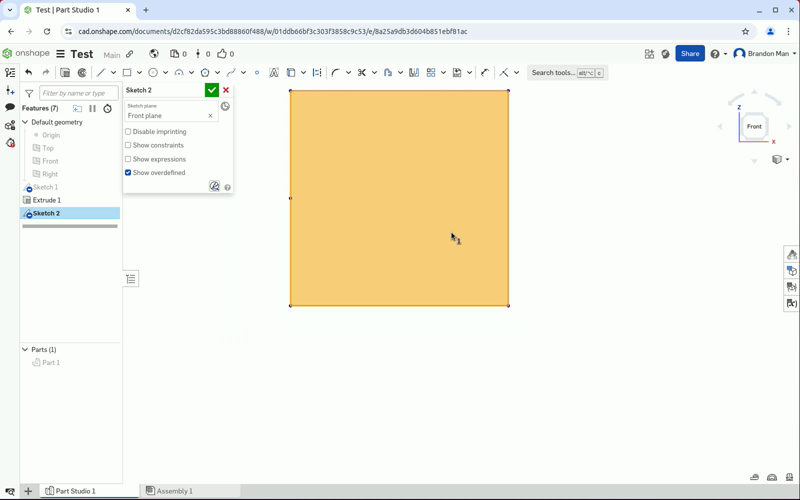
scroll(-6)
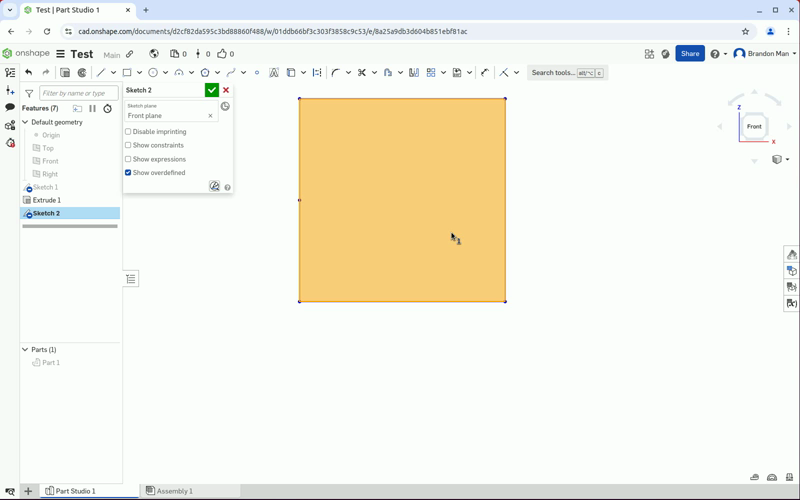
scroll(-6)
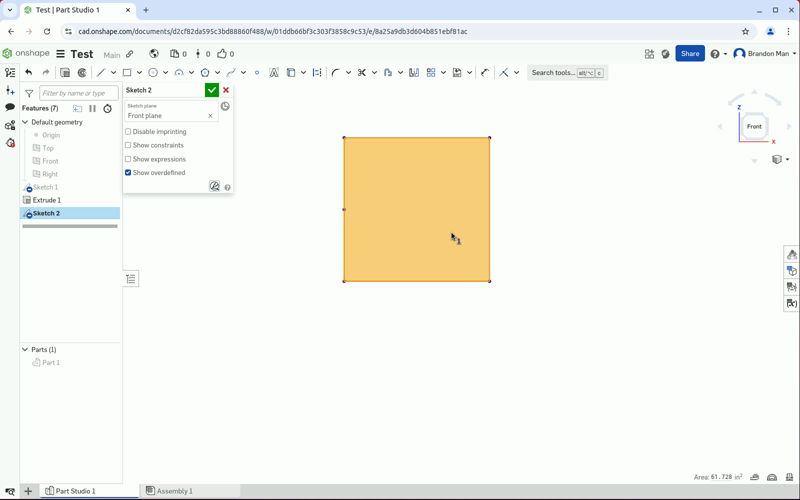
scroll(-6)
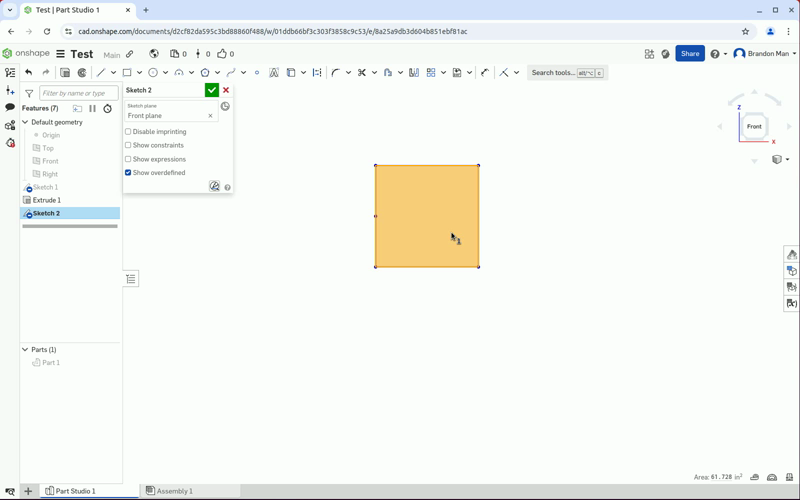
scroll(-6)
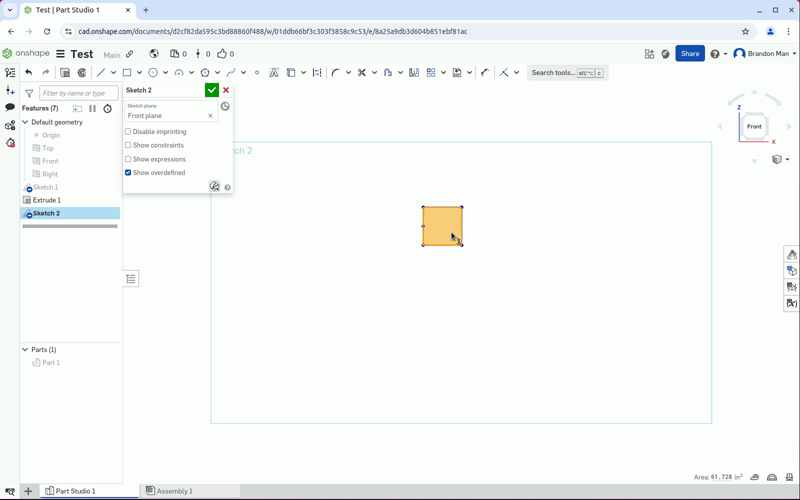
mouse_move(73, 352)
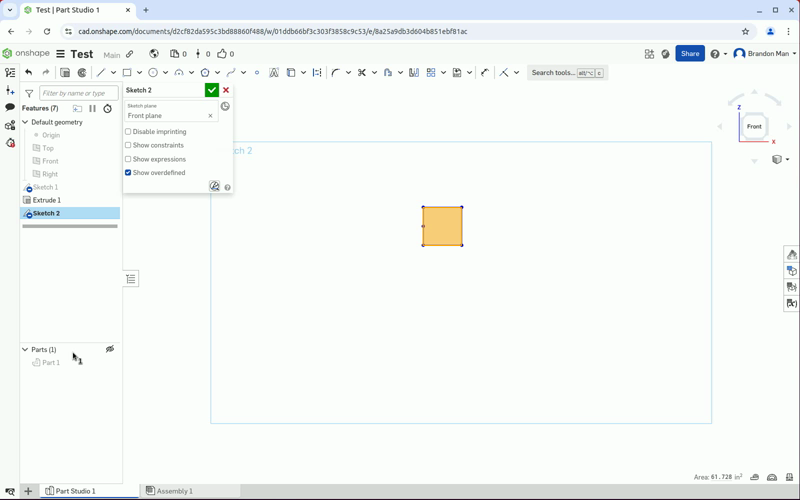
key(shift+y)
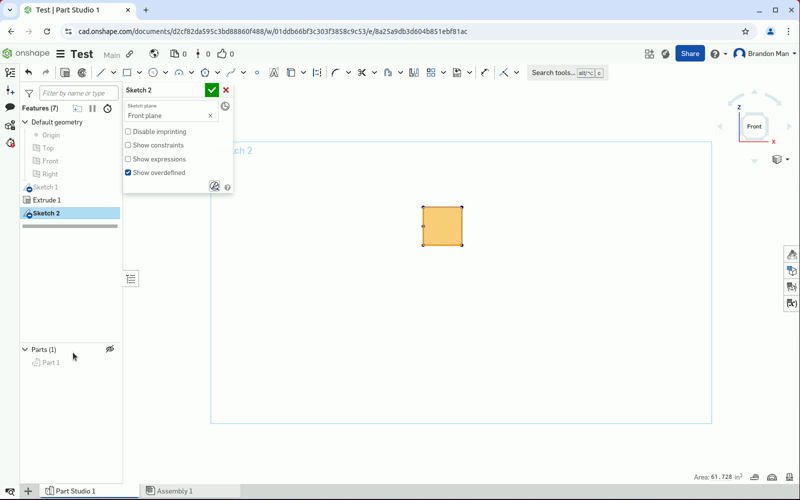
key(shift+e)
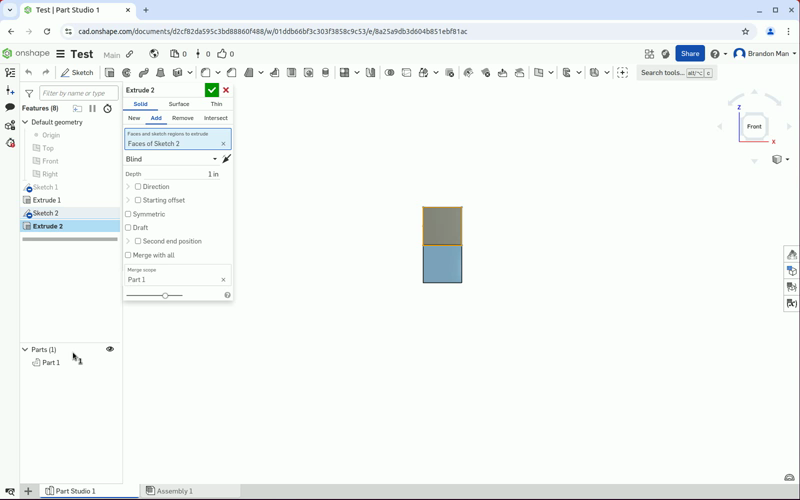
mouse_move(143, 106)
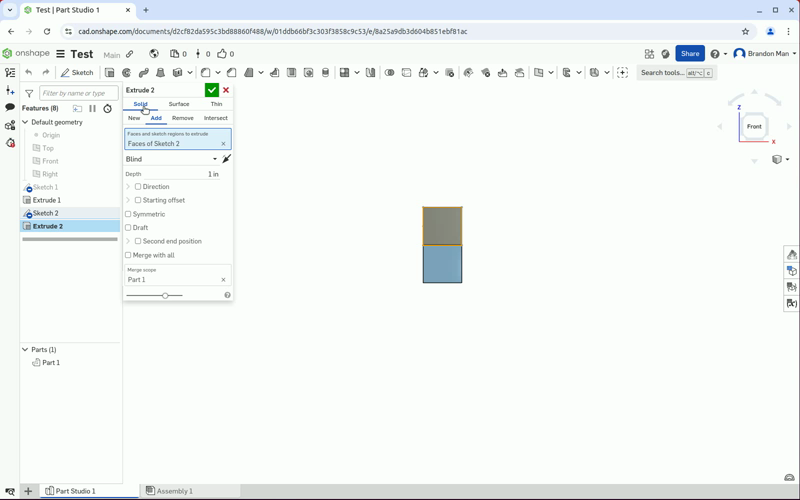
click(143, 106)
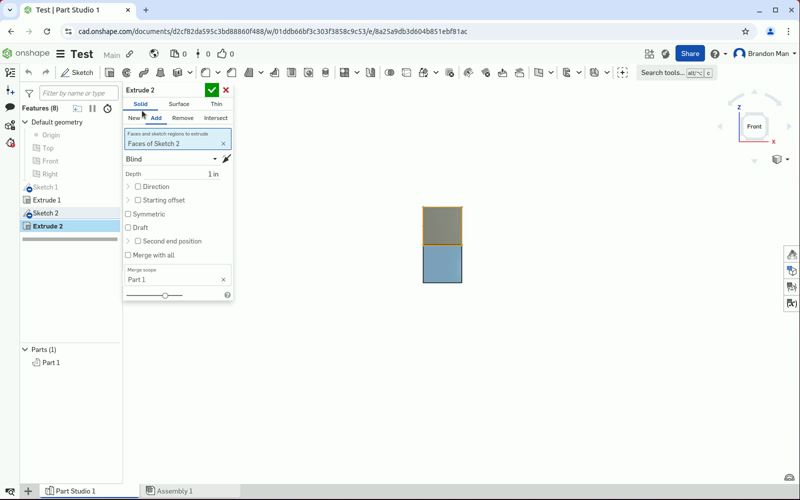
mouse_move(137, 120)
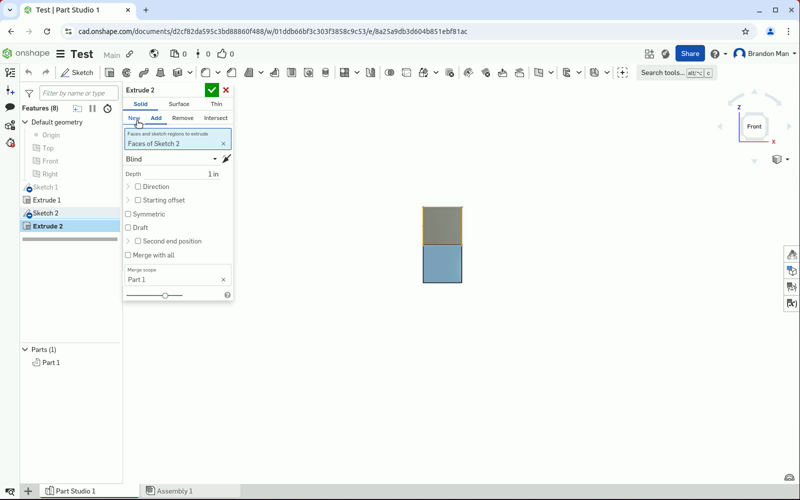
click(137, 120)
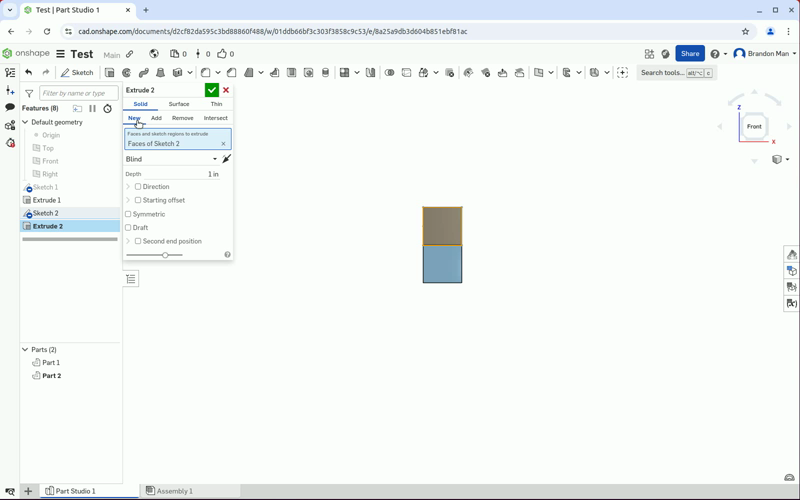
key(tab, 4)
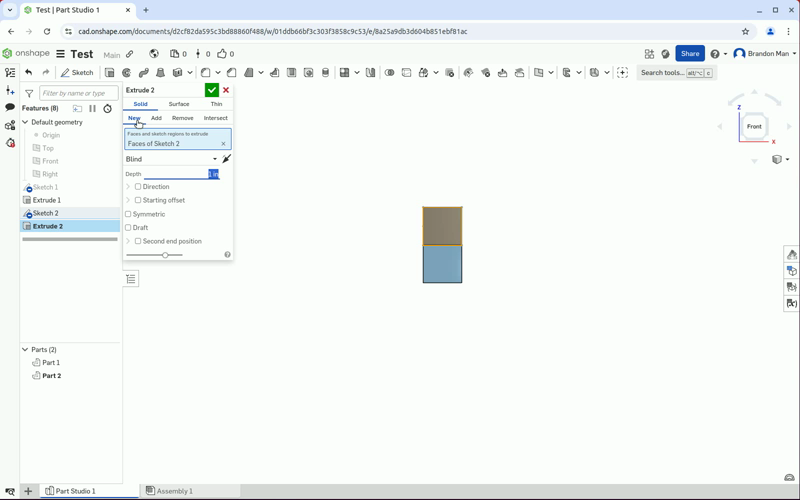
text(23.108)
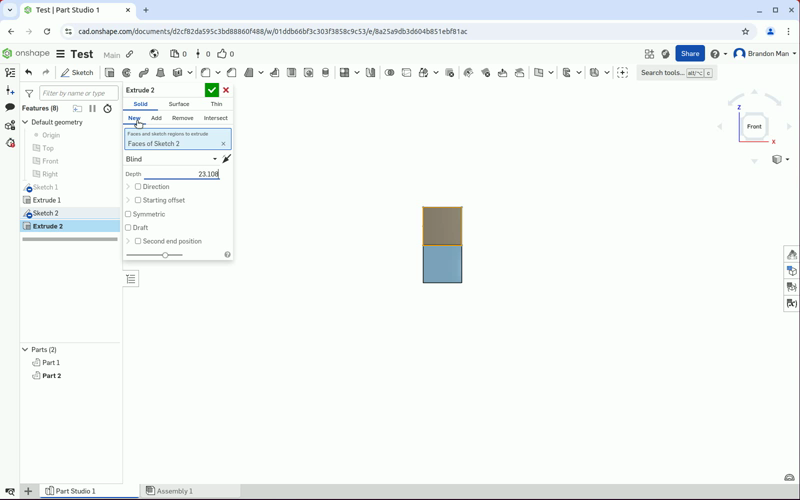
key(enter)
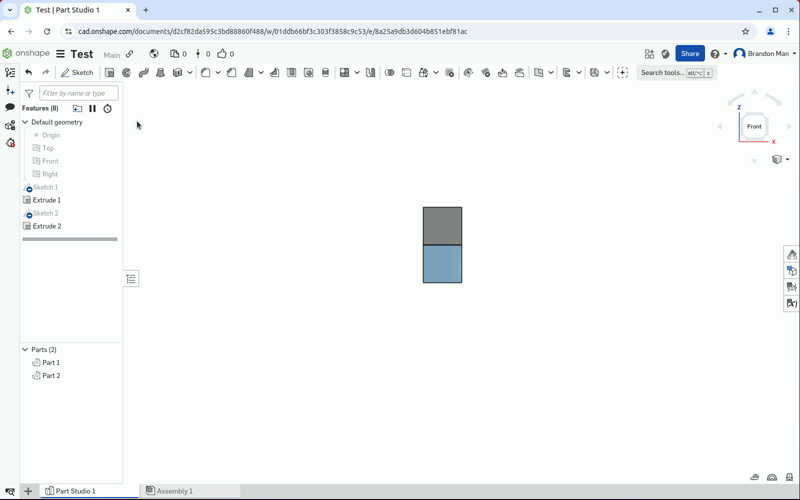
key(shift+h)
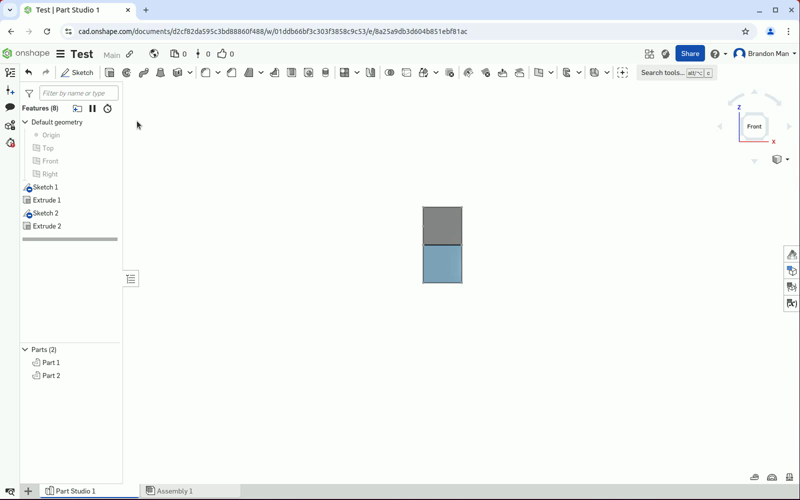
key(shift+h)
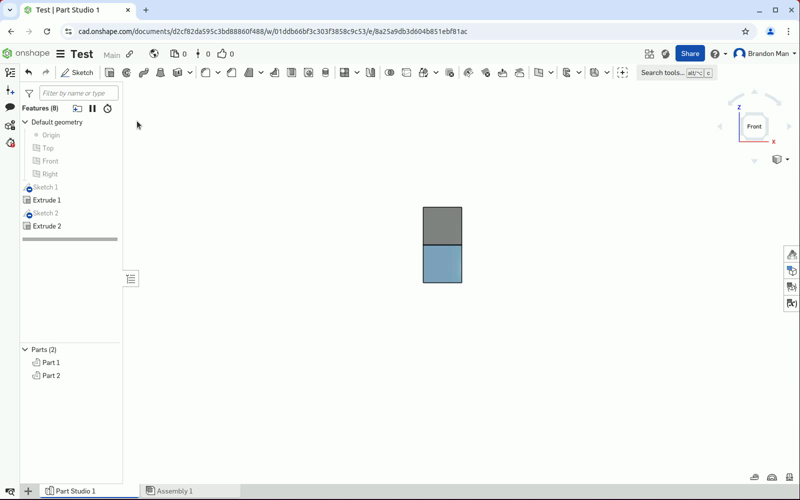
mouse_move(73, 189)
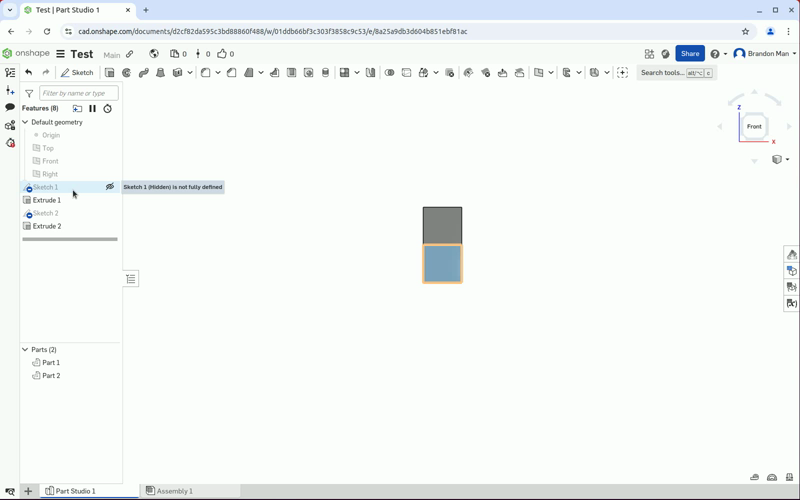
click(73, 189)
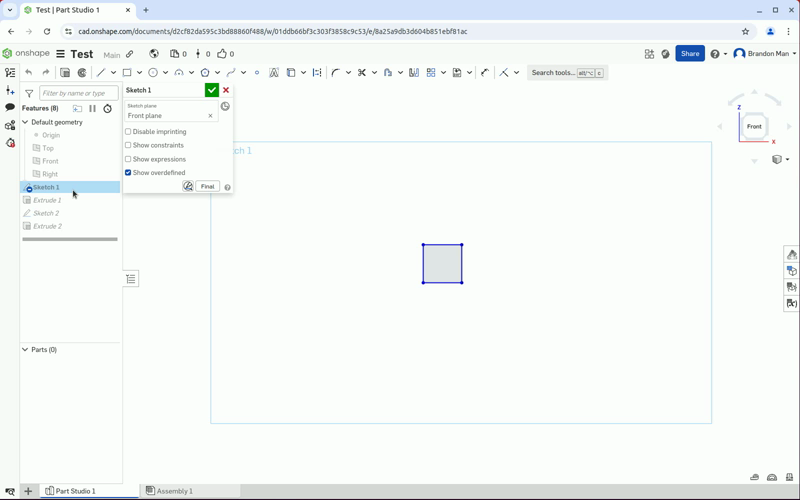
mouse_move(229, 92)
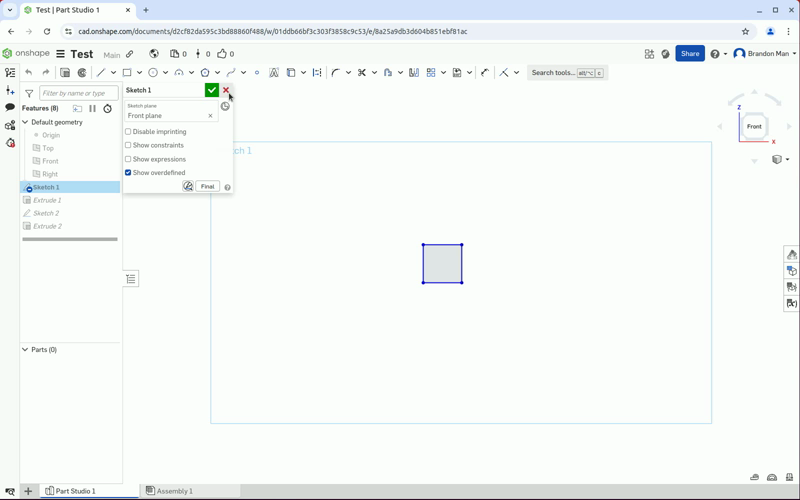
click(229, 92)
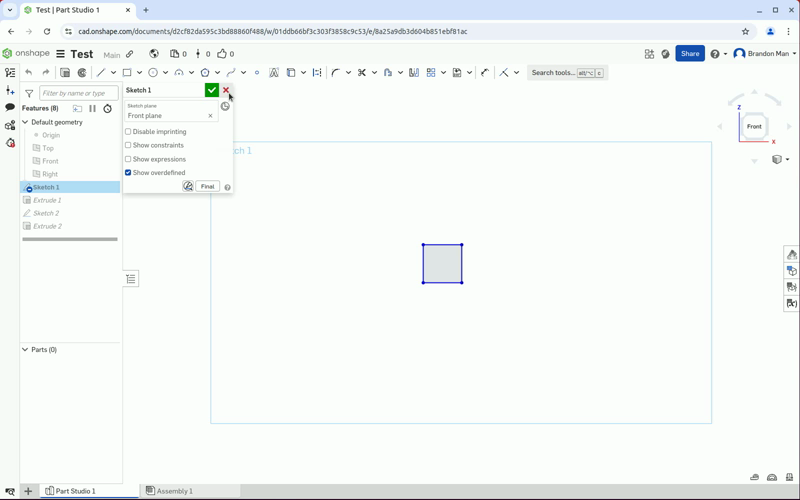
key(shift+s)
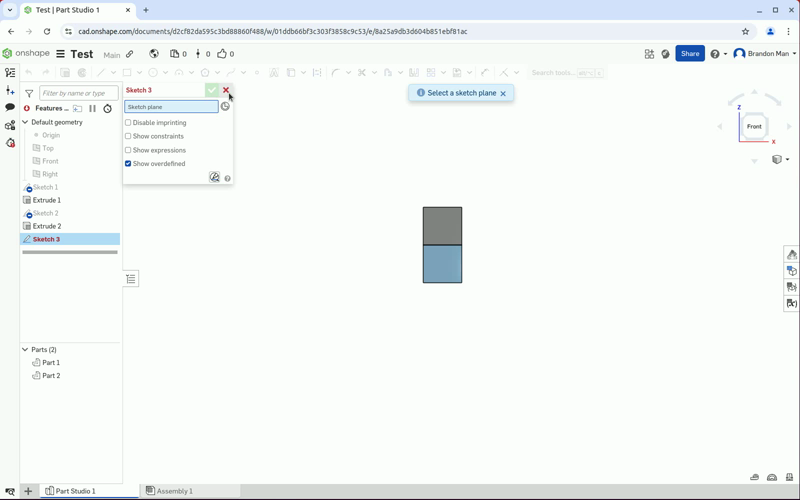
mouse_move(73, 163)
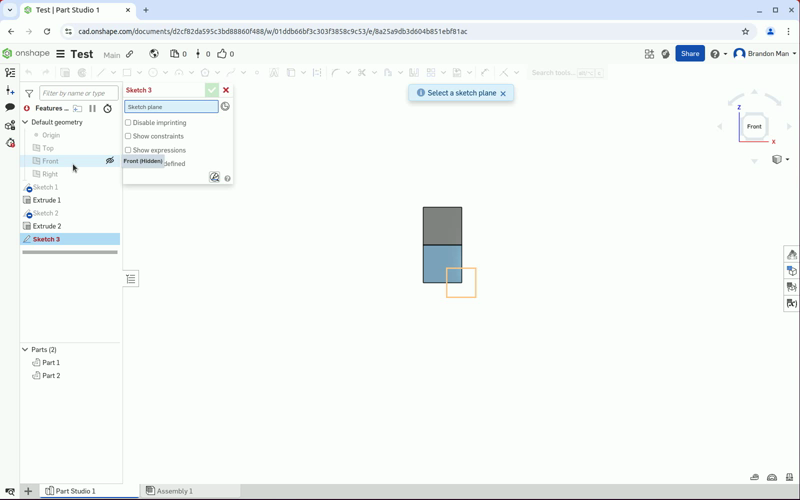
click(73, 163)
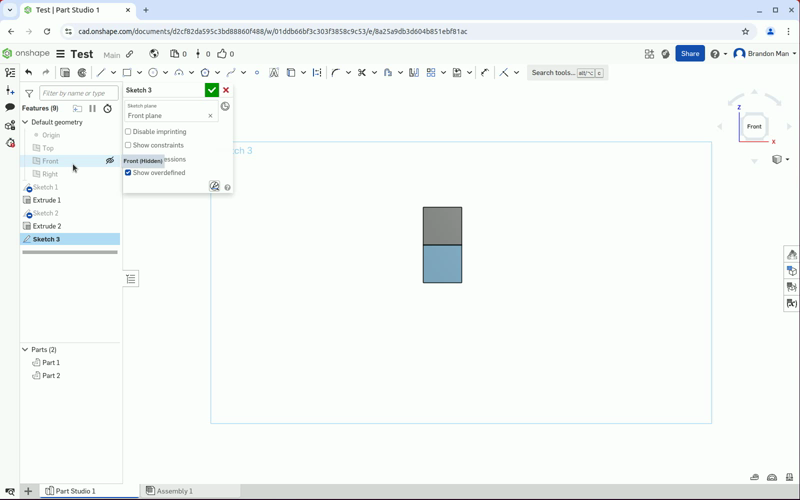
mouse_move(73, 352)
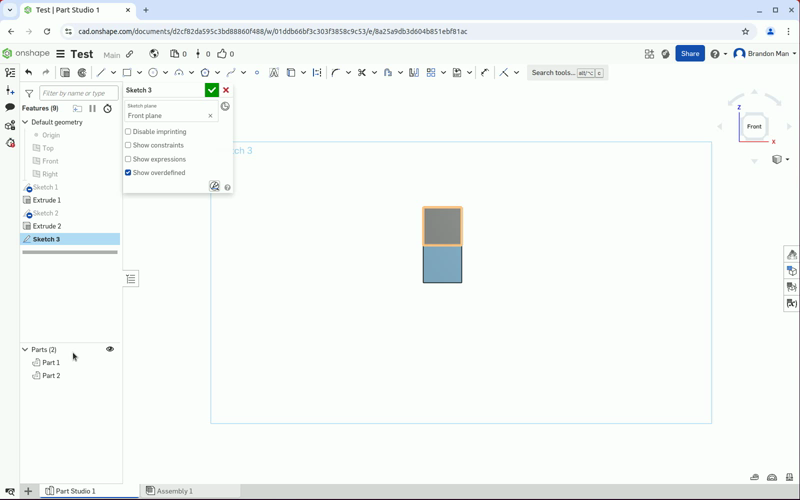
key(y)
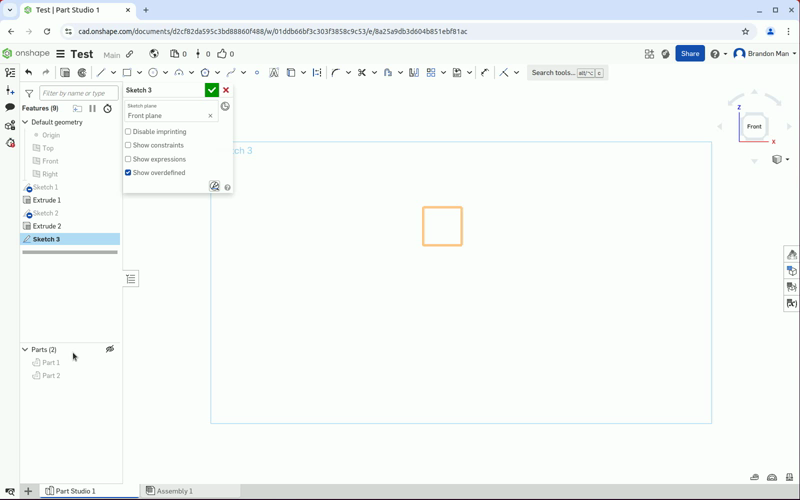
key(l)
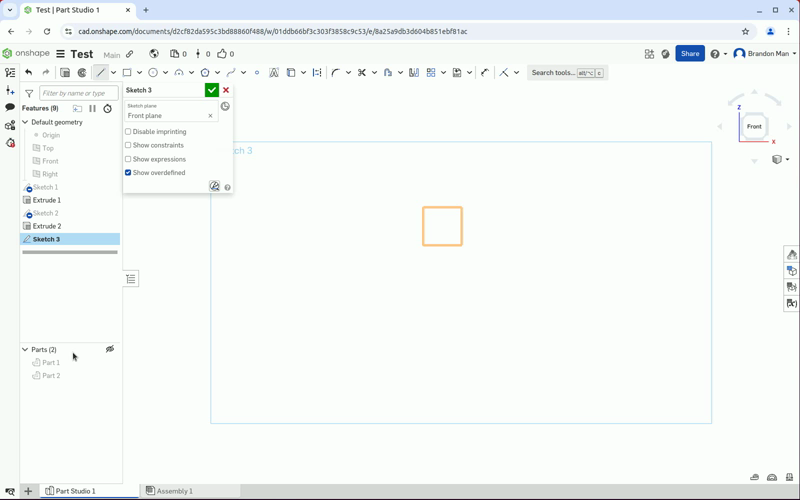
key_down(shift)
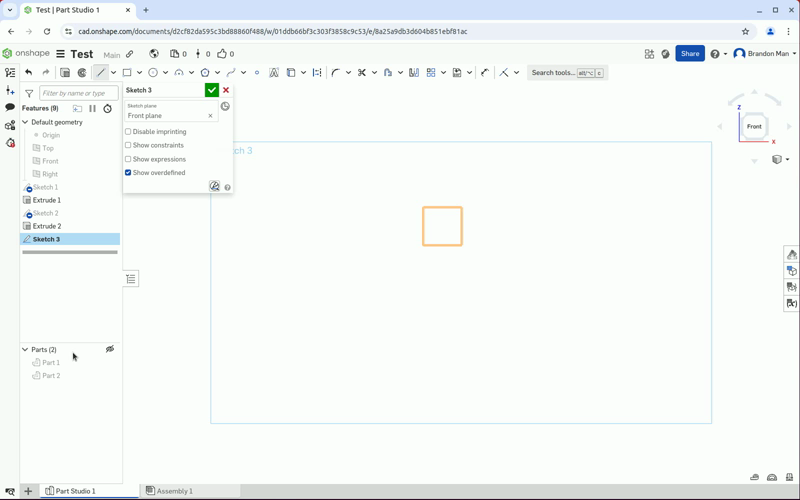
mouse_move(404, 245)
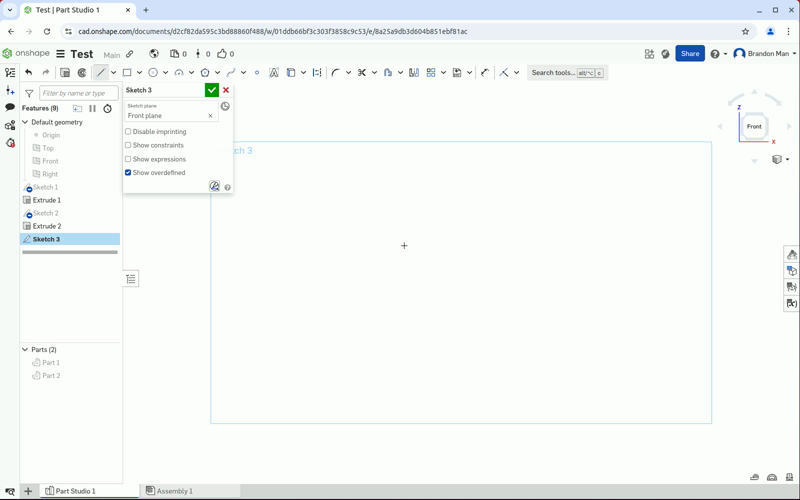
click(404, 245)
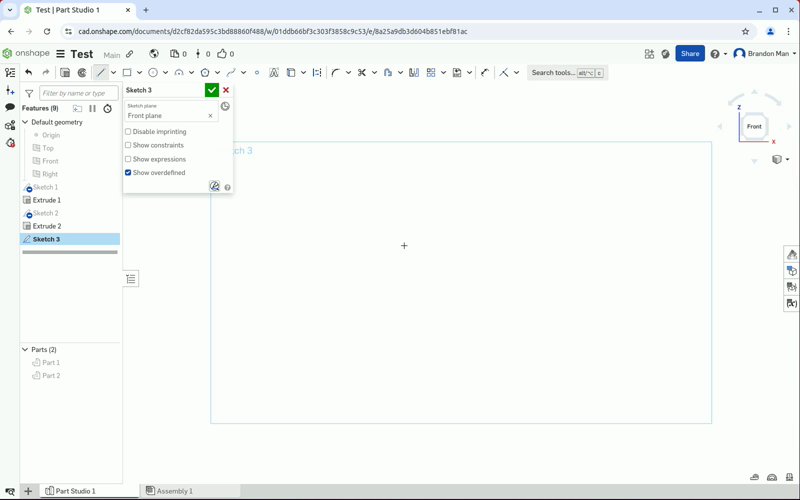
key_up(shift)
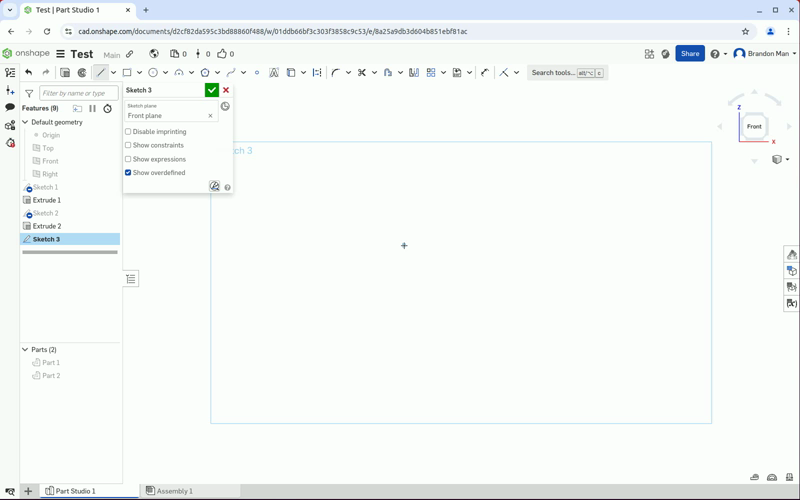
key_down(shift)
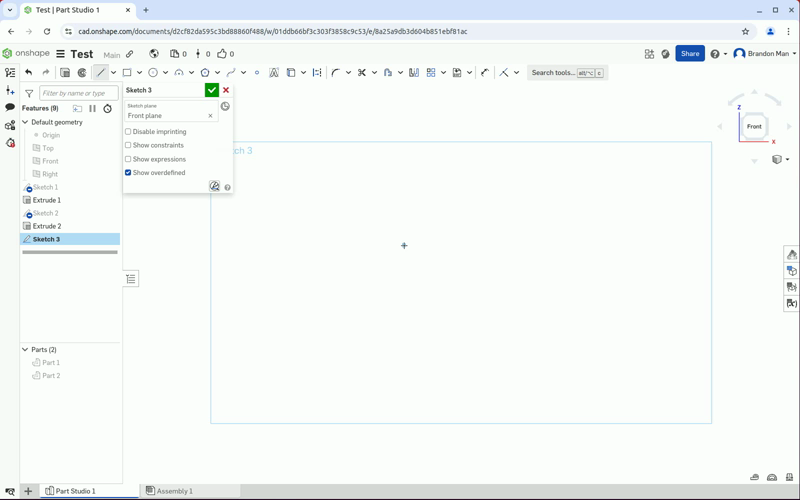
mouse_move(434, 245)
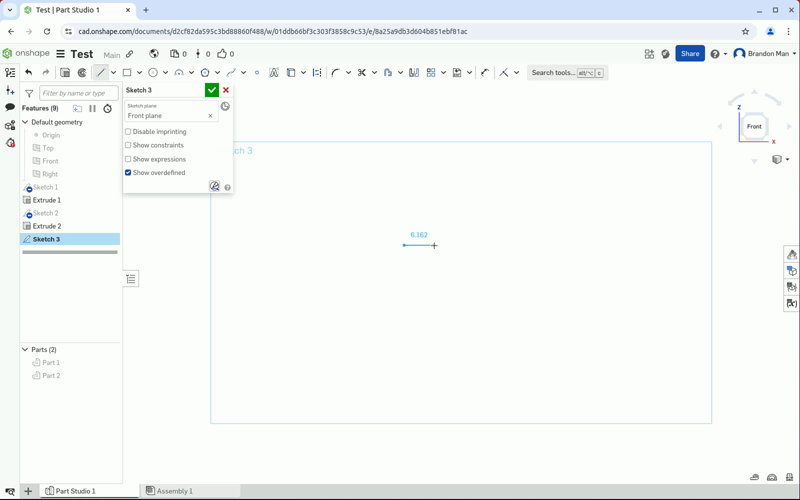
mouse_move(424, 245)
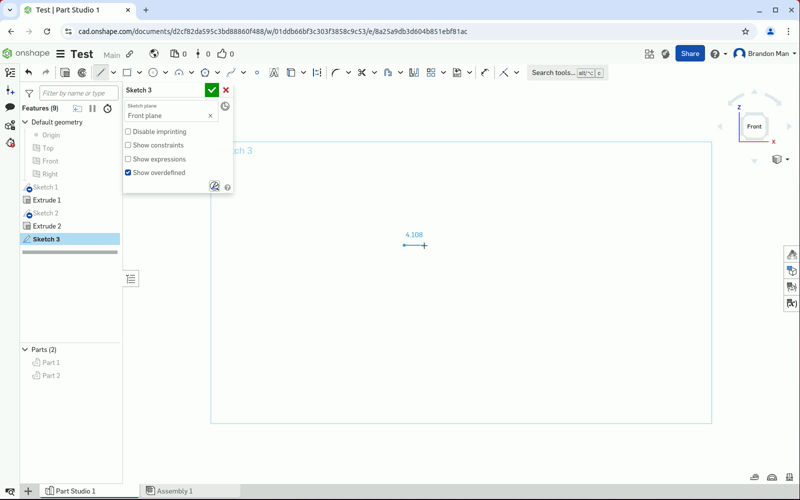
click(424, 245)
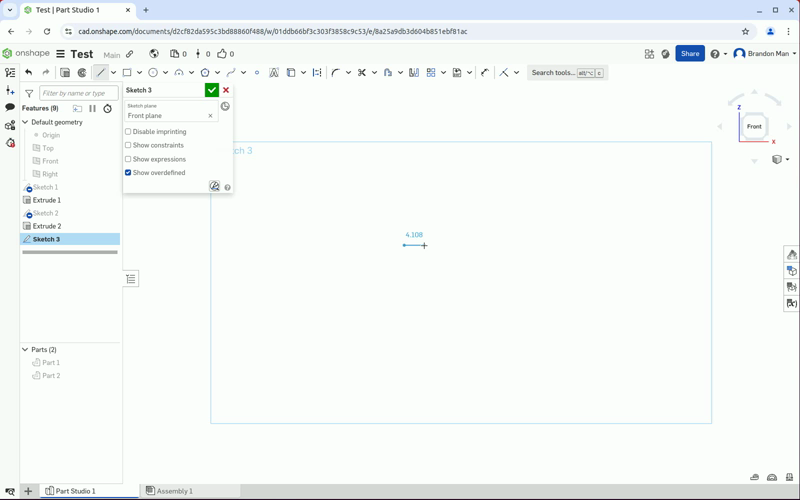
key_up(shift)
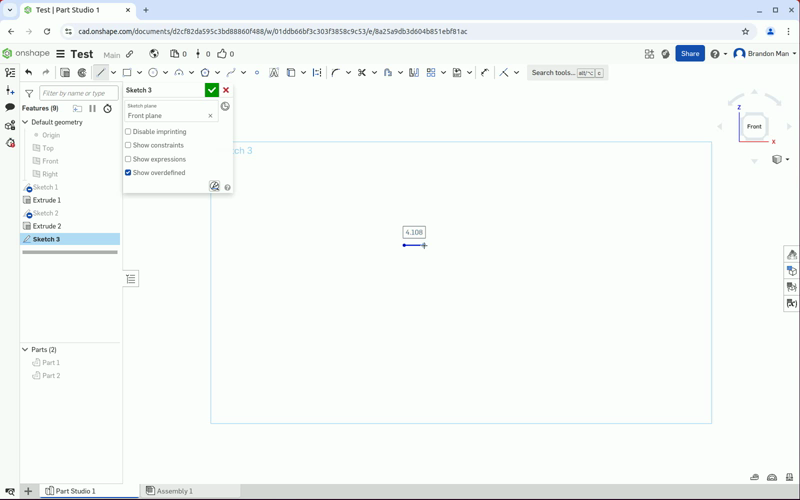
key_down(shift)
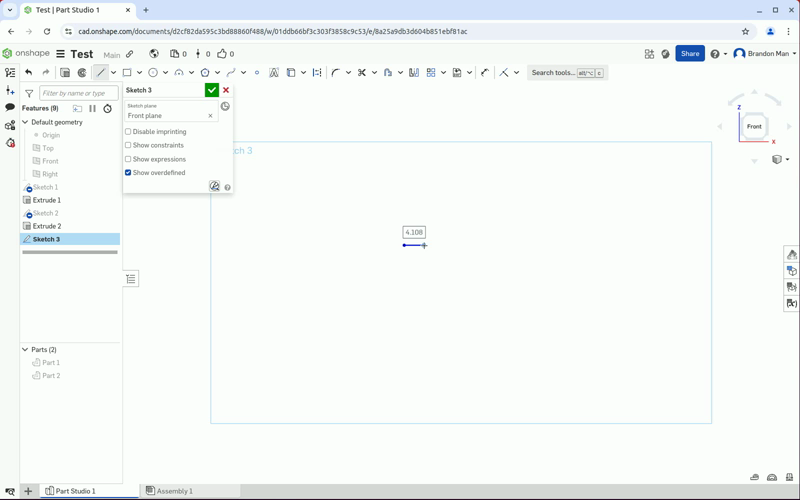
mouse_move(454, 245)
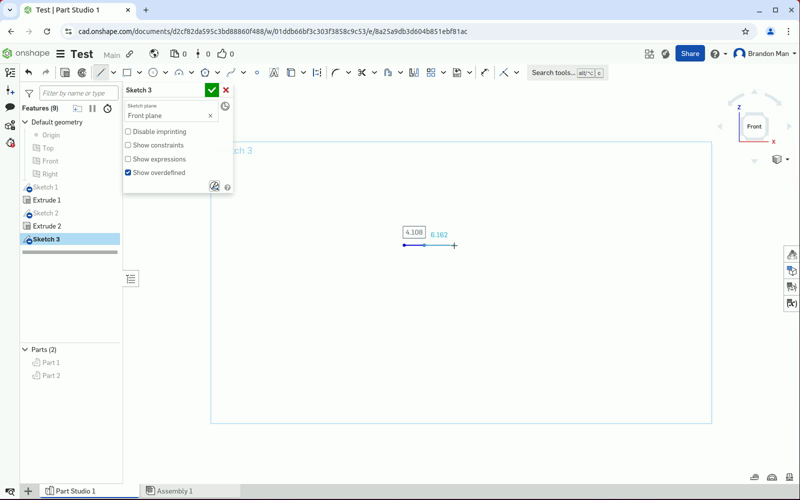
mouse_move(424, 225)
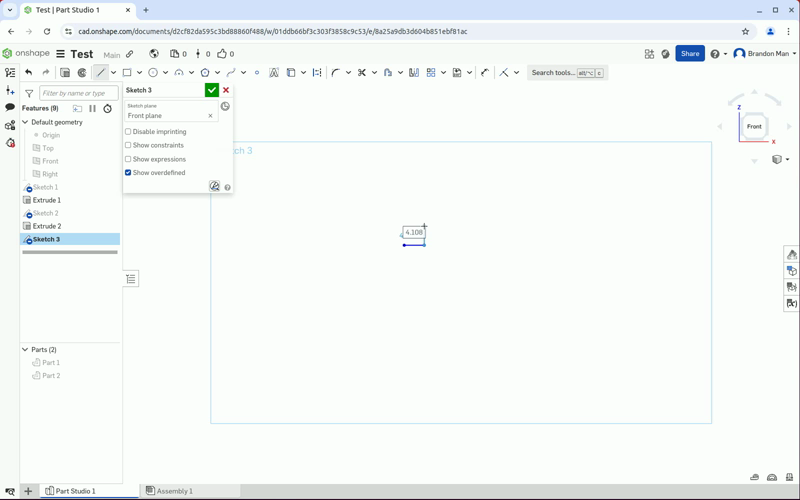
click(424, 225)
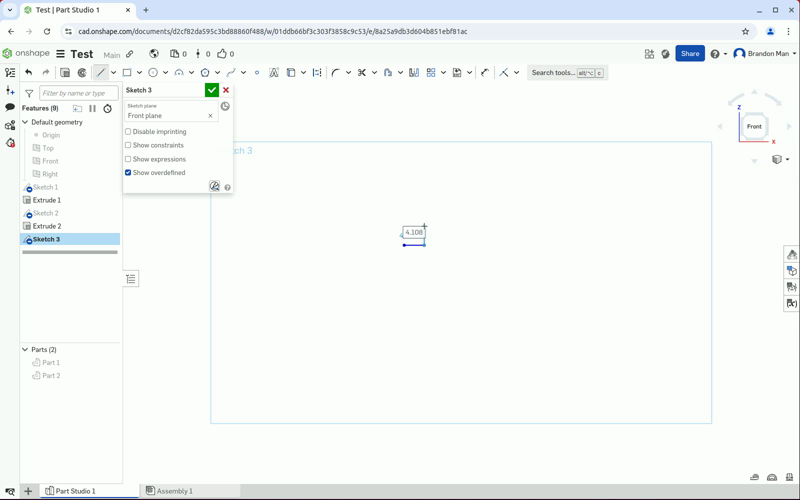
key_up(shift)
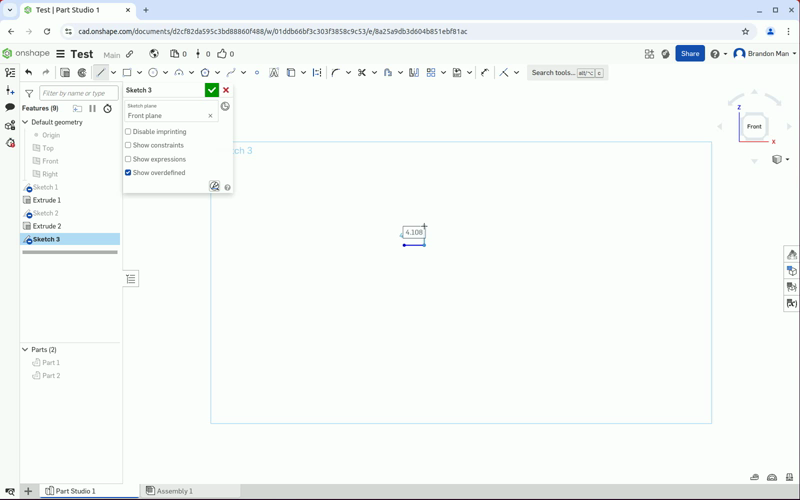
key(esc)
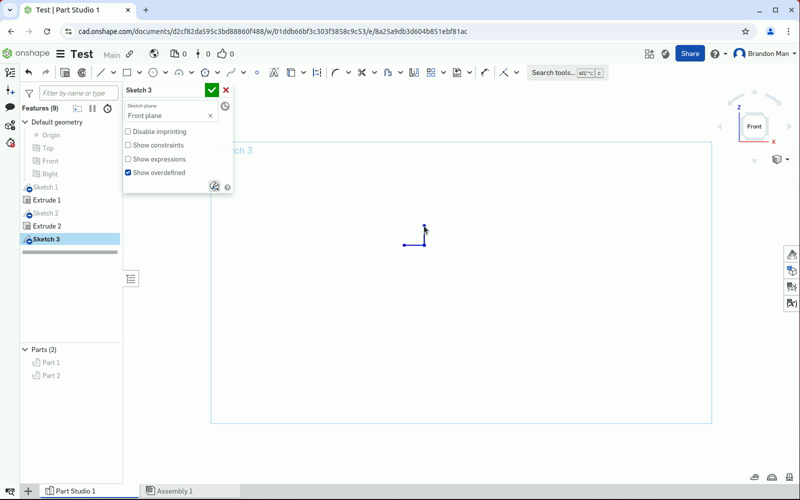
key(a)
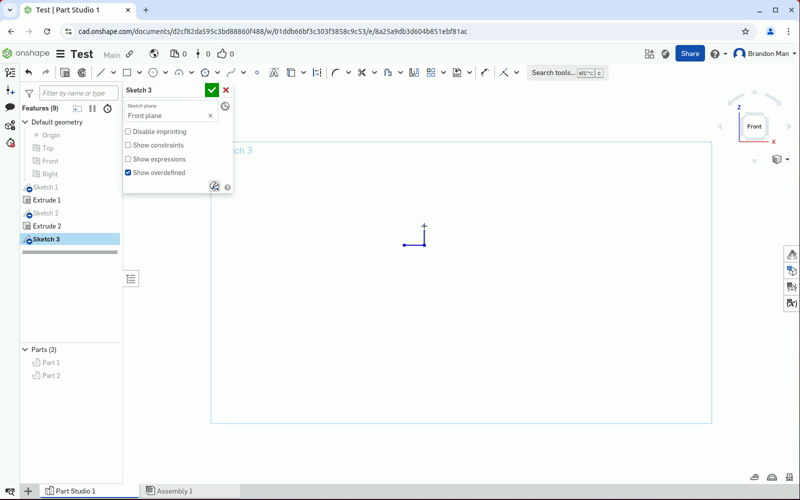
mouse_move(424, 225)
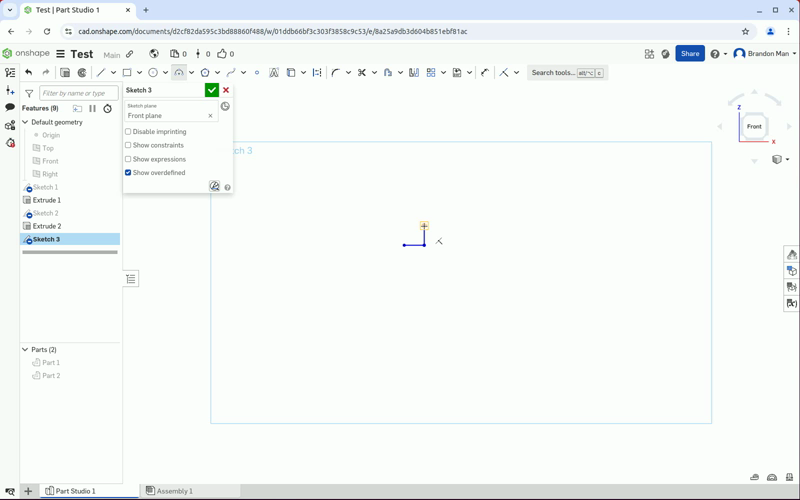
click(424, 225)
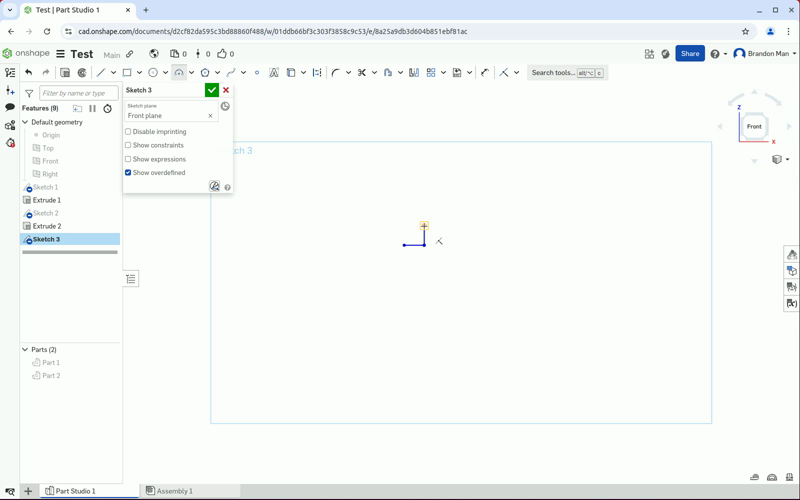
mouse_move(404, 245)
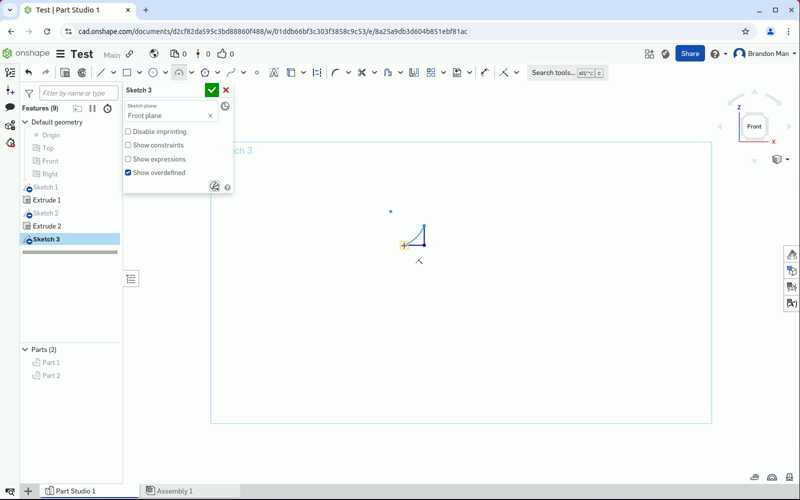
click(404, 245)
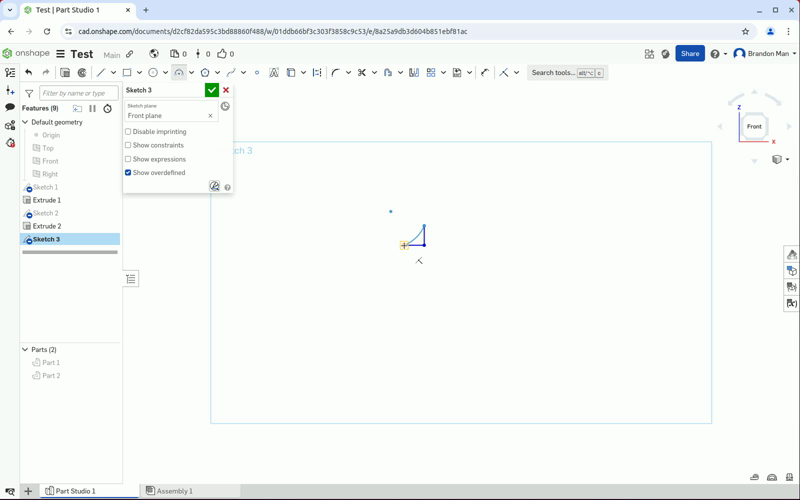
key_down(shift)
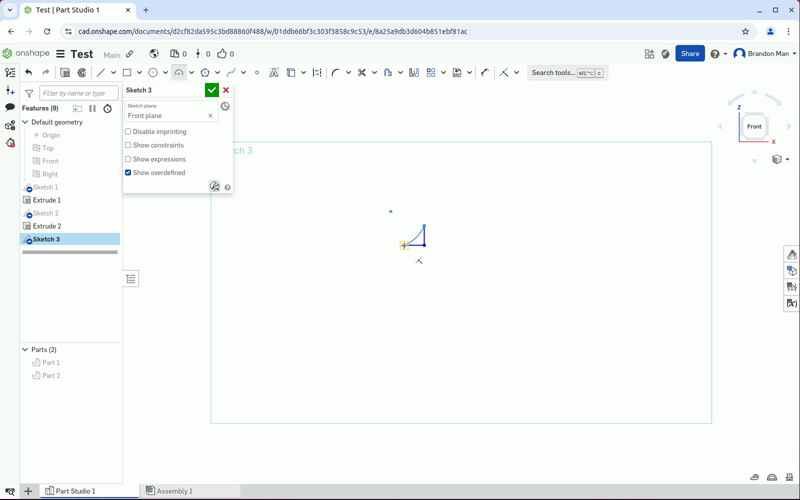
mouse_move(409, 230)
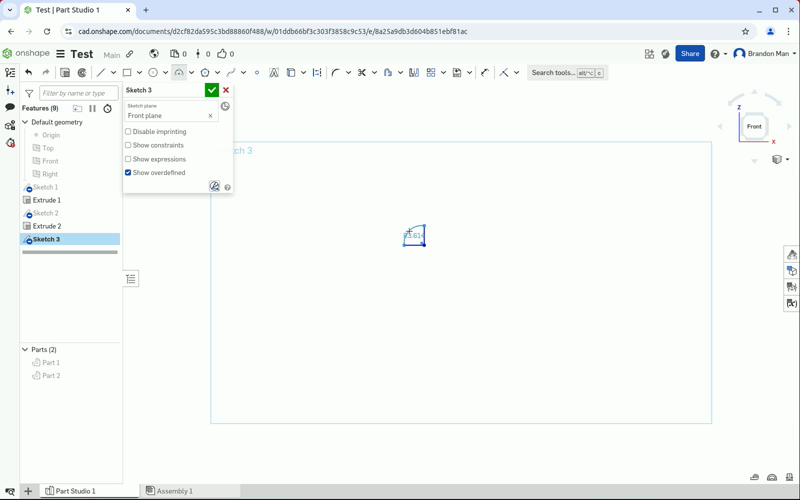
click(409, 230)
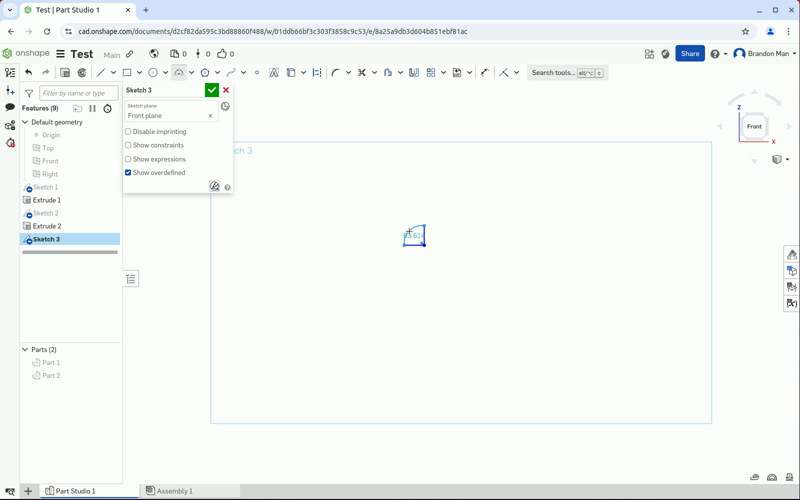
key_up(shift)
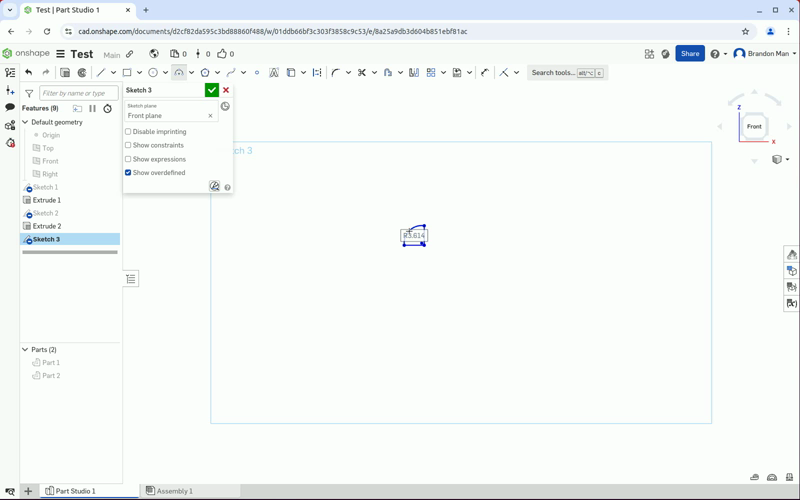
key(esc)
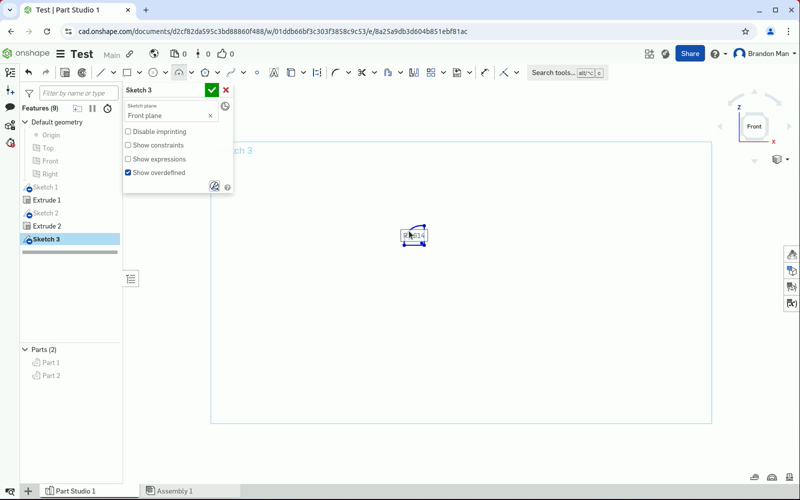
mouse_move(418, 244)
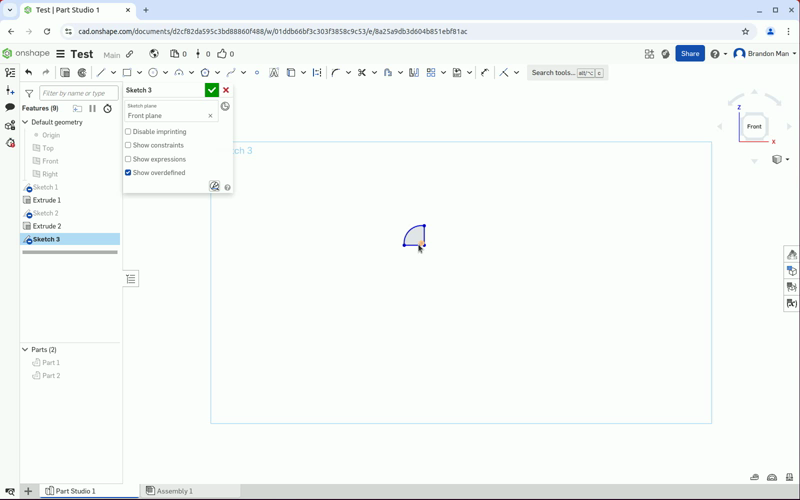
scroll(6)
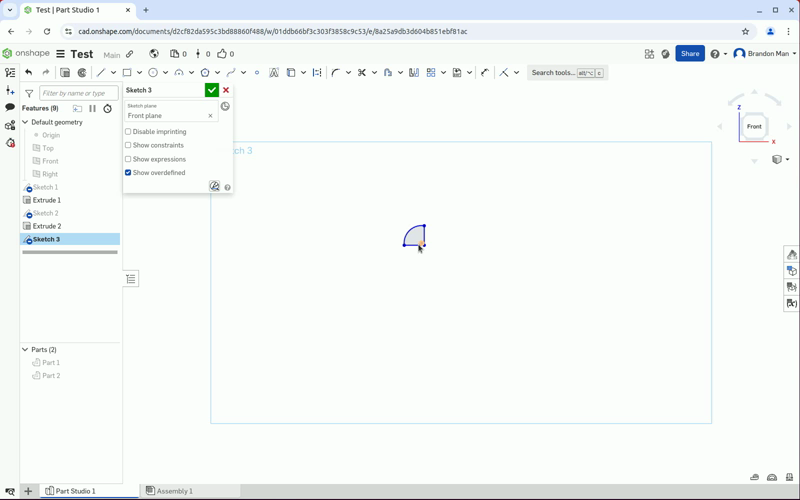
scroll(6)
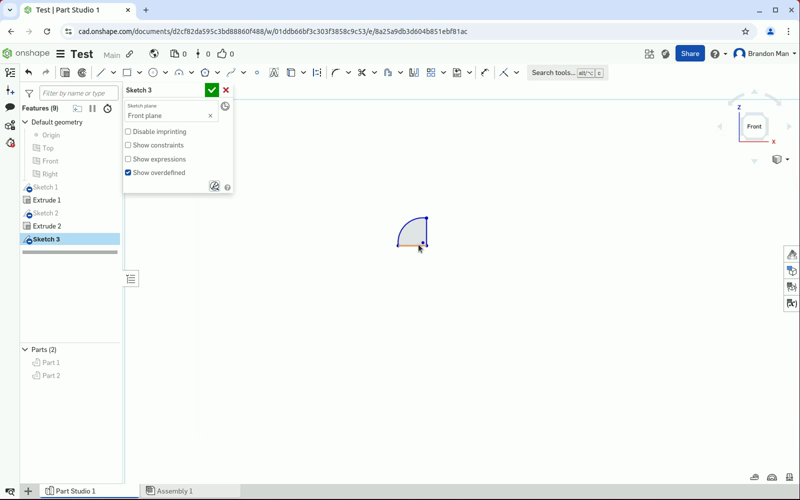
scroll(6)
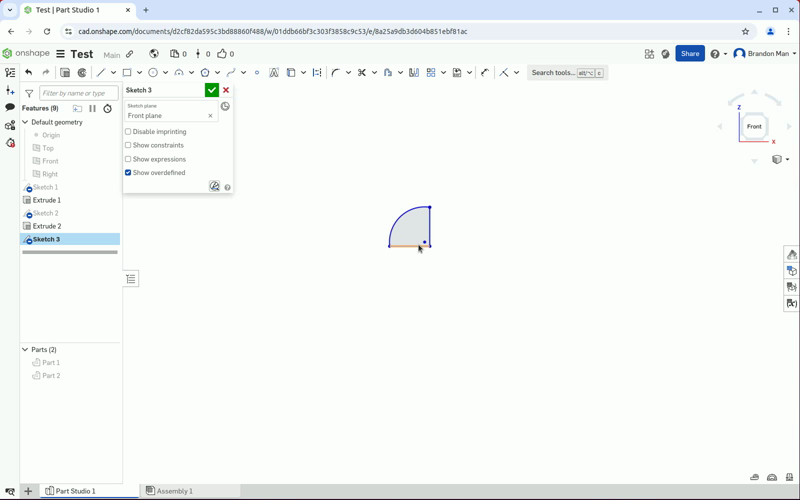
scroll(6)
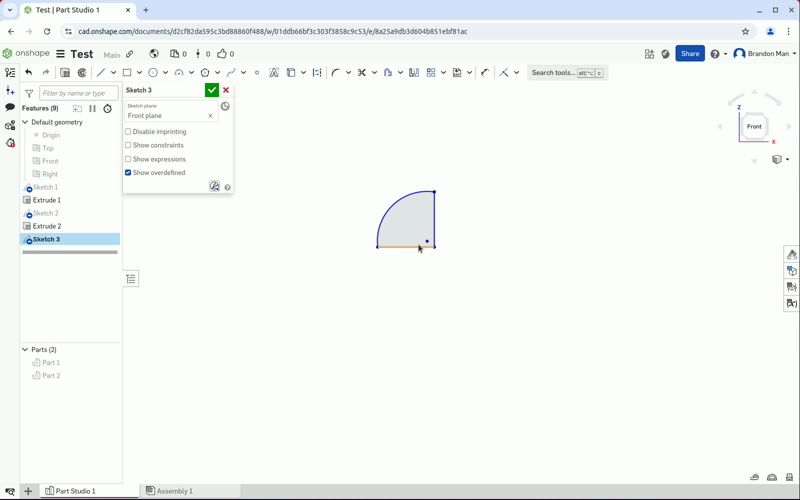
scroll(6)
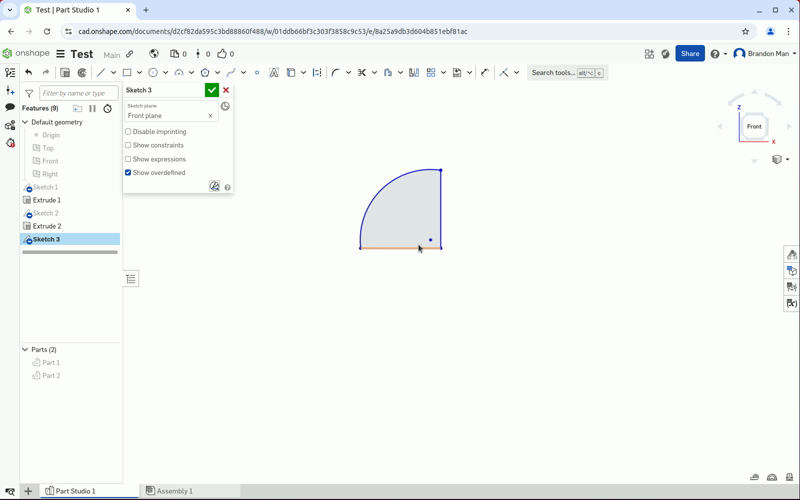
scroll(6)
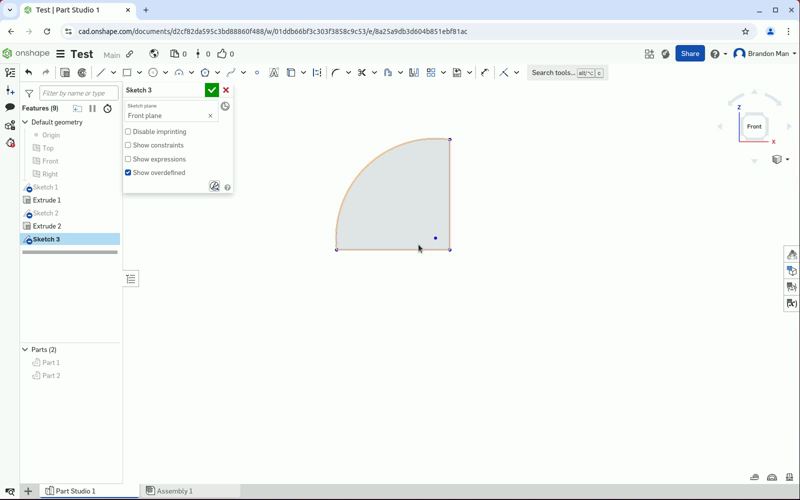
scroll(6)
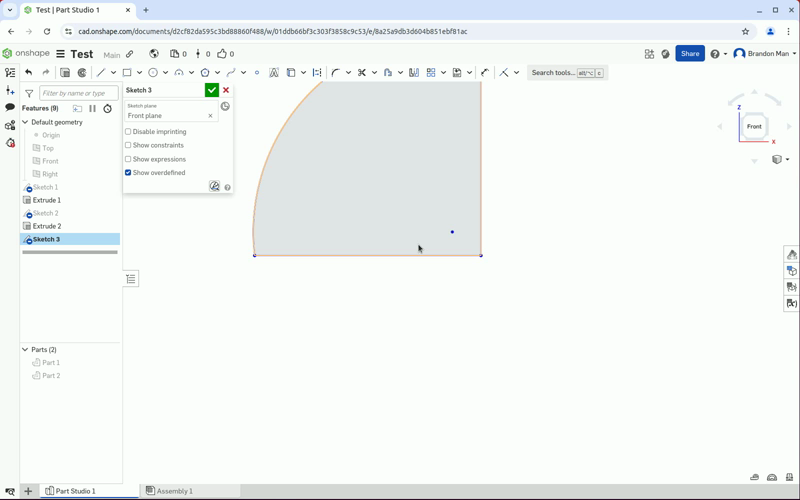
click(418, 244)
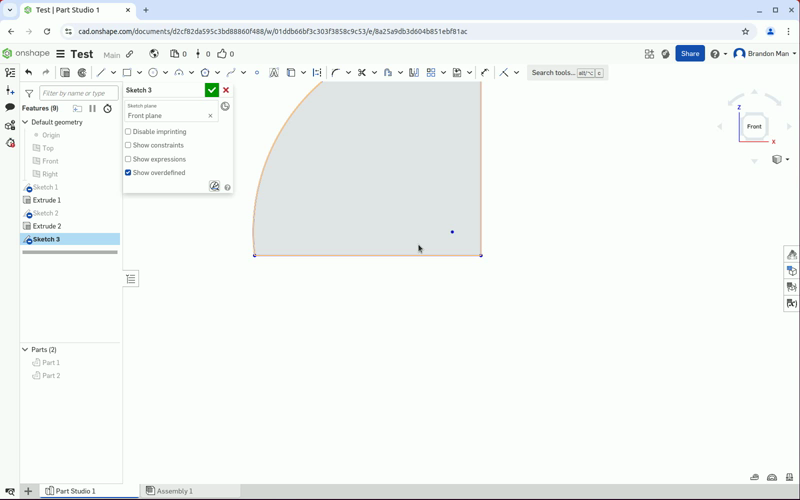
scroll(-6)
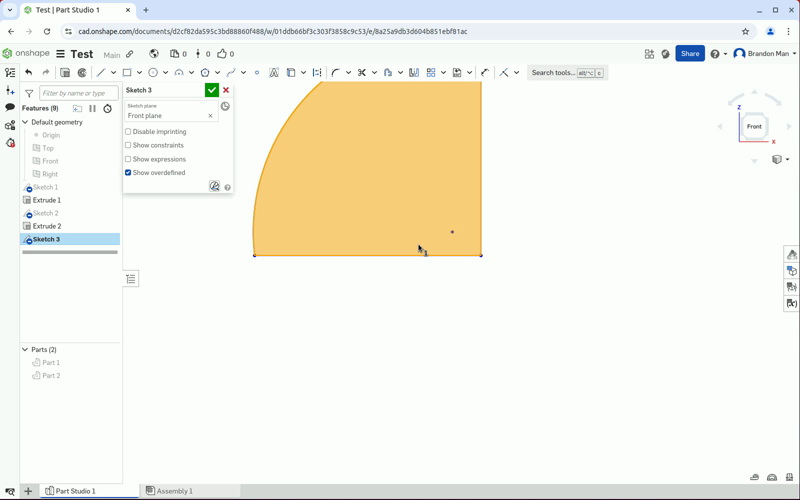
scroll(-6)
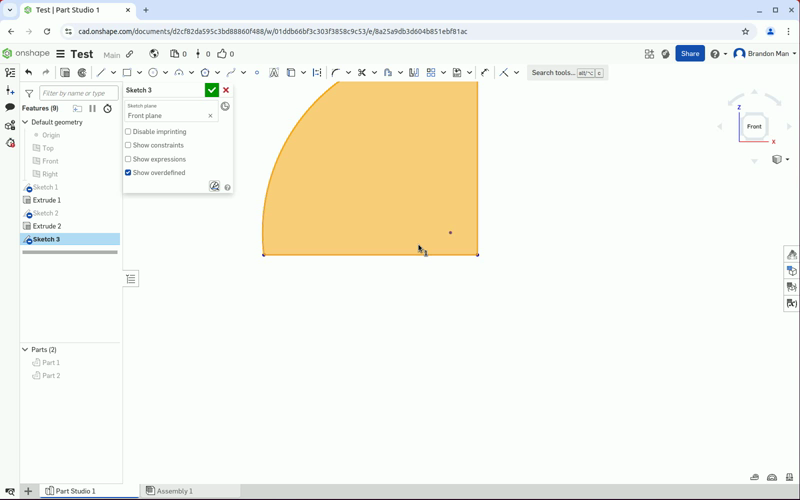
scroll(-6)
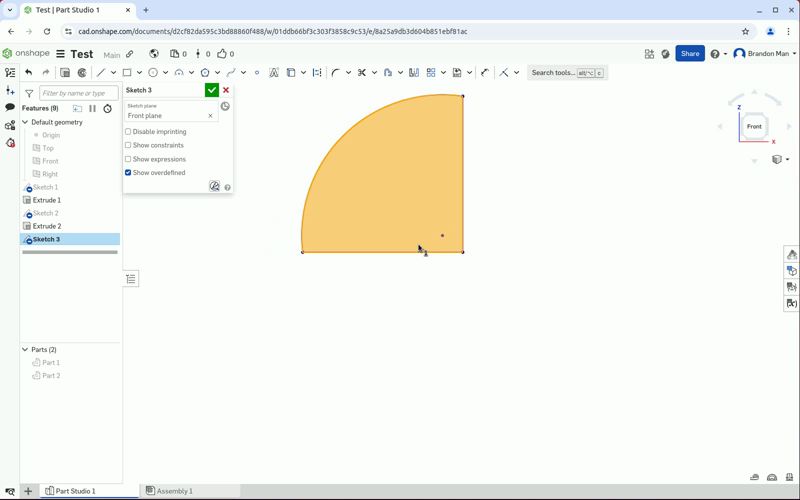
scroll(-6)
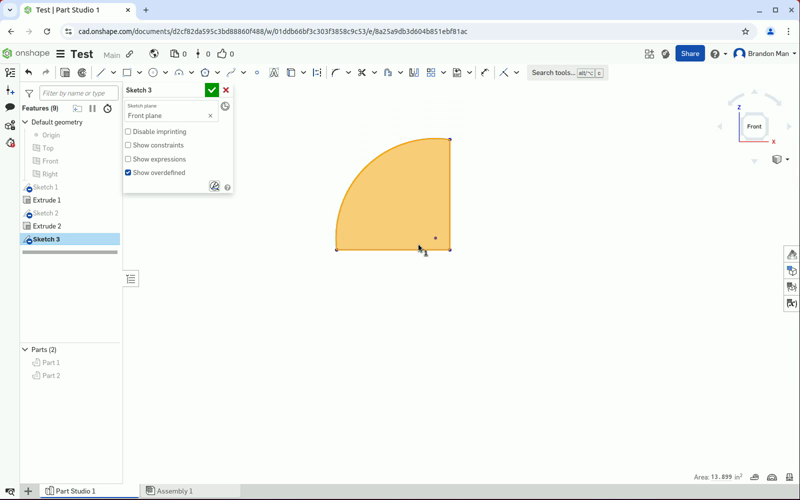
scroll(-6)
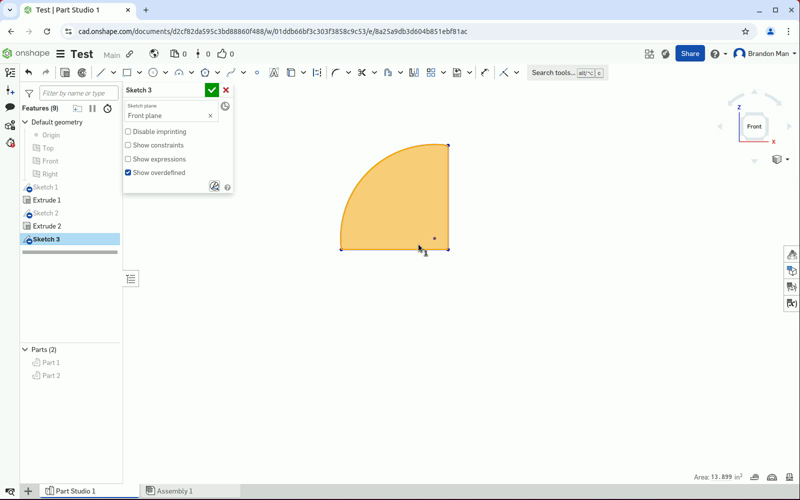
scroll(-6)
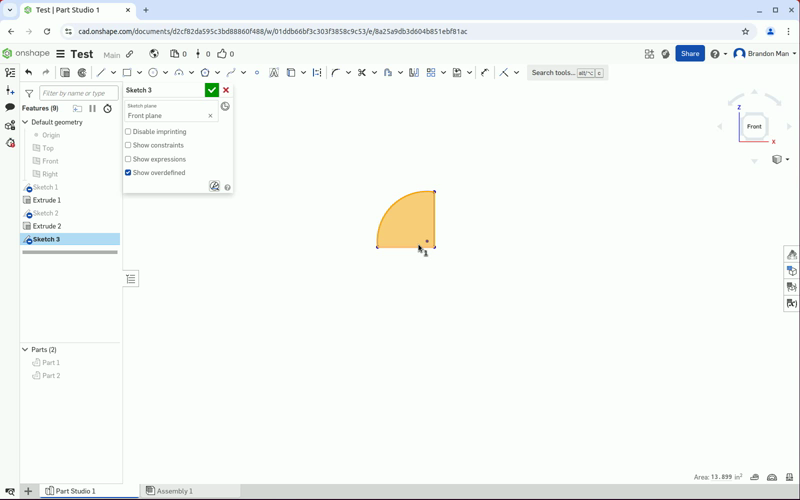
scroll(-6)
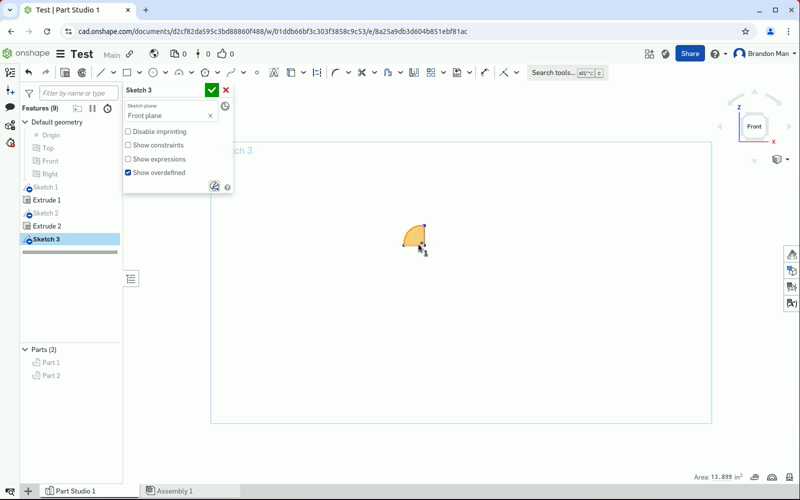
mouse_move(73, 352)
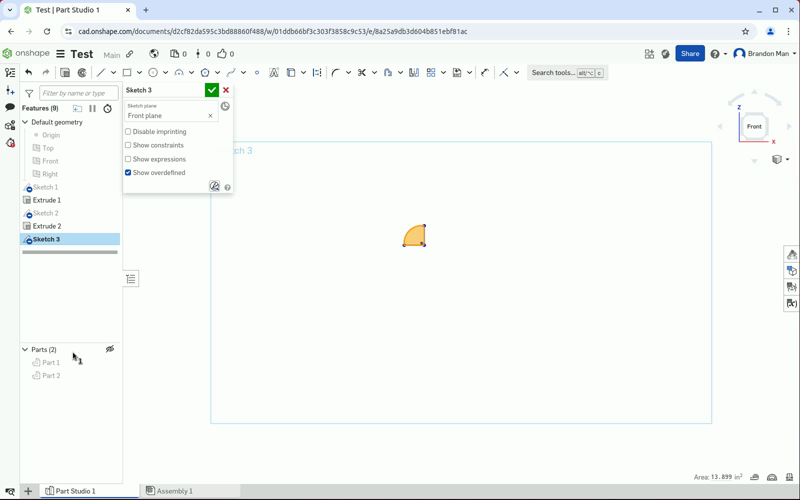
key(shift+y)
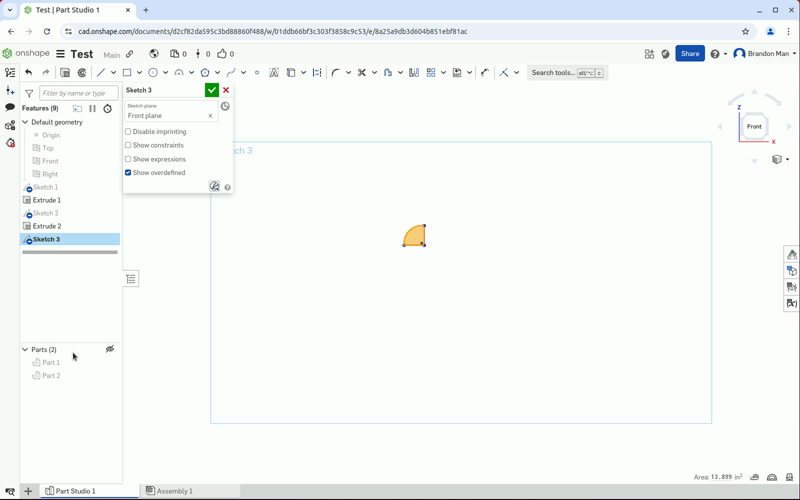
key(shift+e)
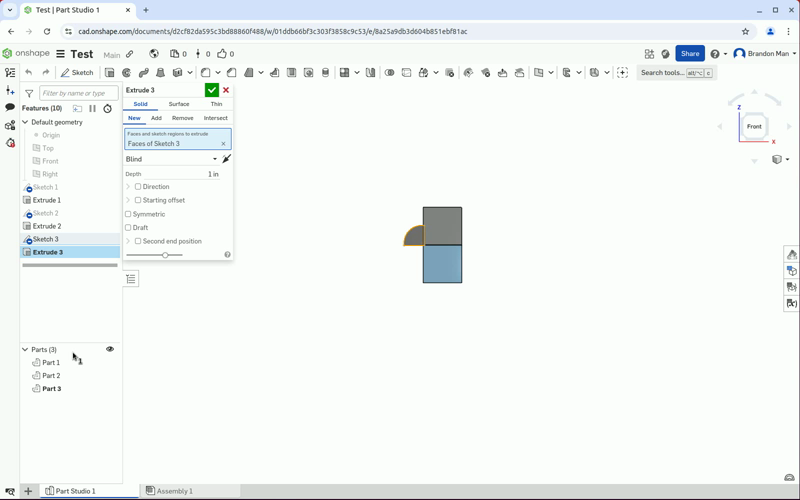
mouse_move(143, 106)
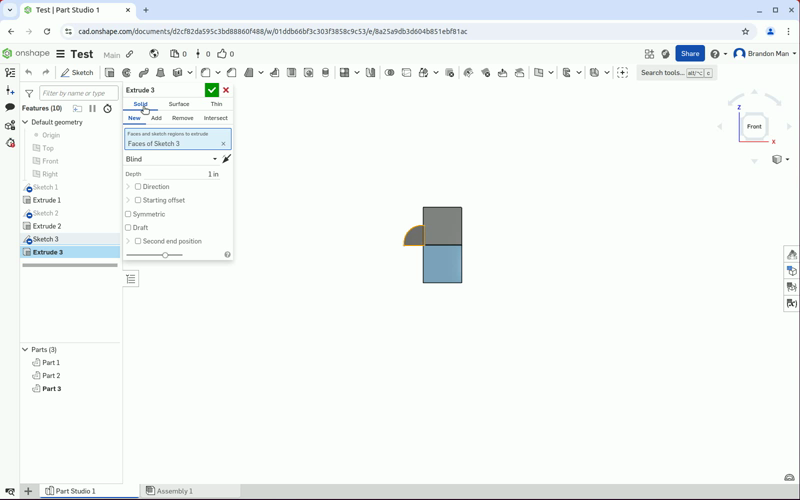
click(143, 106)
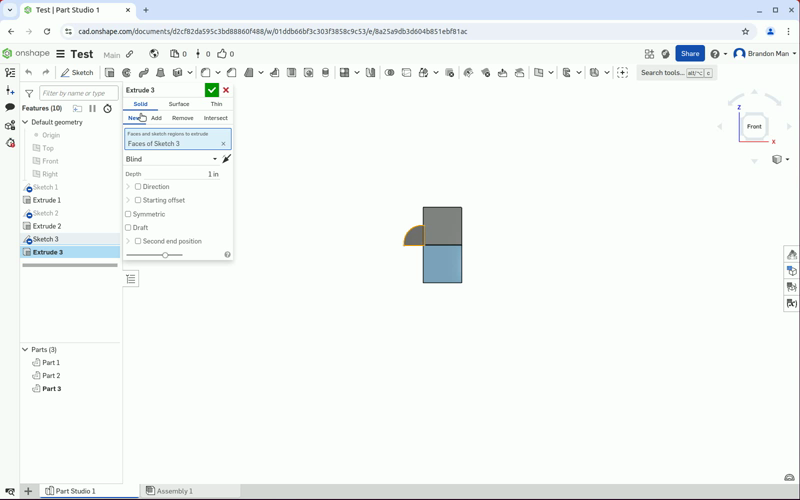
mouse_move(137, 120)
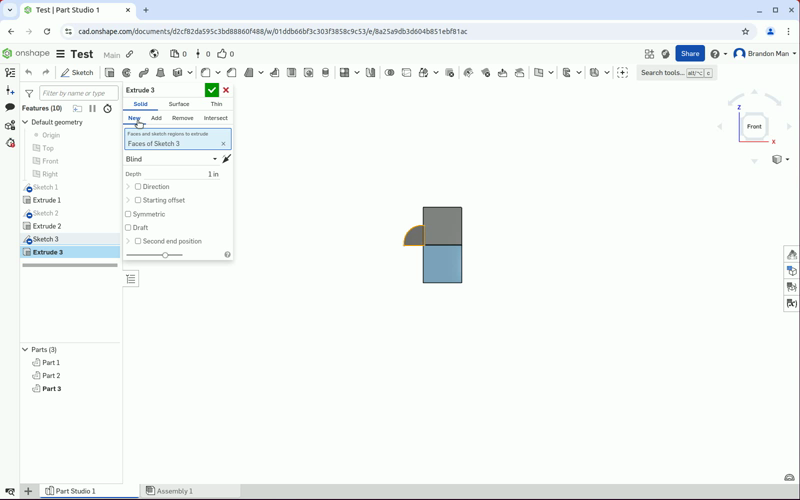
click(137, 120)
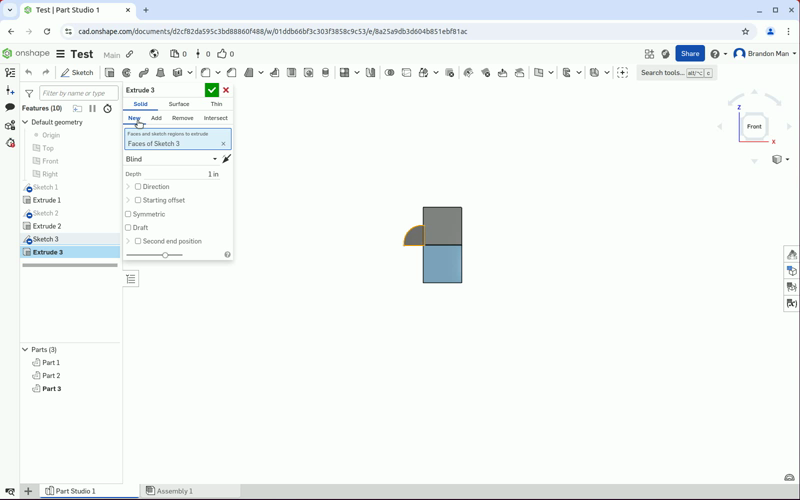
key(tab, 4)
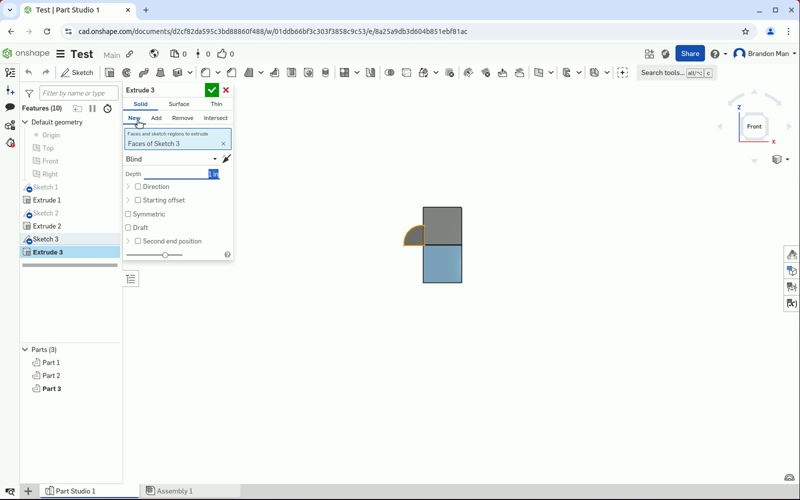
text(23.108)
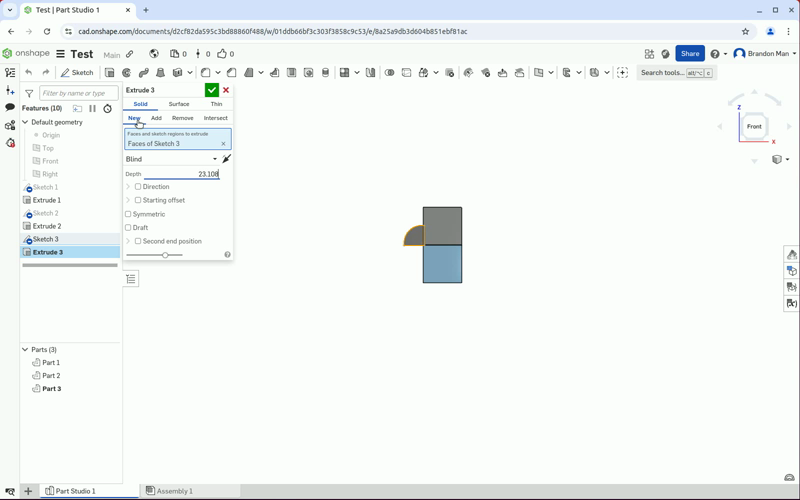
key(enter)
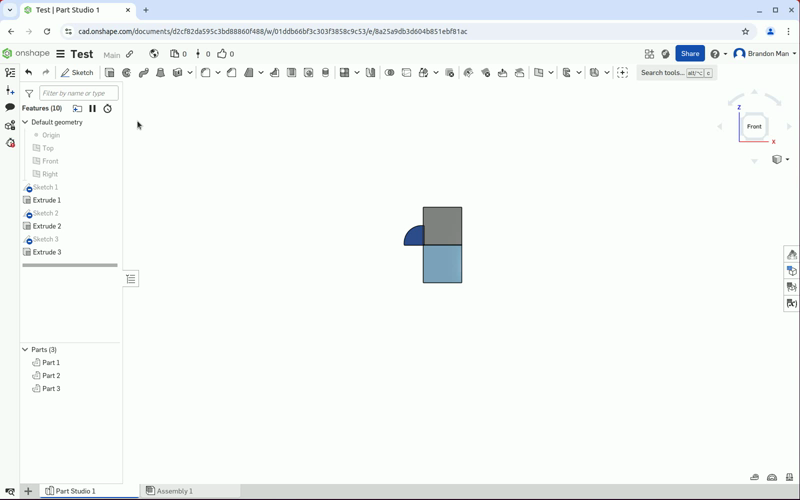
key(shift+h)
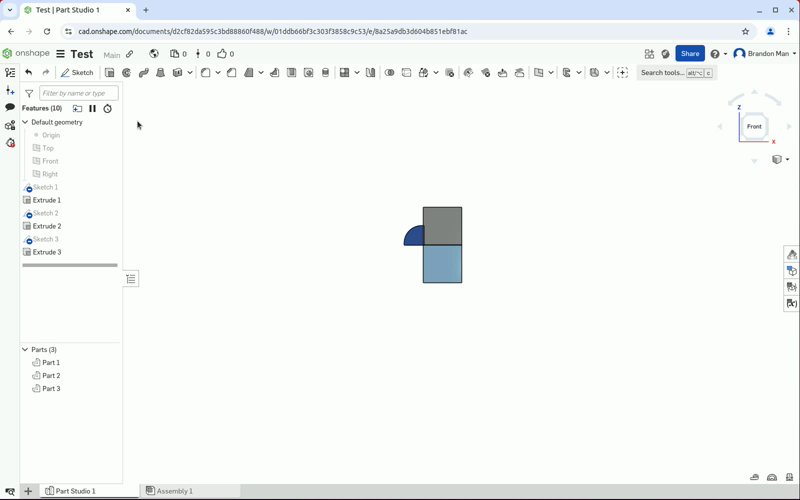
key(shift+h)
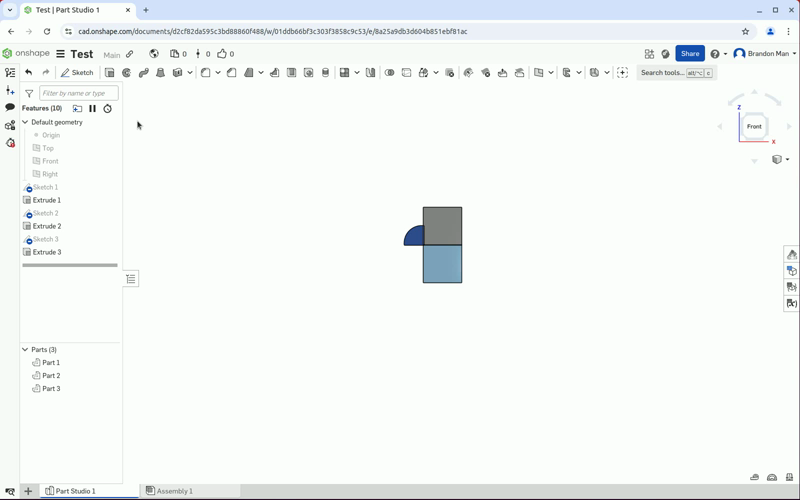
mouse_move(73, 189)
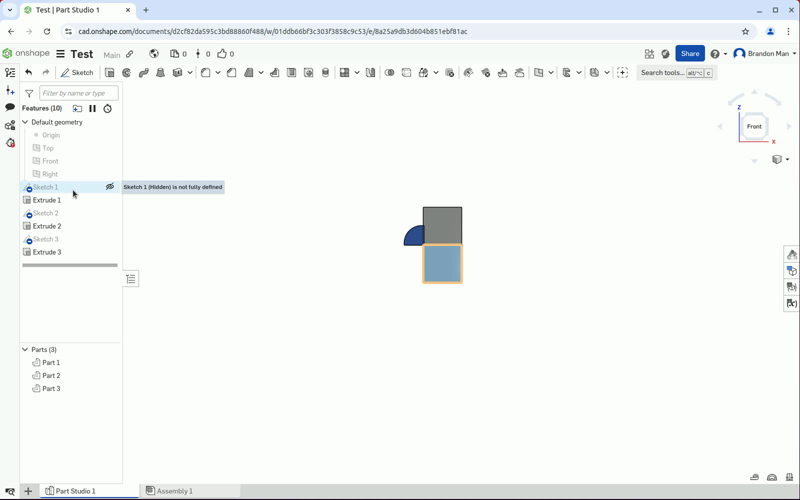
click(73, 189)
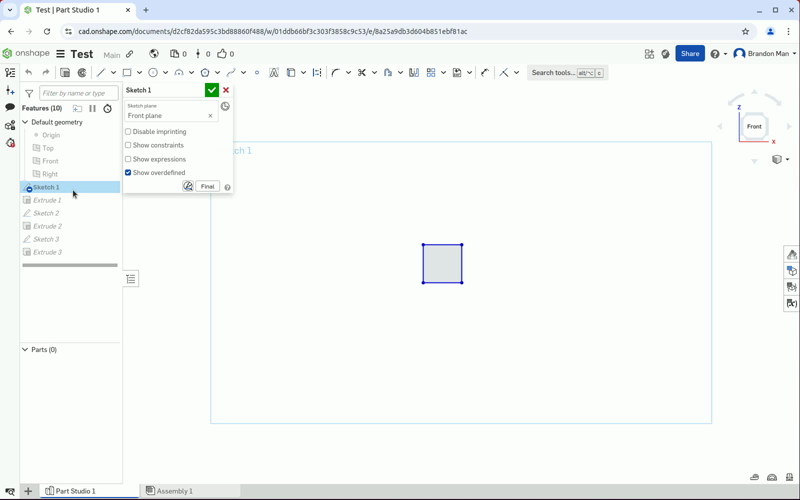
mouse_move(229, 92)
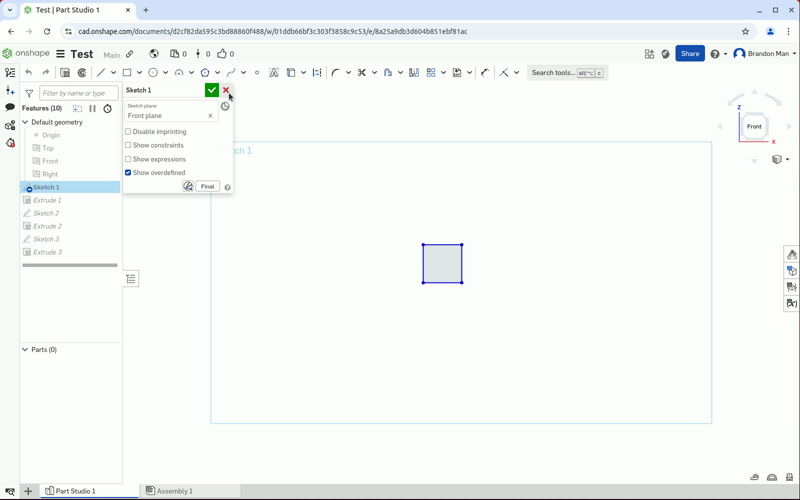
click(229, 92)
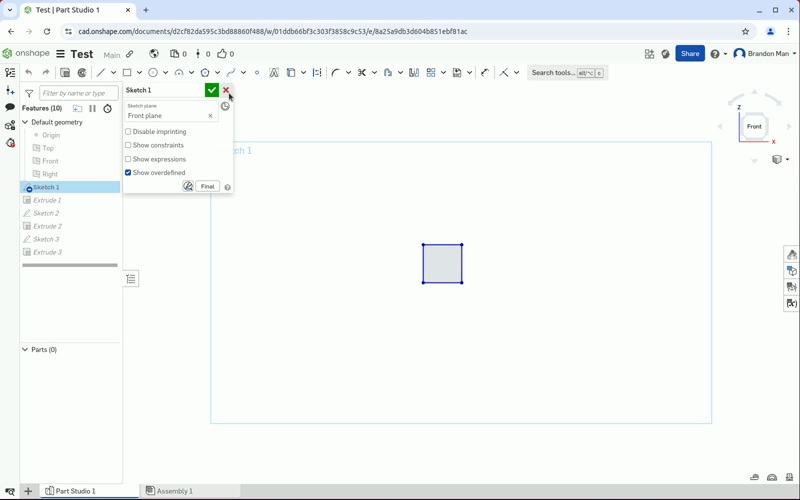
key(shift+s)
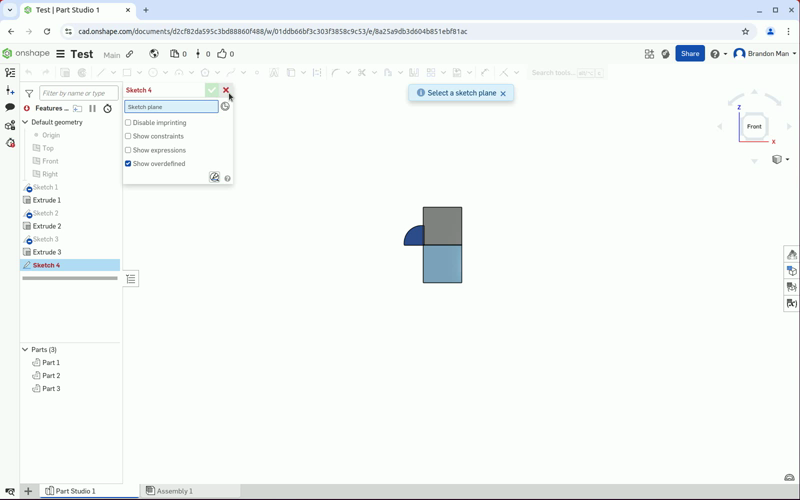
mouse_move(73, 163)
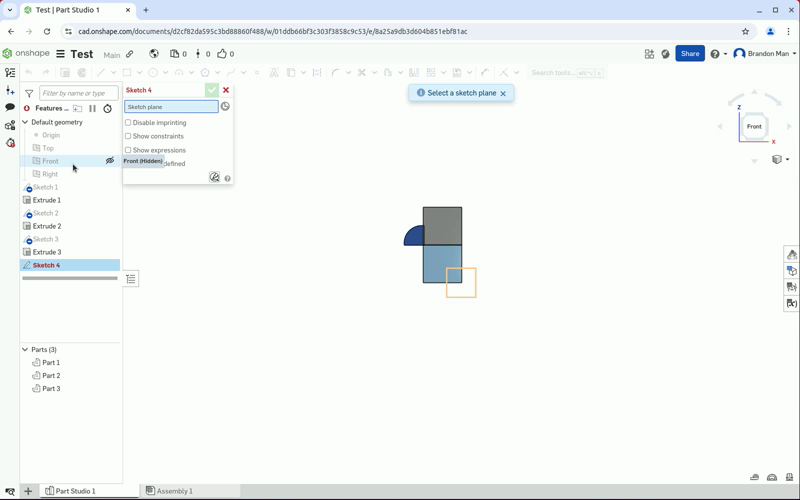
click(73, 163)
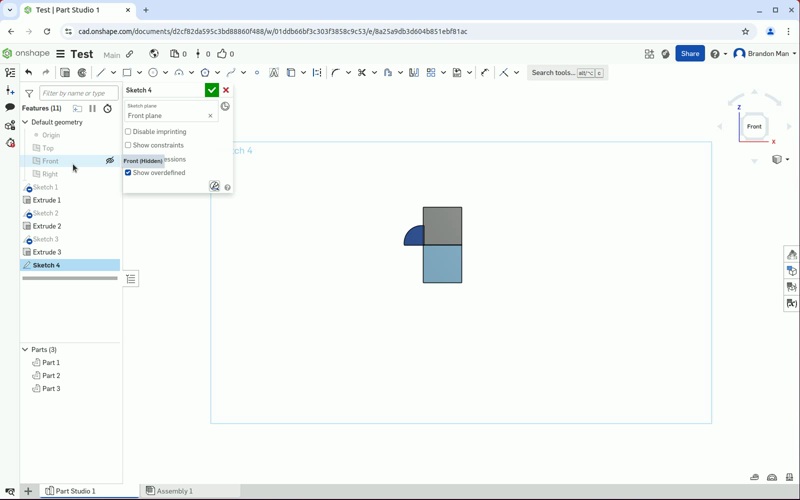
mouse_move(73, 352)
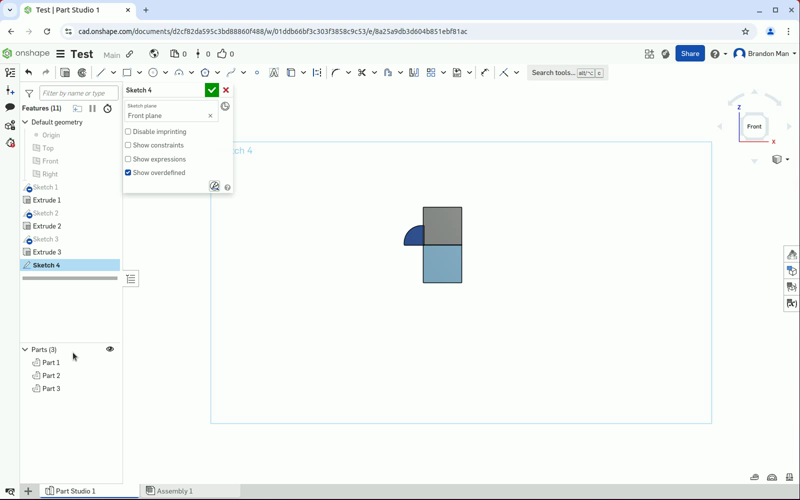
key(y)
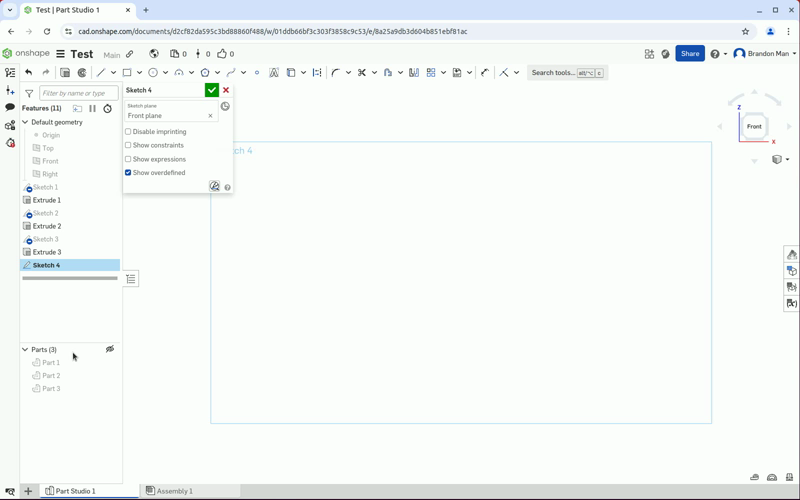
key(l)
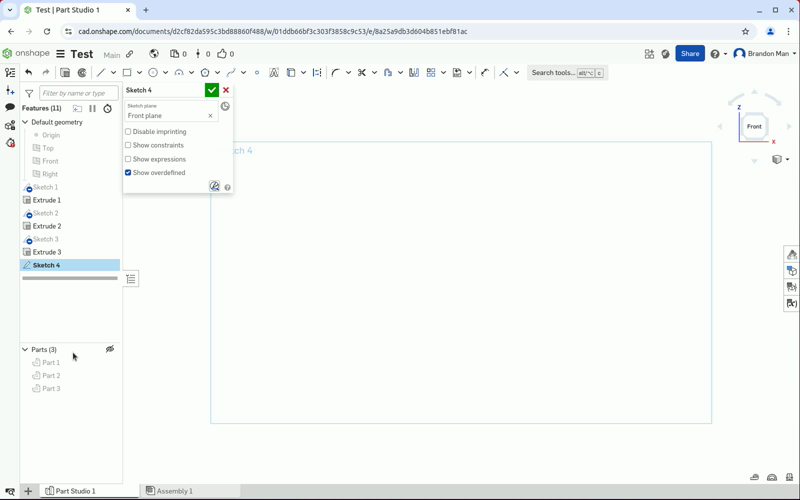
key_down(shift)
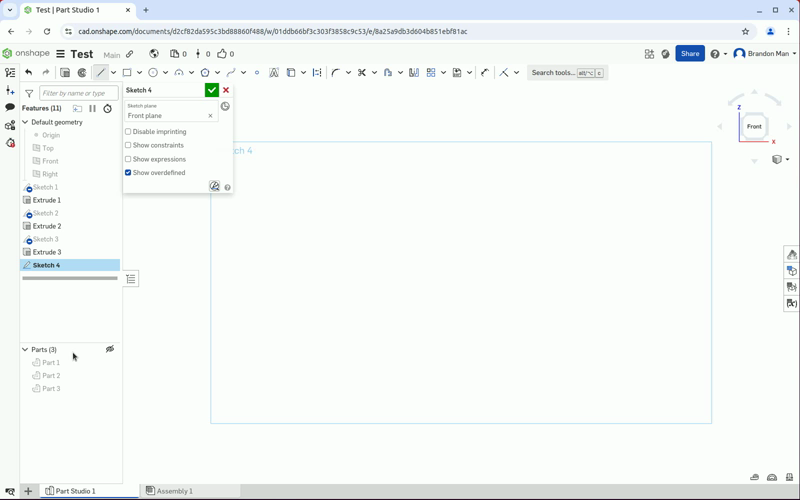
mouse_move(385, 282)
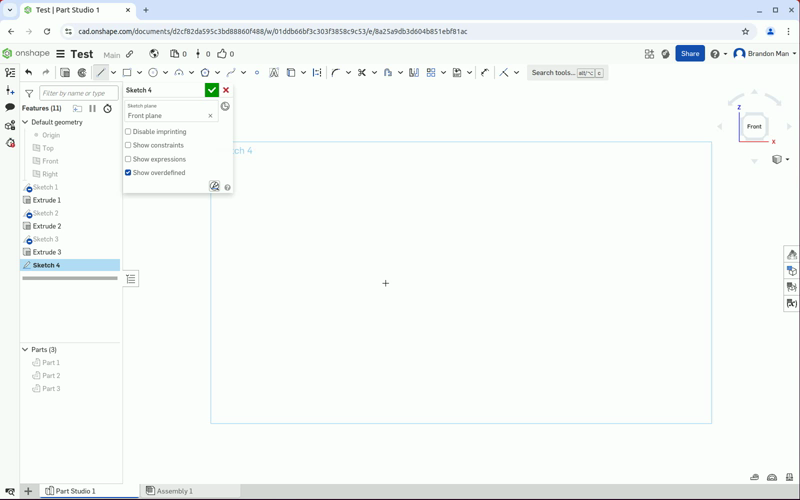
click(385, 282)
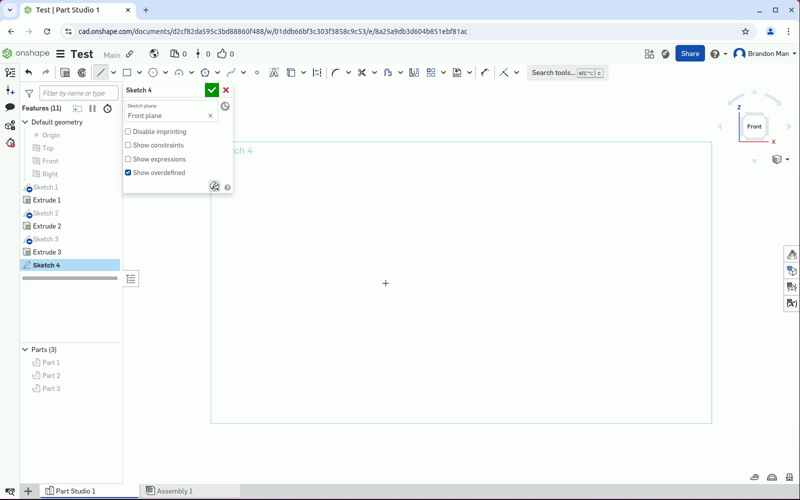
key_up(shift)
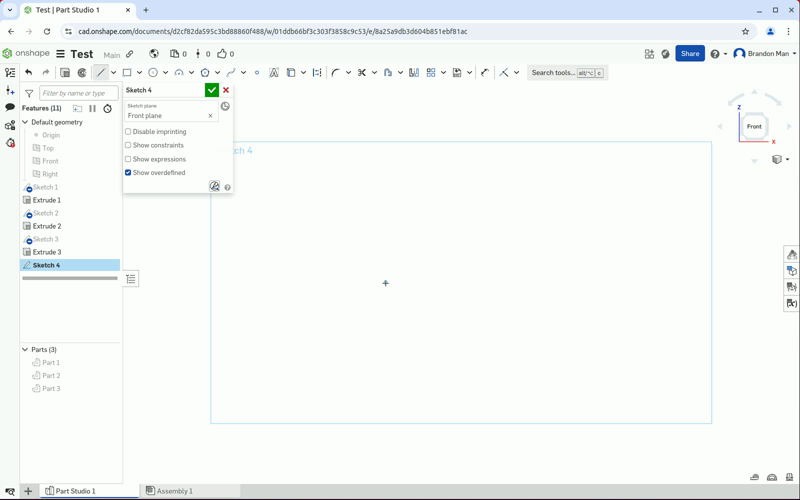
key_down(shift)
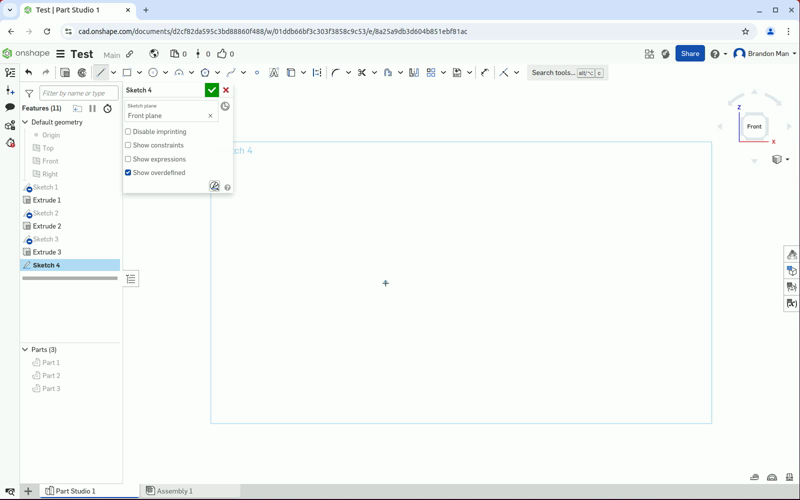
mouse_move(415, 282)
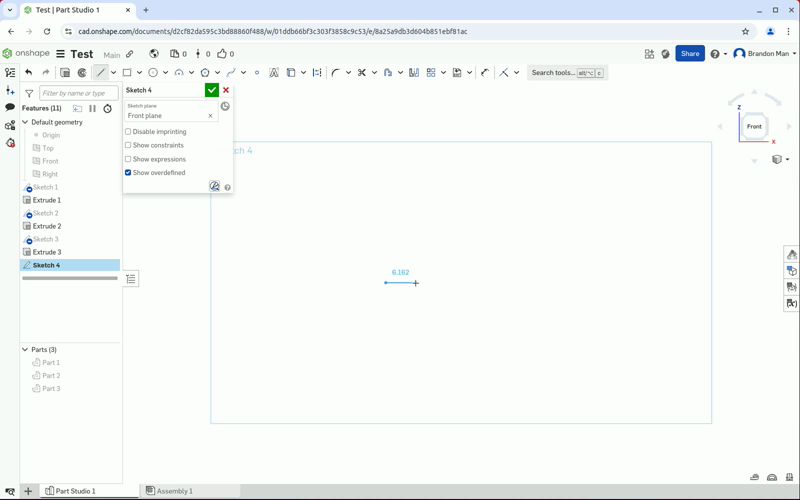
mouse_move(424, 282)
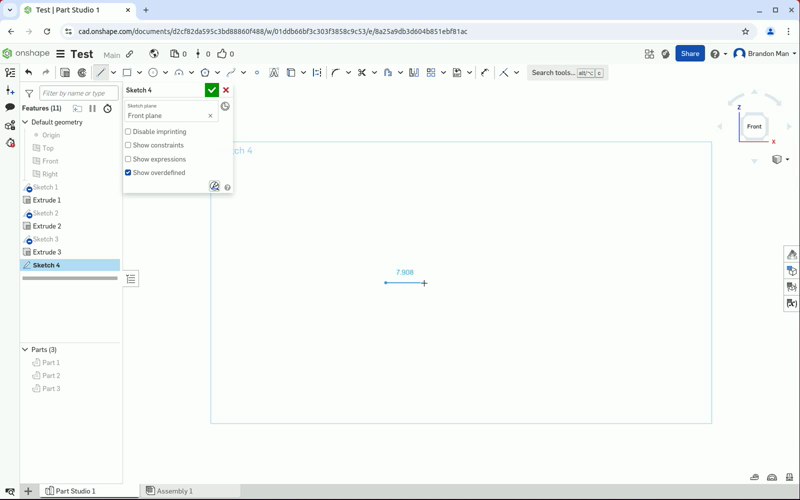
click(424, 282)
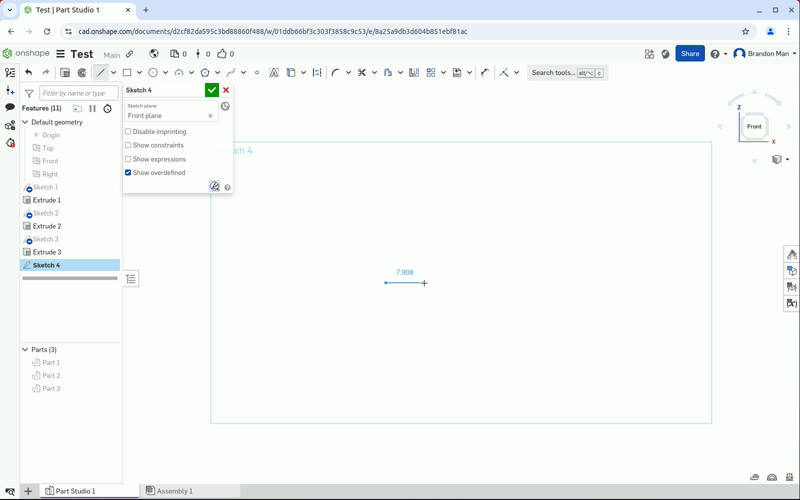
key_up(shift)
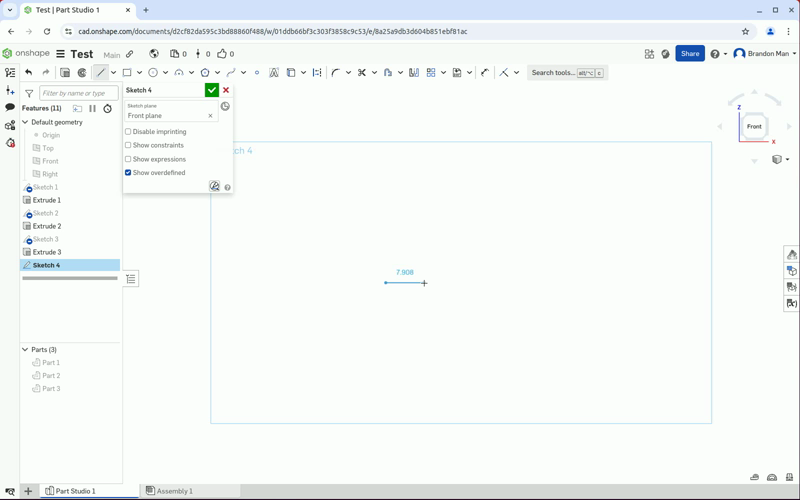
key_down(shift)
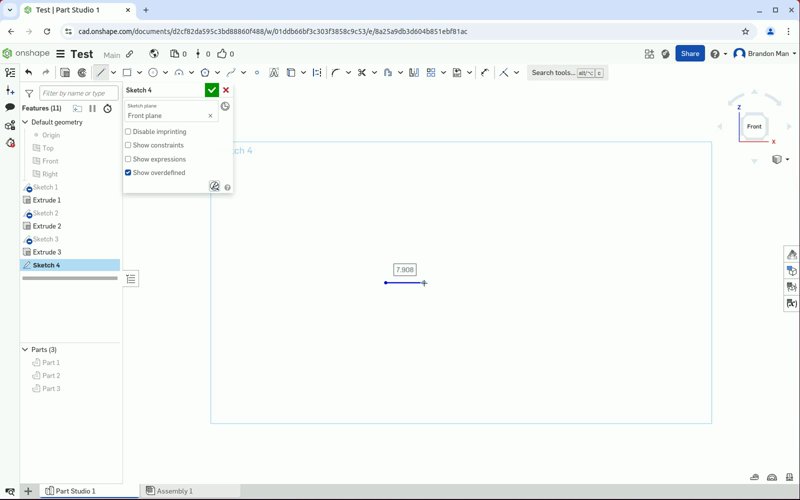
mouse_move(454, 282)
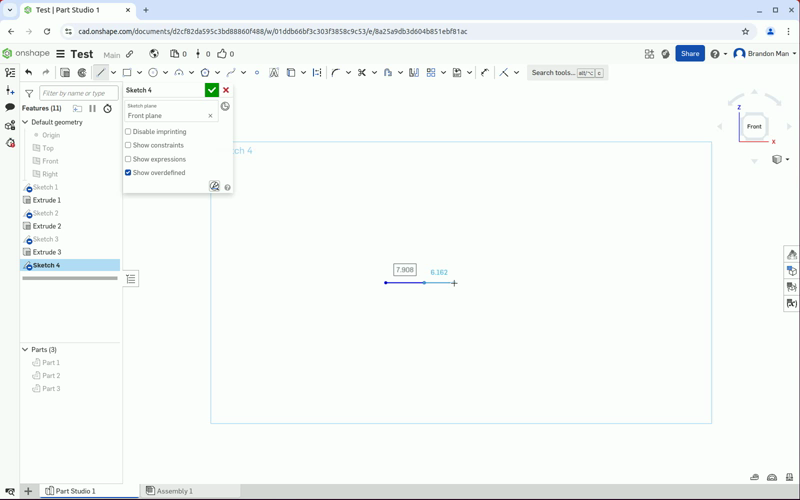
mouse_move(424, 244)
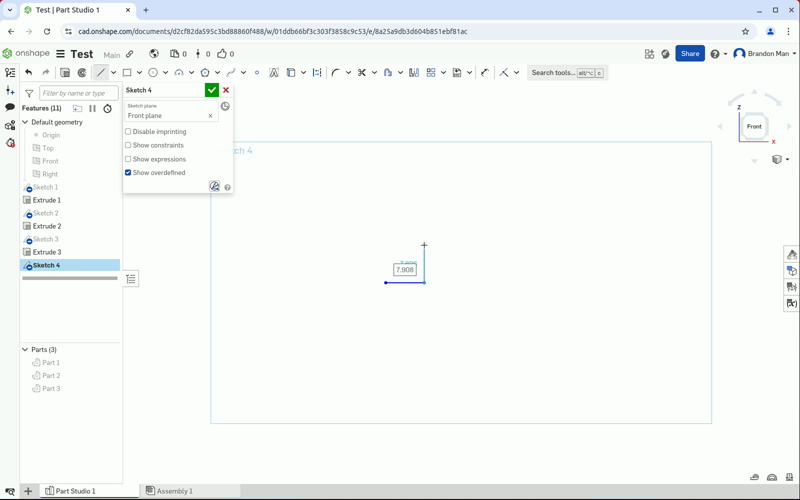
click(424, 244)
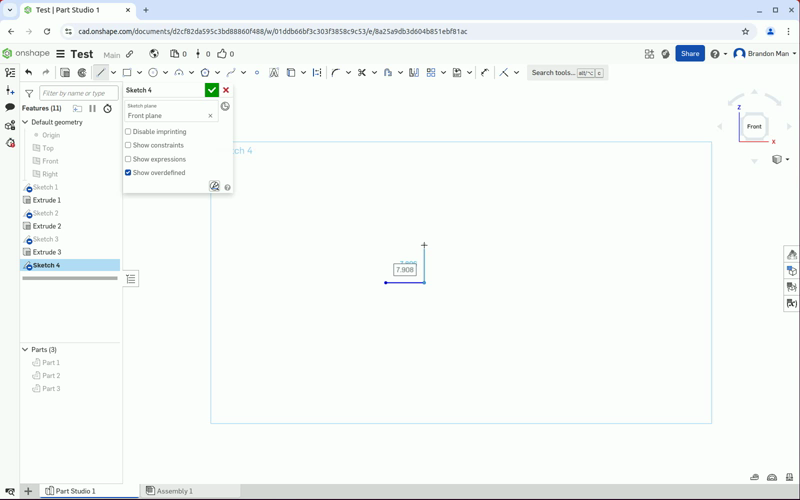
key_up(shift)
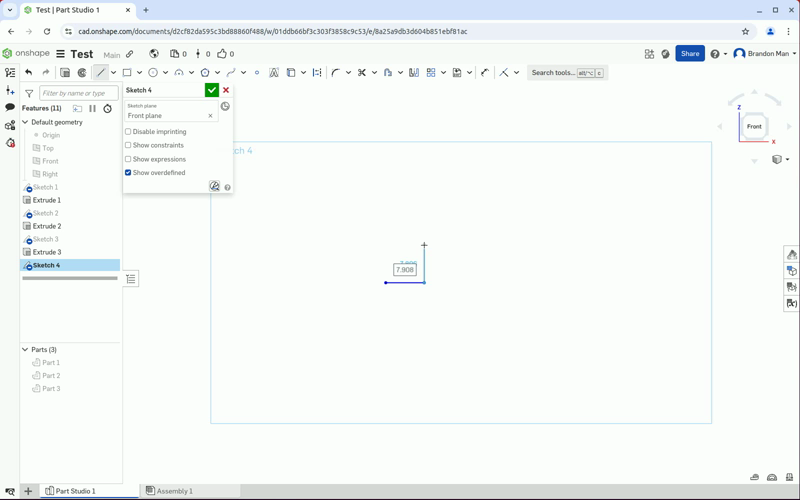
key_down(shift)
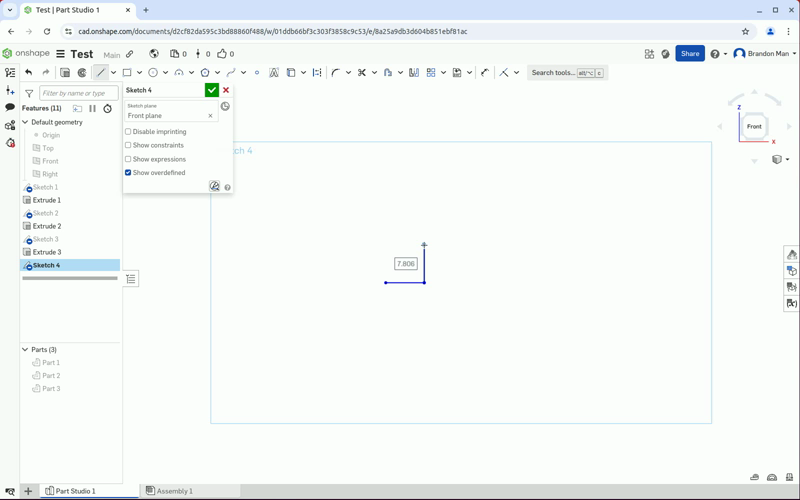
mouse_move(454, 244)
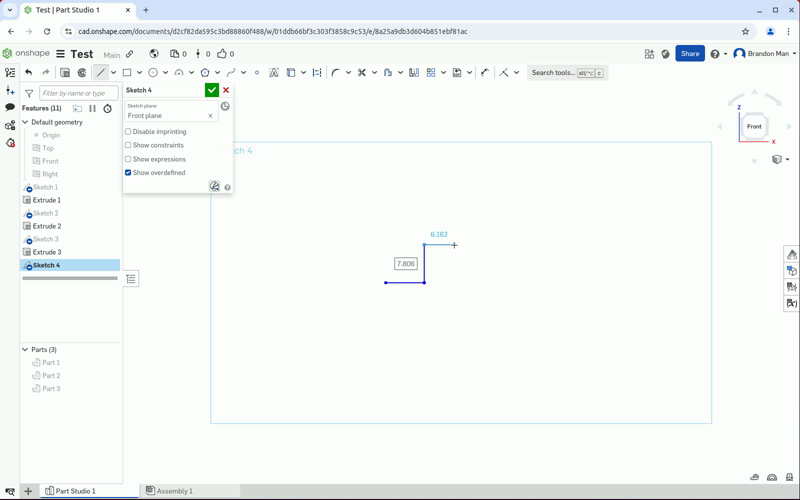
mouse_move(404, 244)
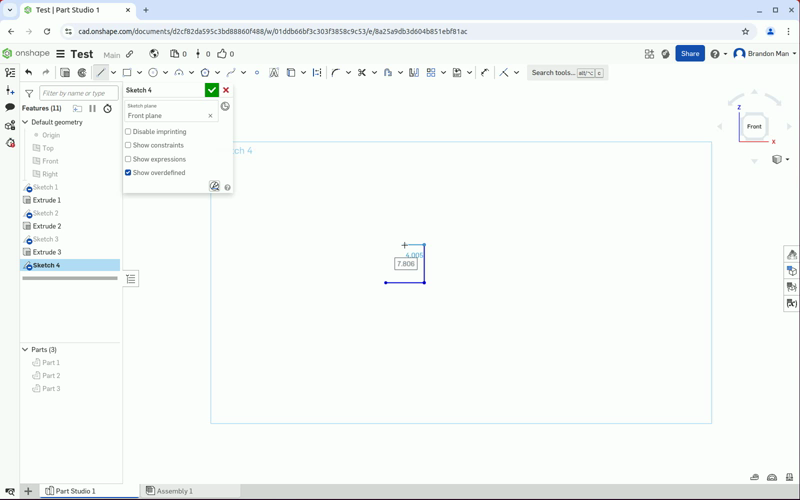
click(404, 244)
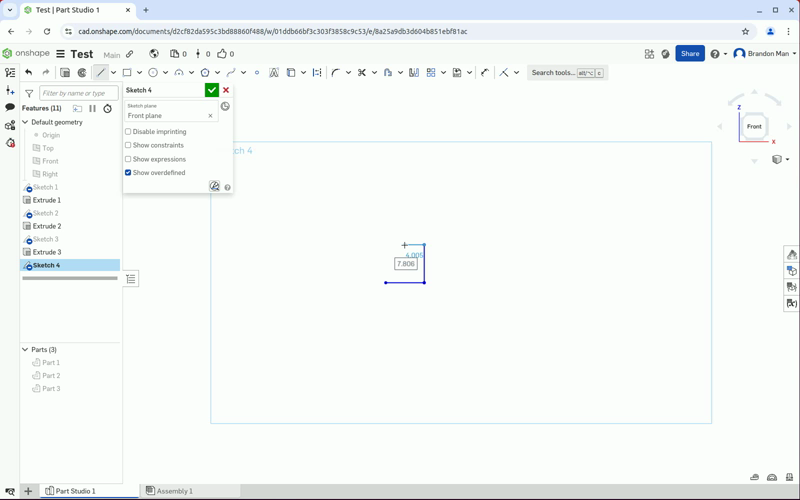
key_up(shift)
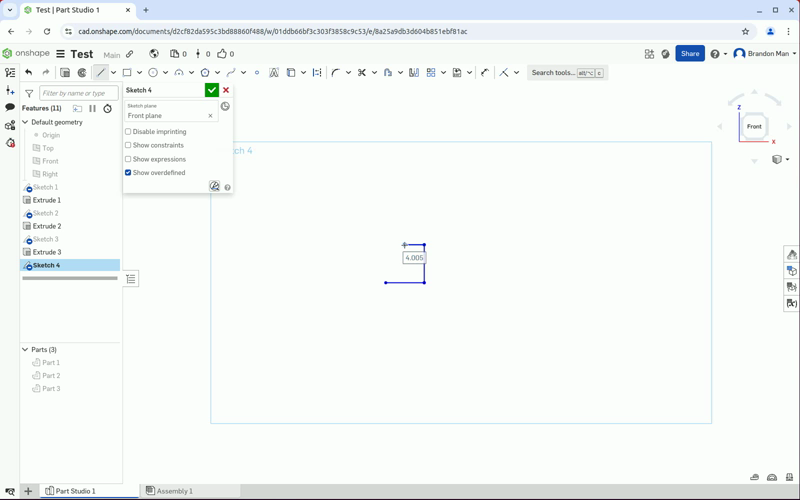
key_down(shift)
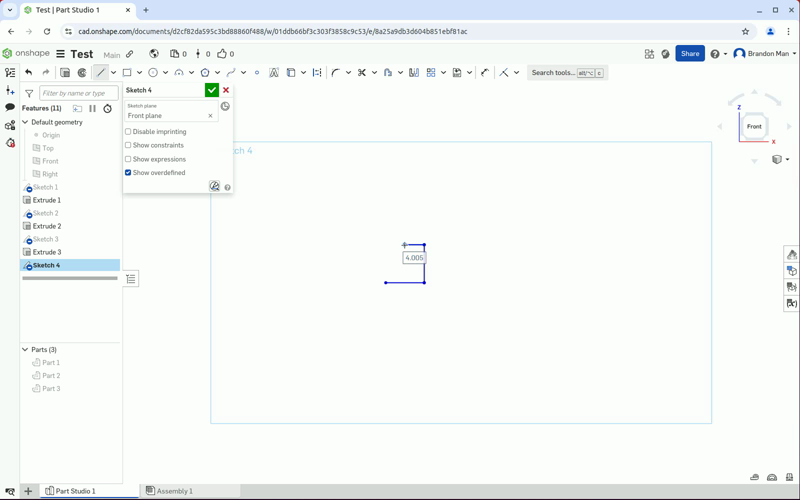
mouse_move(434, 244)
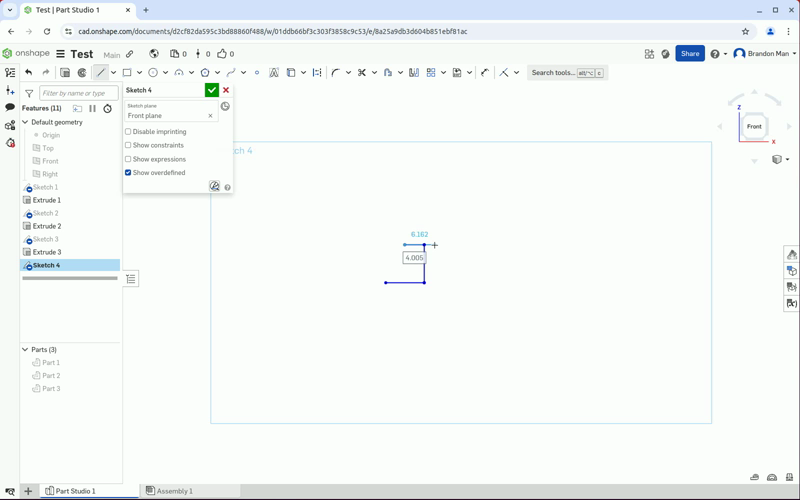
mouse_move(385, 244)
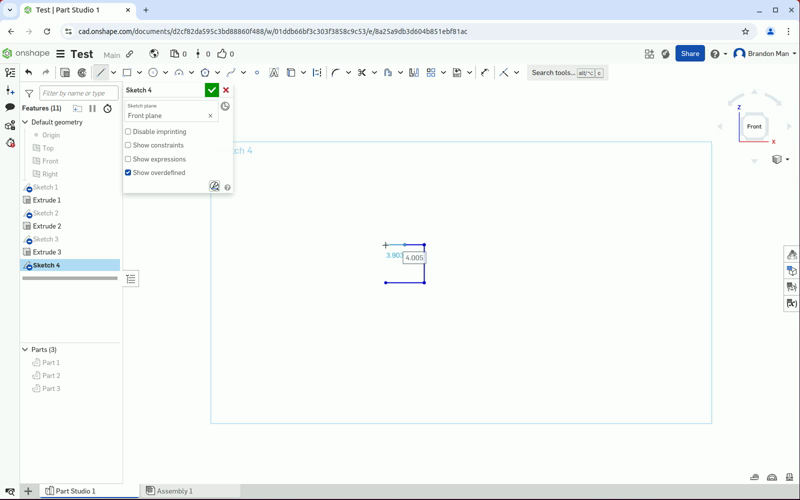
click(385, 244)
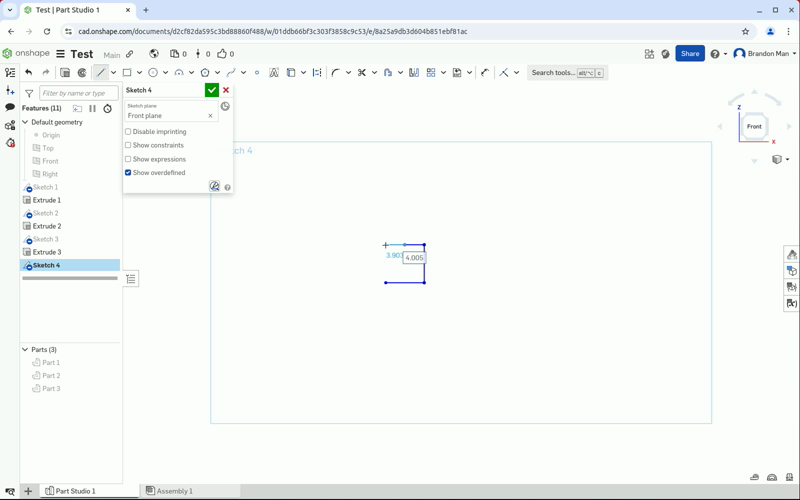
key_up(shift)
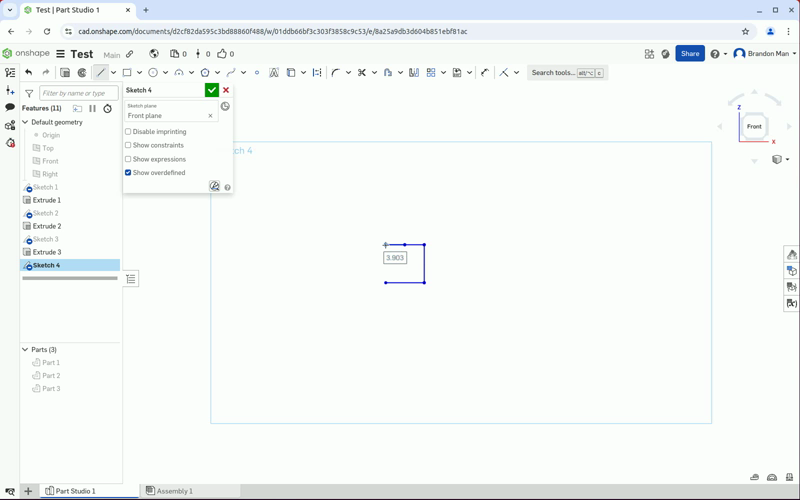
mouse_move(415, 244)
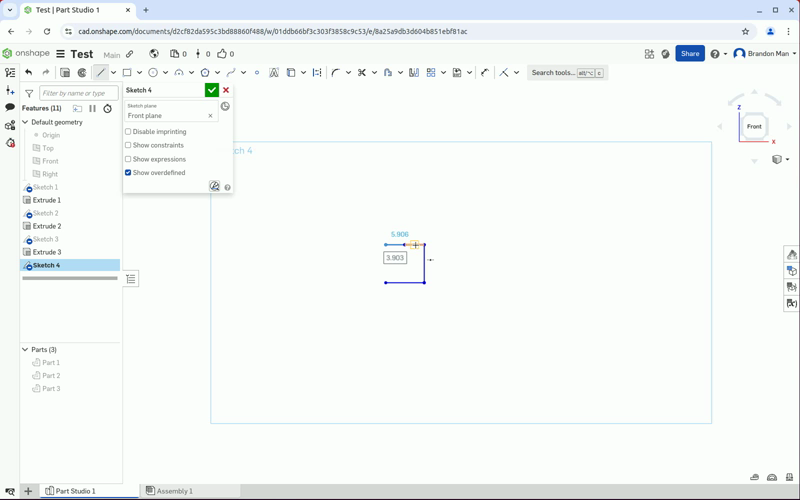
key_down(shift)
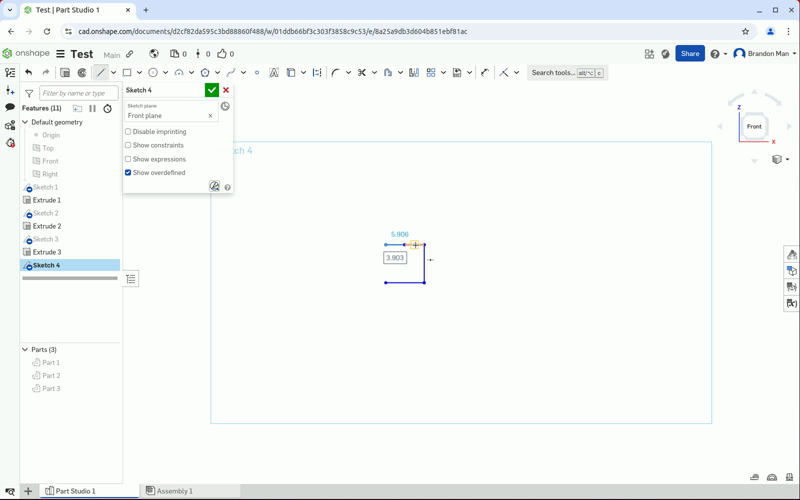
mouse_move(385, 282)
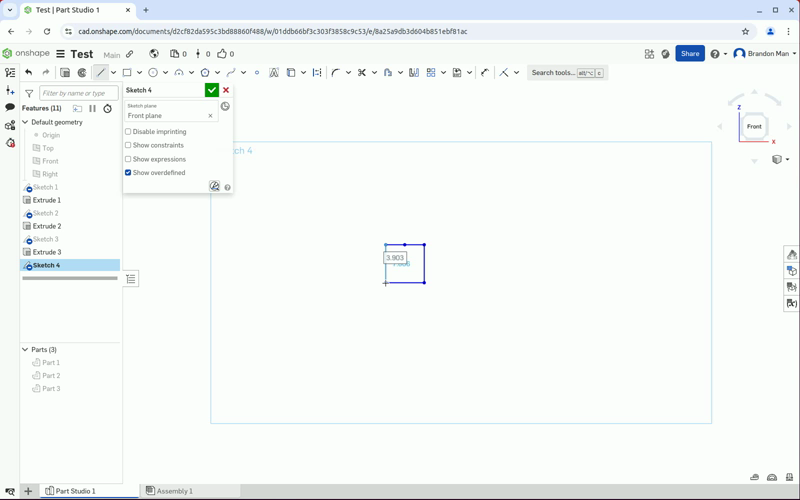
key_up(shift)
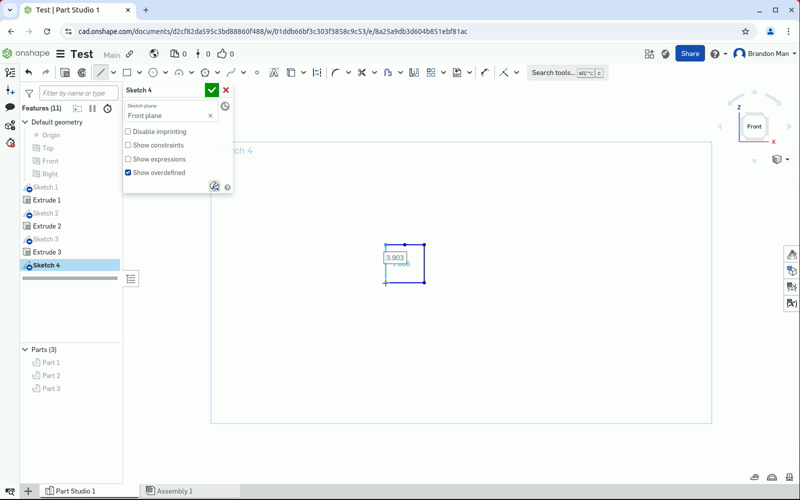
click(385, 282)
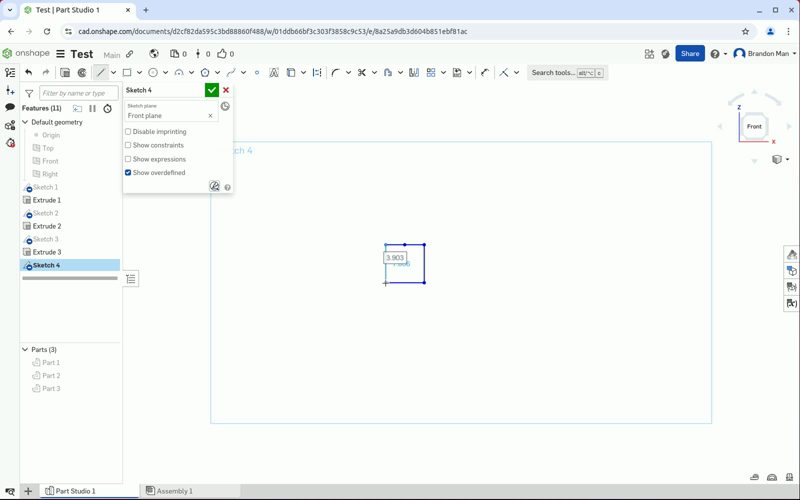
key(esc)
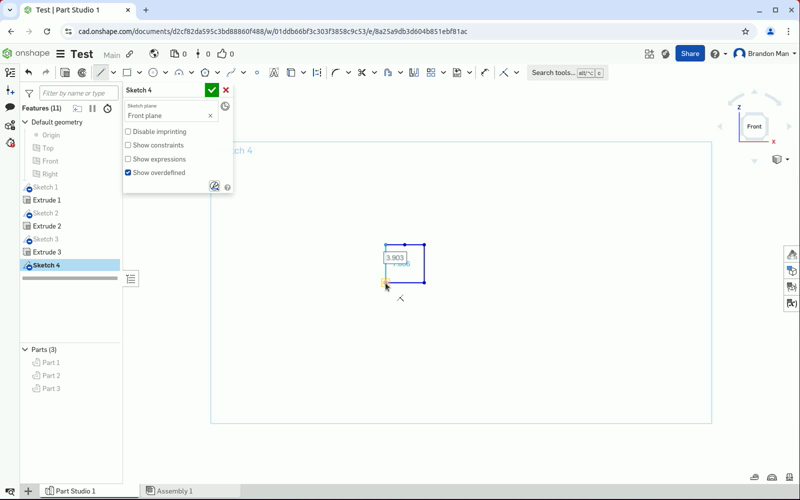
mouse_move(388, 267)
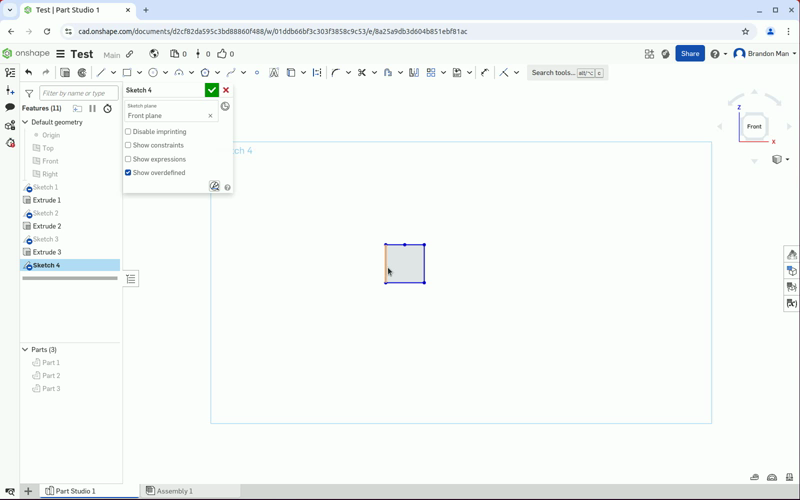
scroll(6)
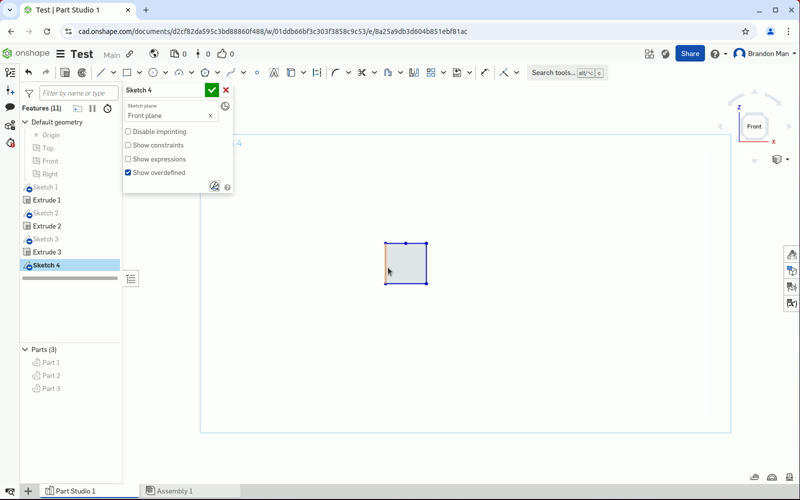
scroll(6)
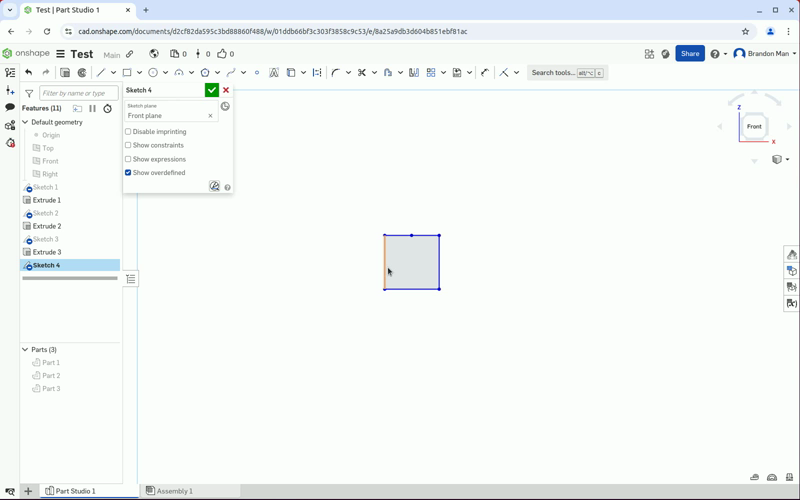
scroll(6)
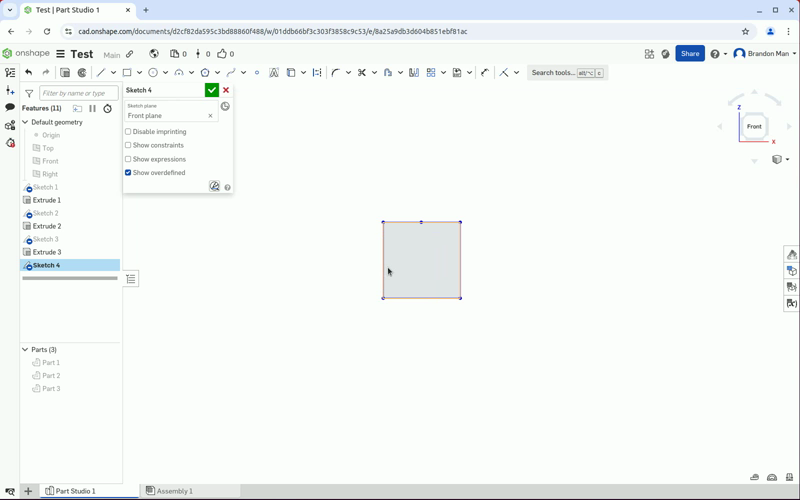
scroll(6)
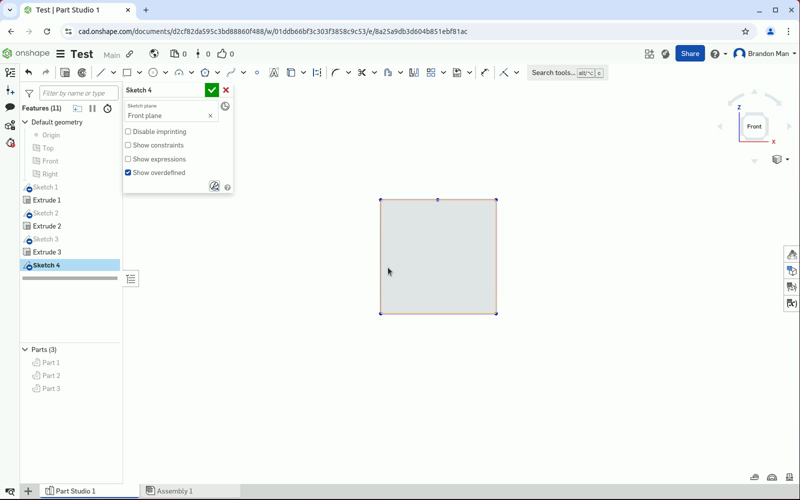
scroll(6)
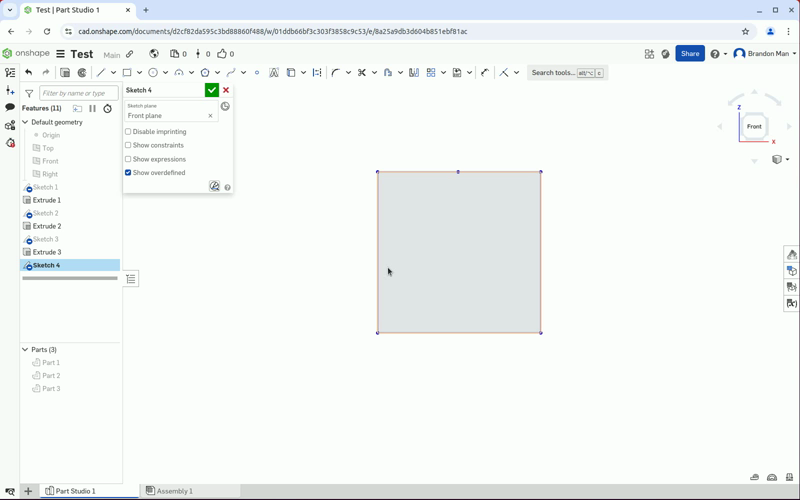
scroll(6)
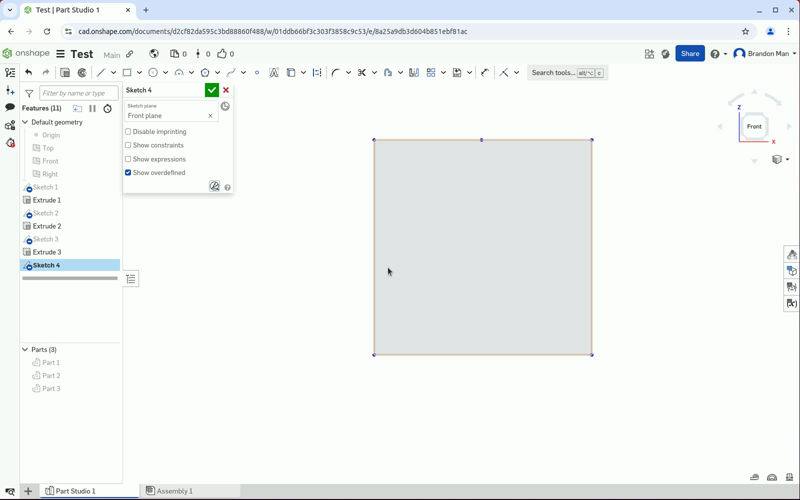
scroll(6)
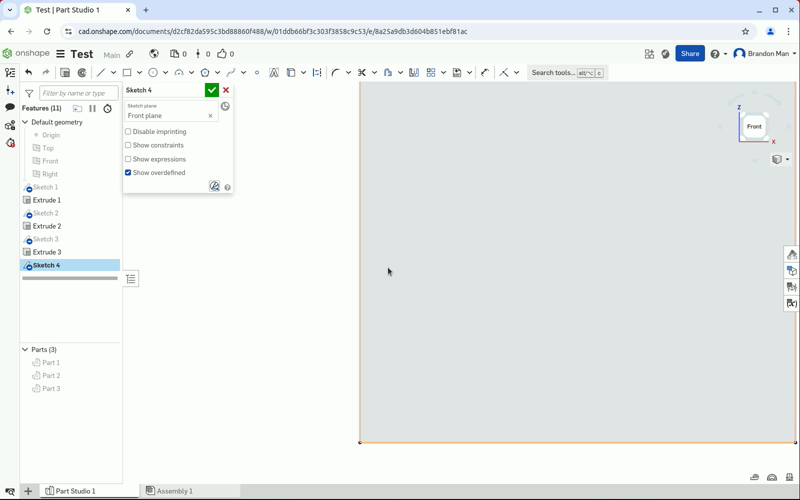
click(388, 267)
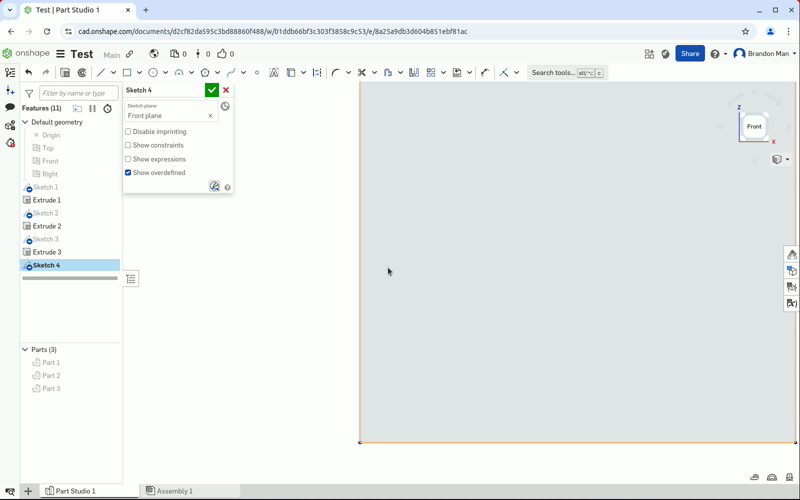
scroll(-6)
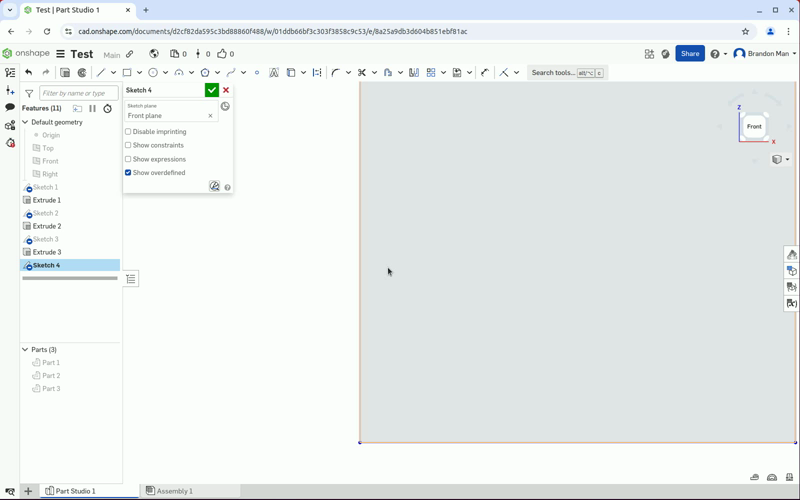
scroll(-6)
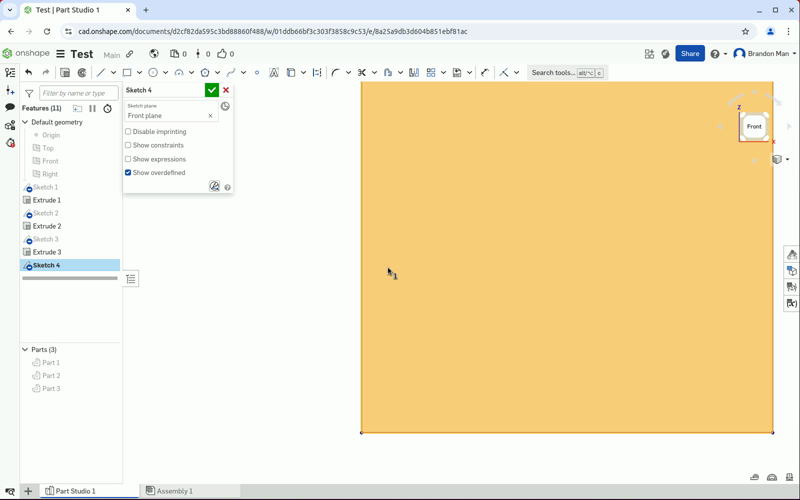
scroll(-6)
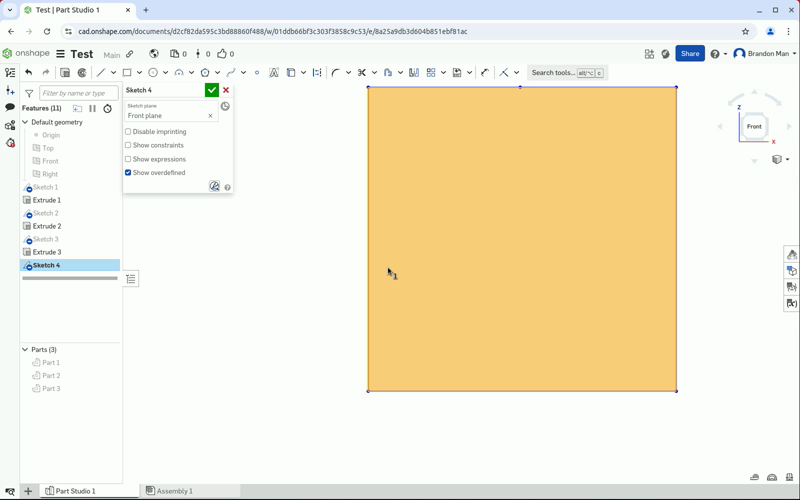
scroll(-6)
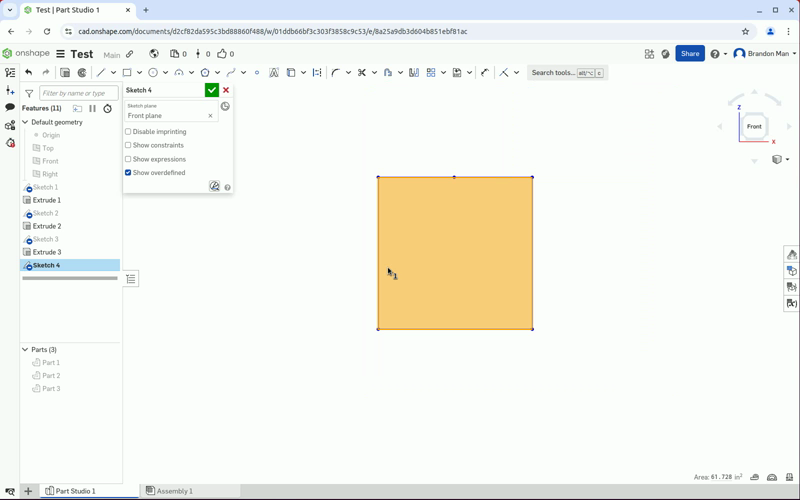
scroll(-6)
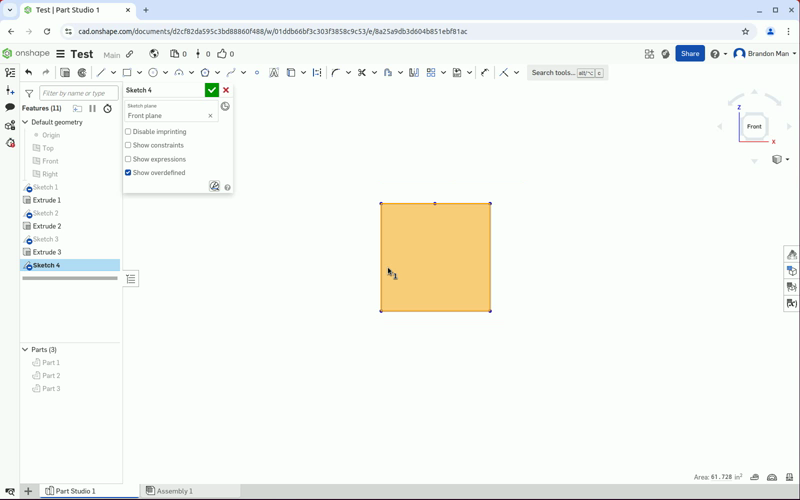
scroll(-6)
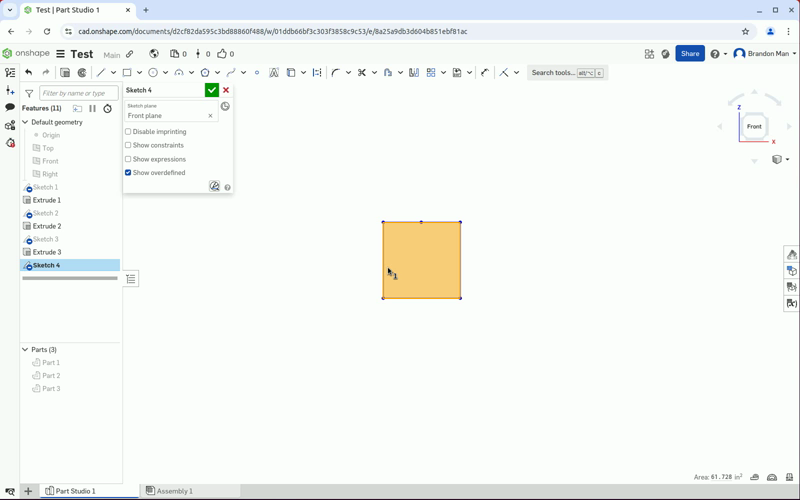
scroll(-6)
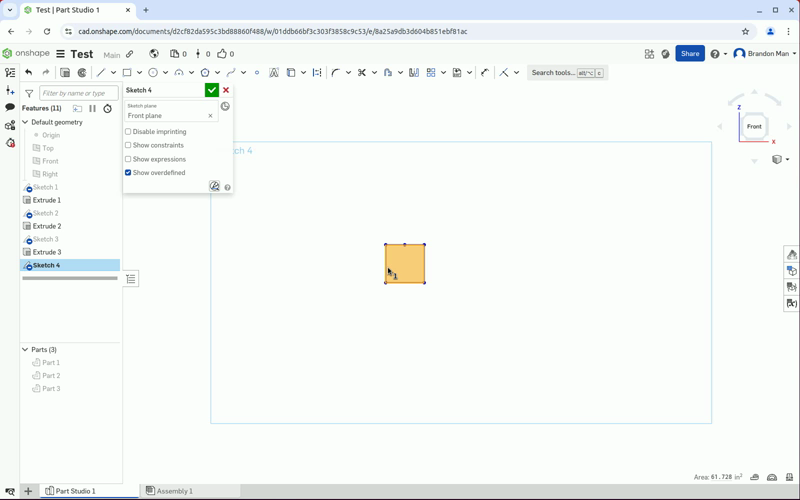
mouse_move(73, 352)
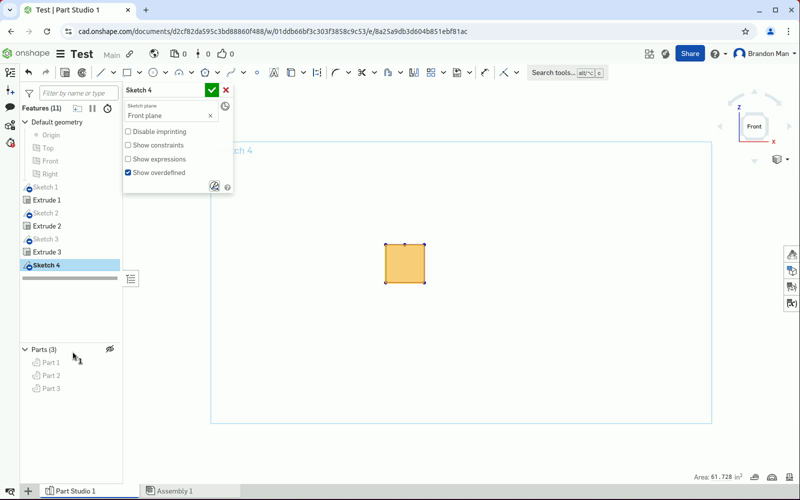
key(shift+y)
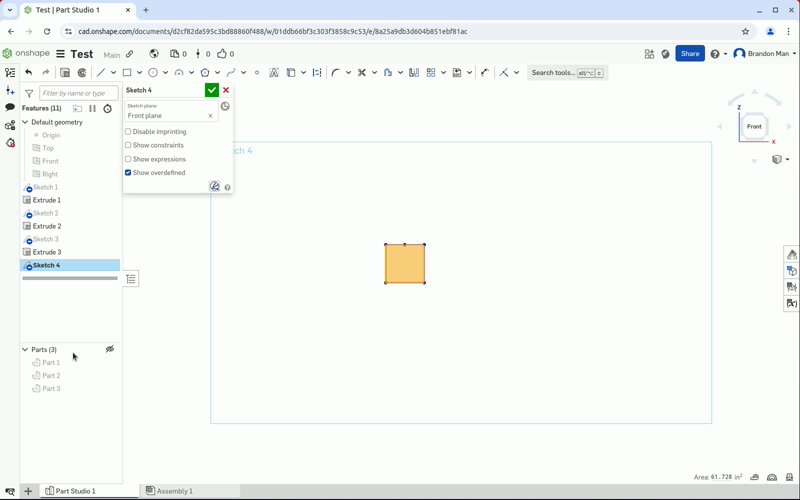
key(shift+e)
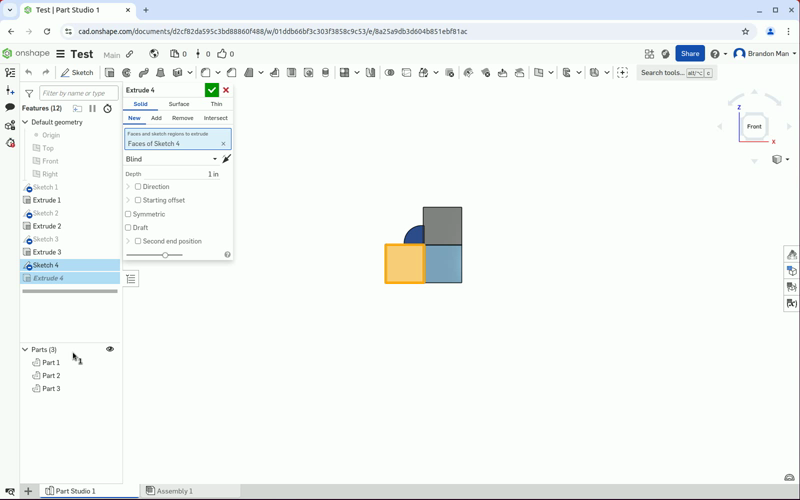
mouse_move(143, 106)
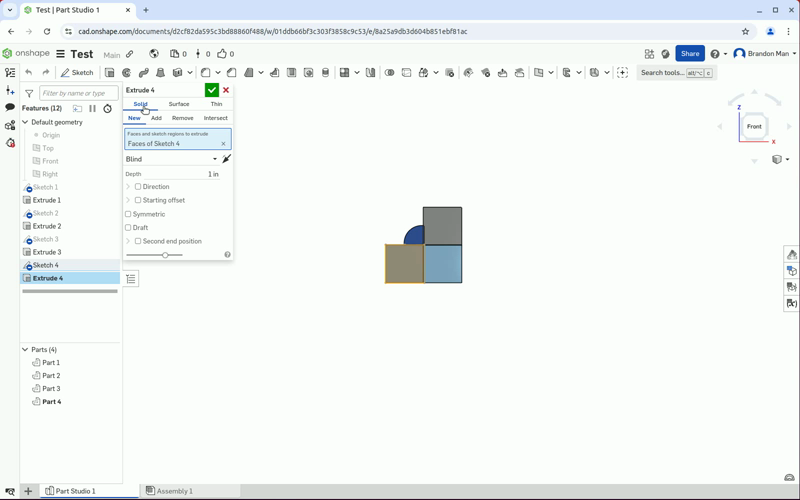
click(143, 106)
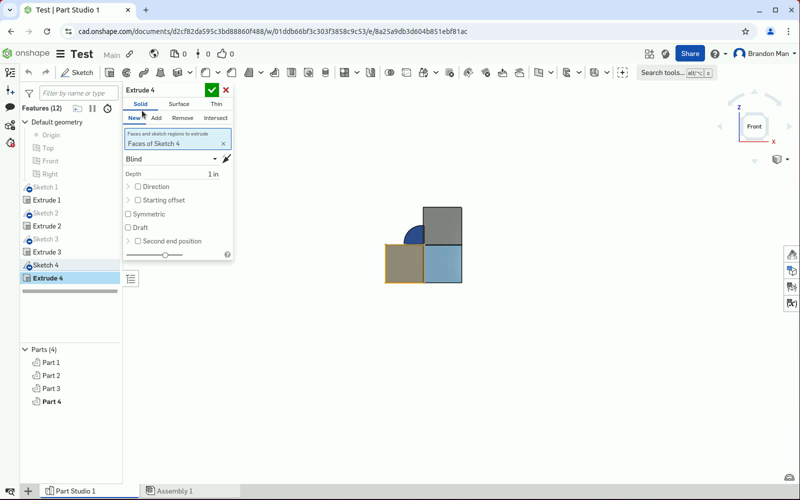
mouse_move(137, 120)
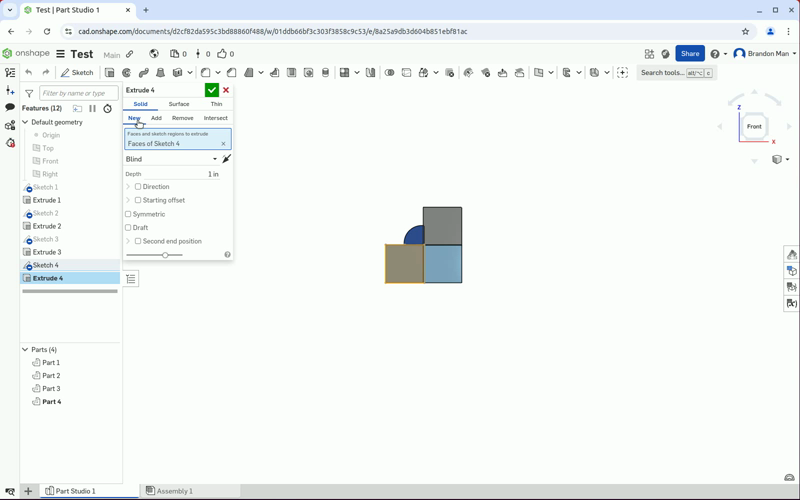
click(137, 120)
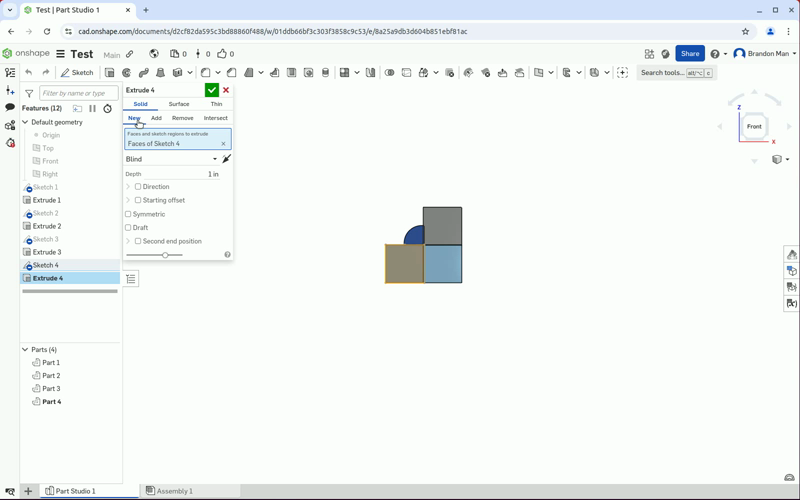
key(tab, 4)
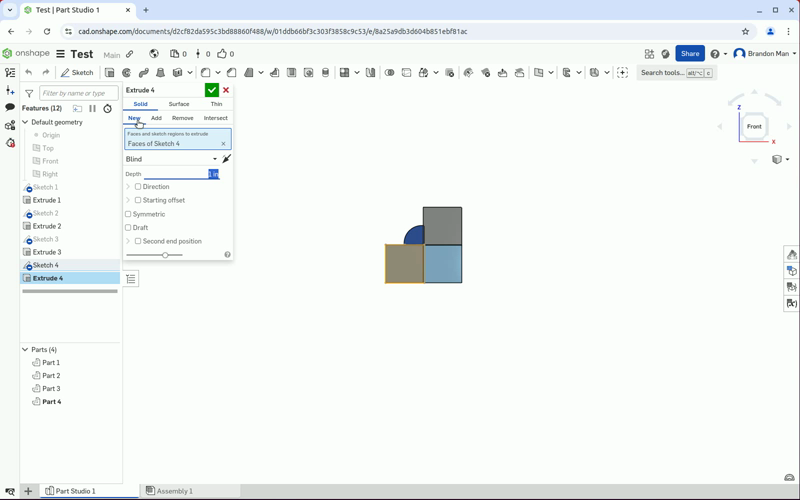
text(23.108)
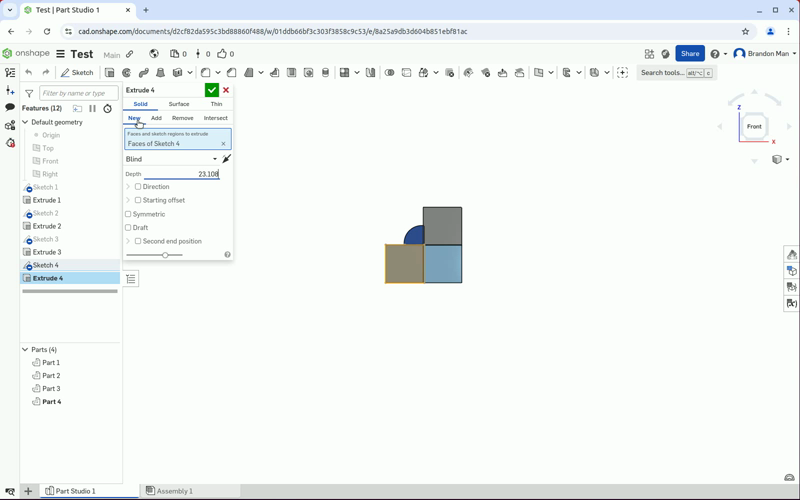
key(enter)
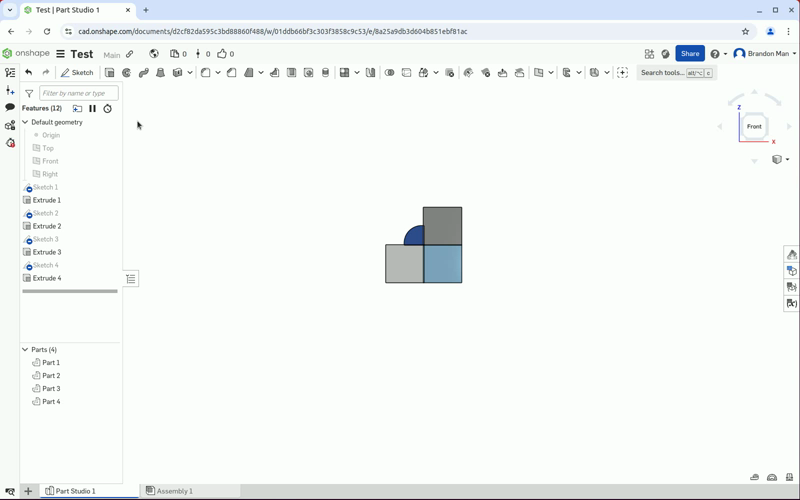
key(shift+h)
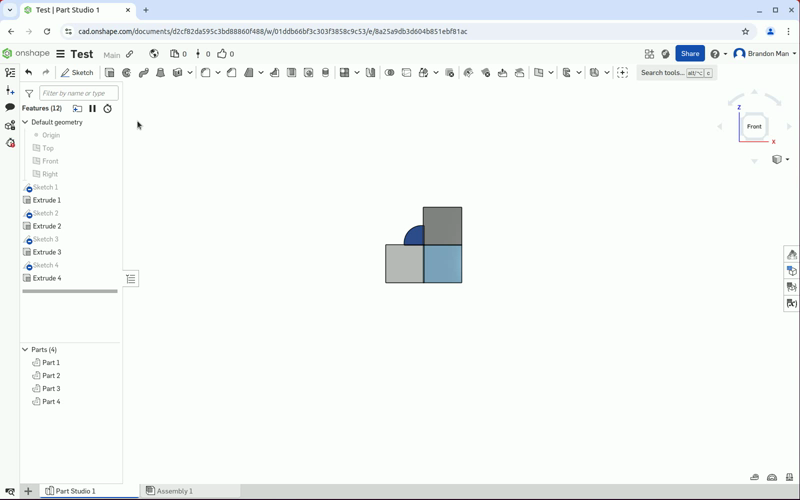
key(shift+h)
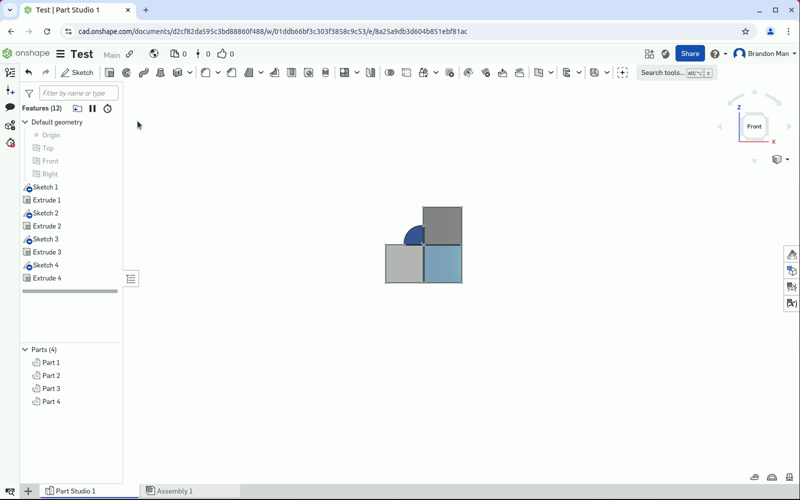
key(shift+7)
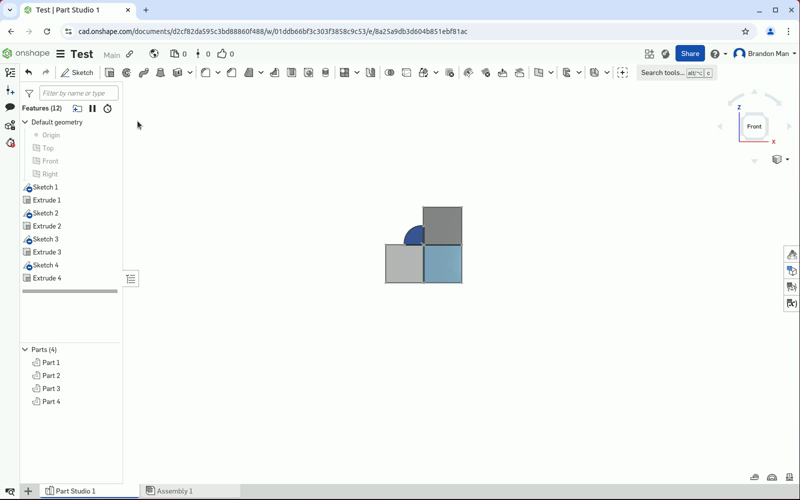
key(left, 2)
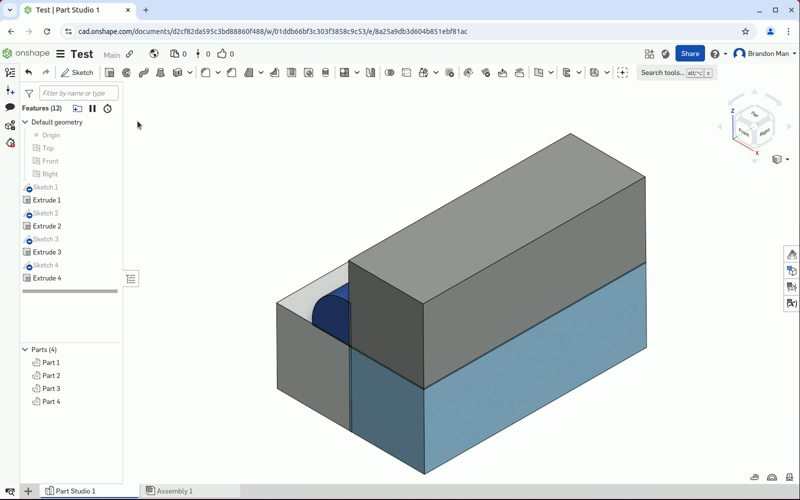
key(down, 2)
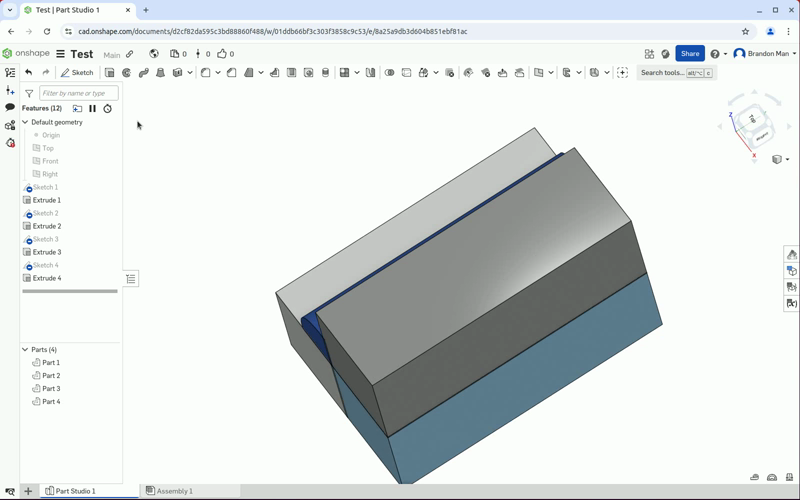
key(up, 2)
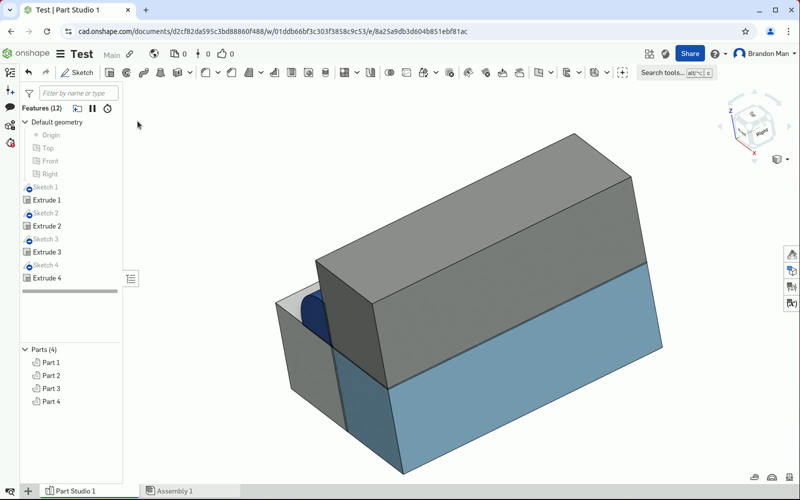
key(right, 2)
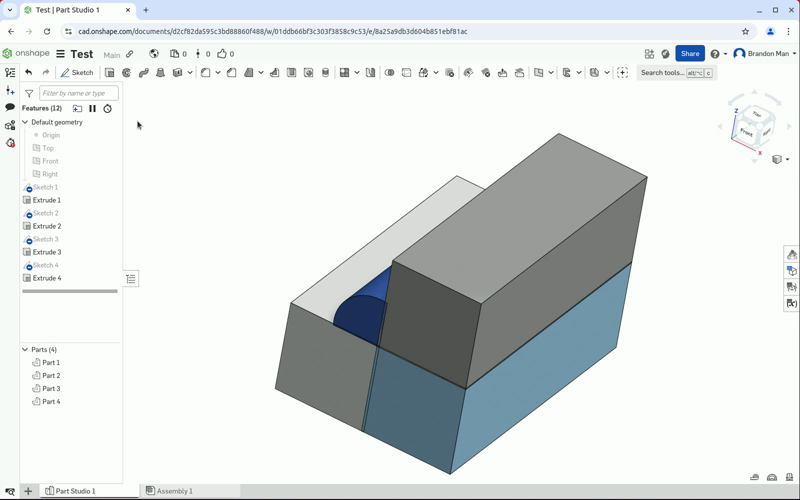
mouse_move(73, 189)
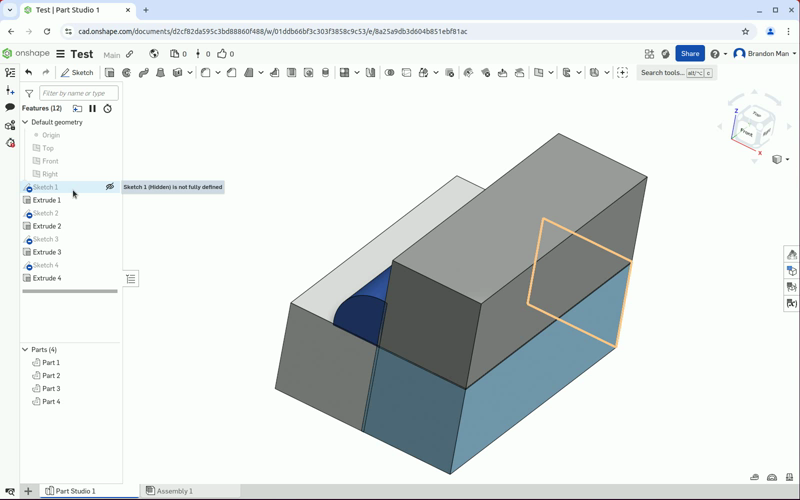
click(73, 189)